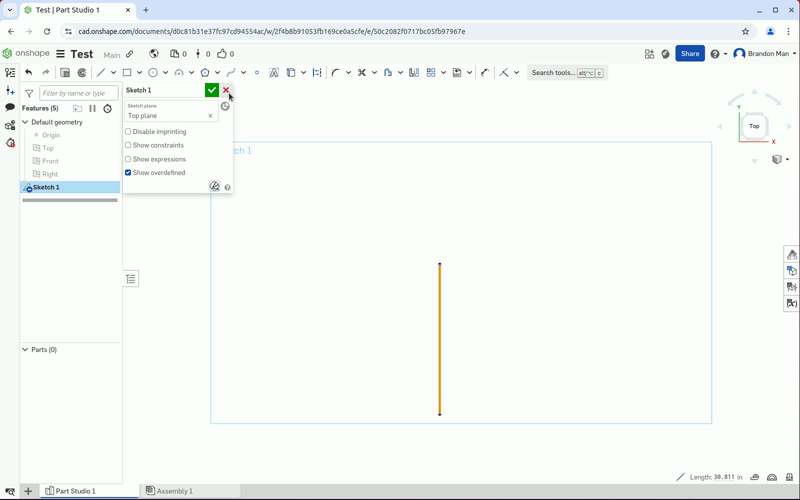
key(shift+h)
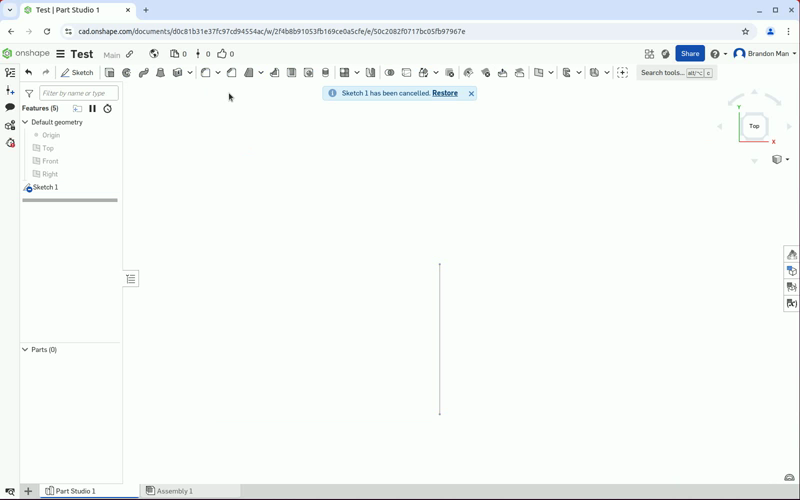
key(shift+s)
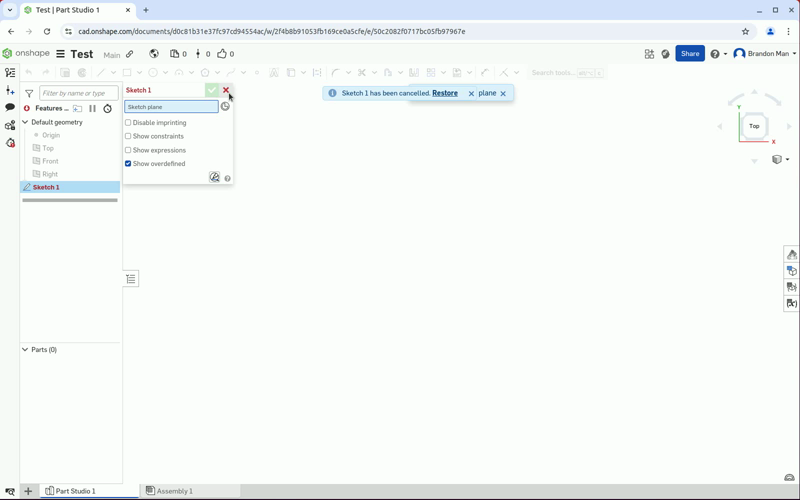
mouse_move(73, 150)
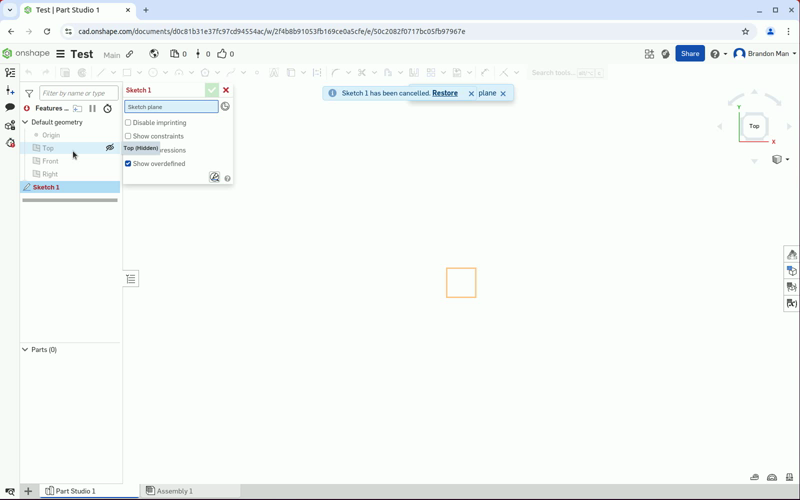
click(73, 150)
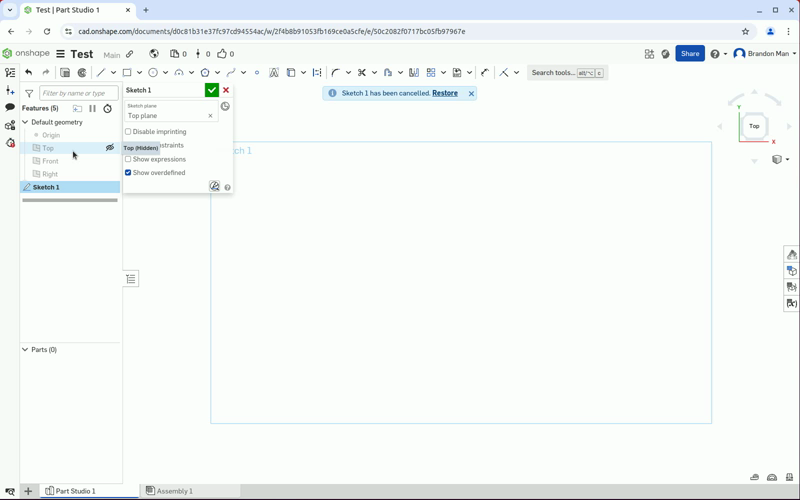
mouse_move(73, 352)
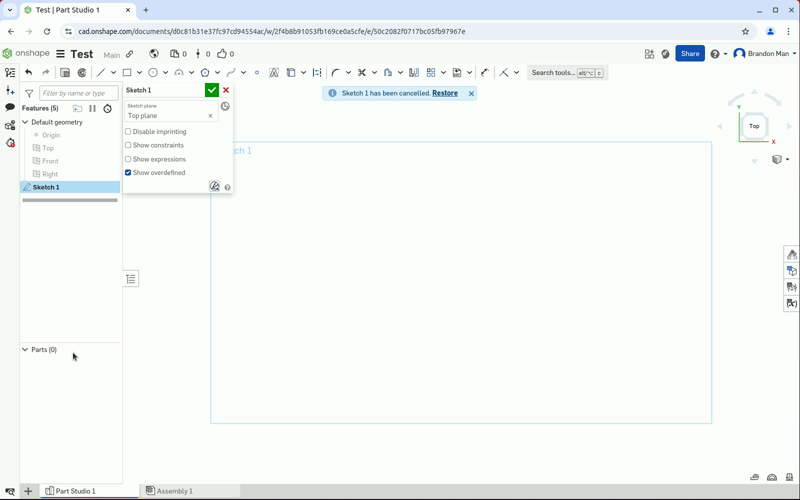
key(y)
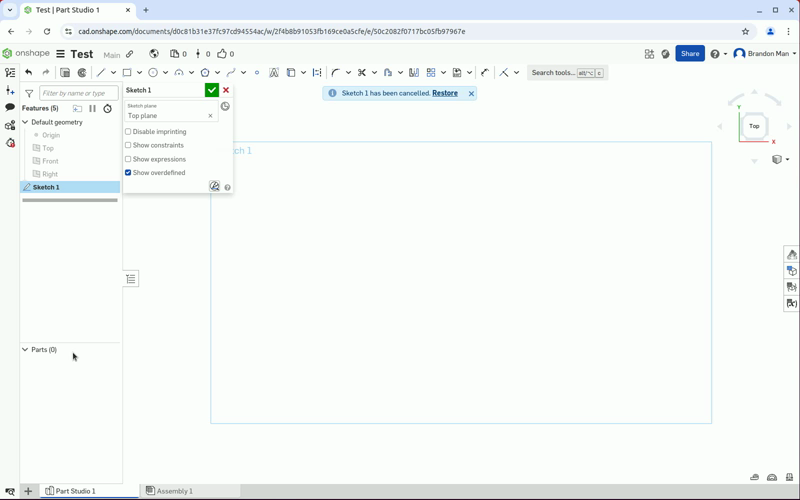
key(l)
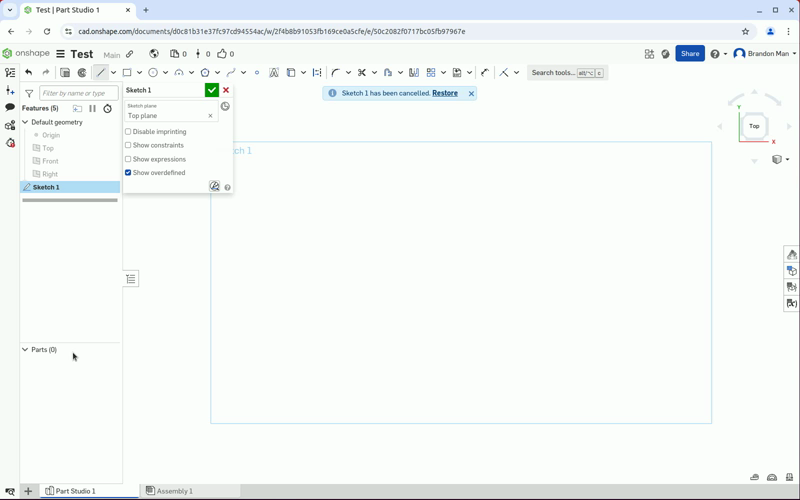
key_down(shift)
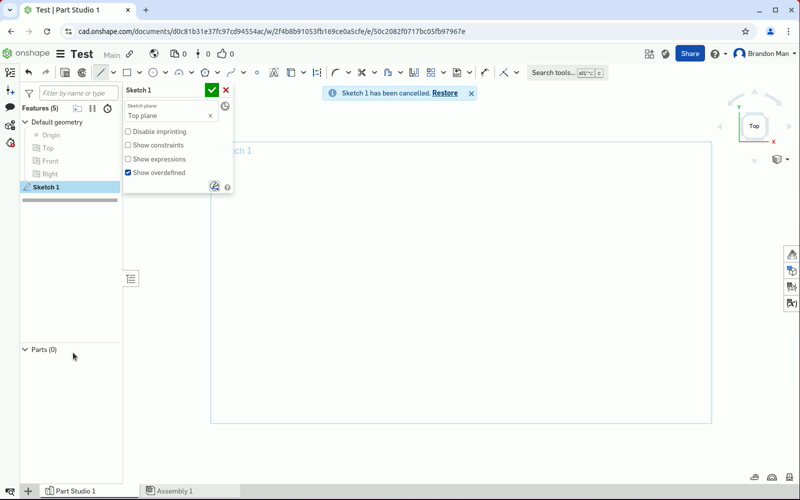
mouse_move(449, 329)
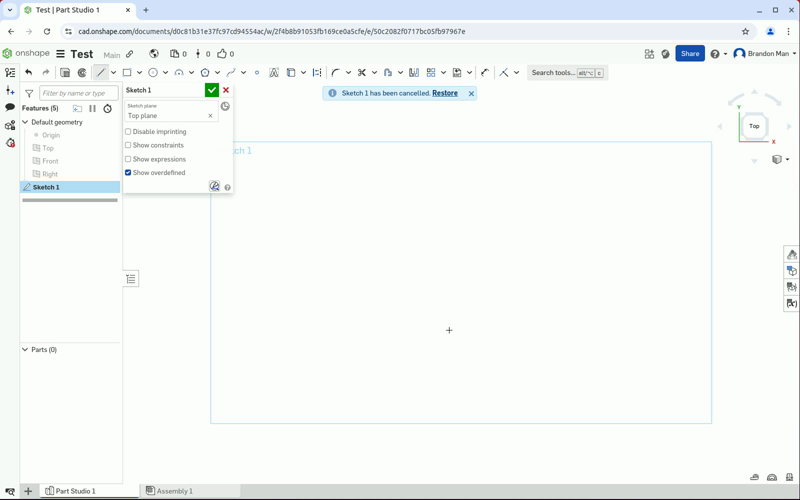
click(449, 329)
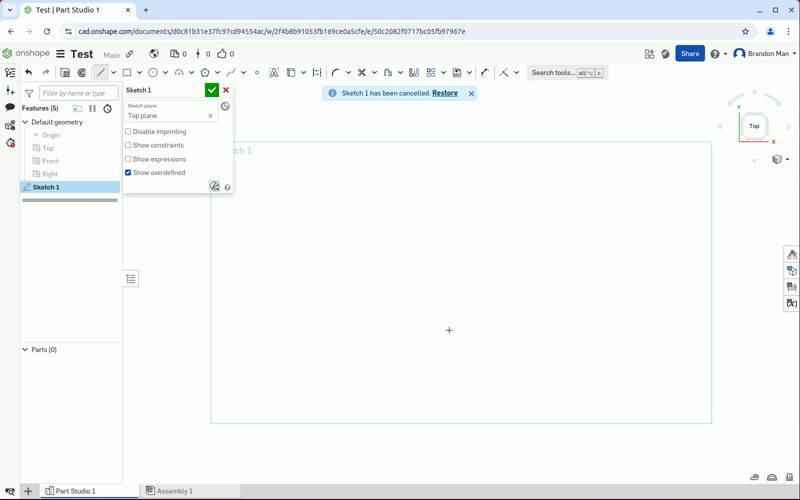
key_up(shift)
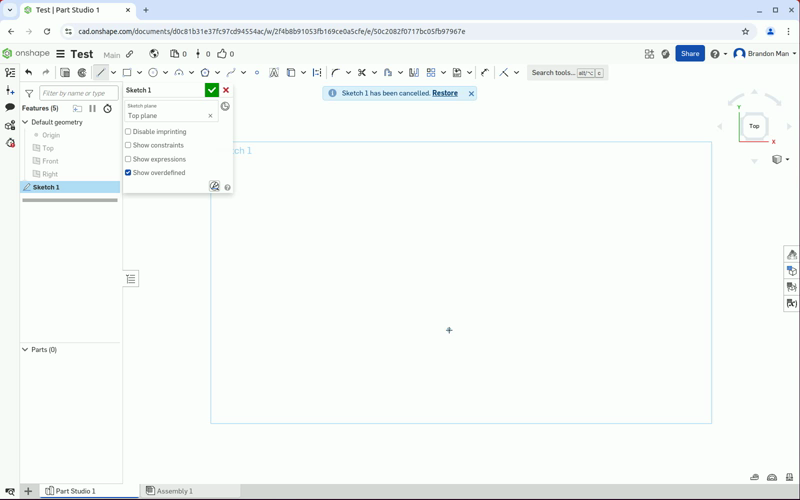
key_down(shift)
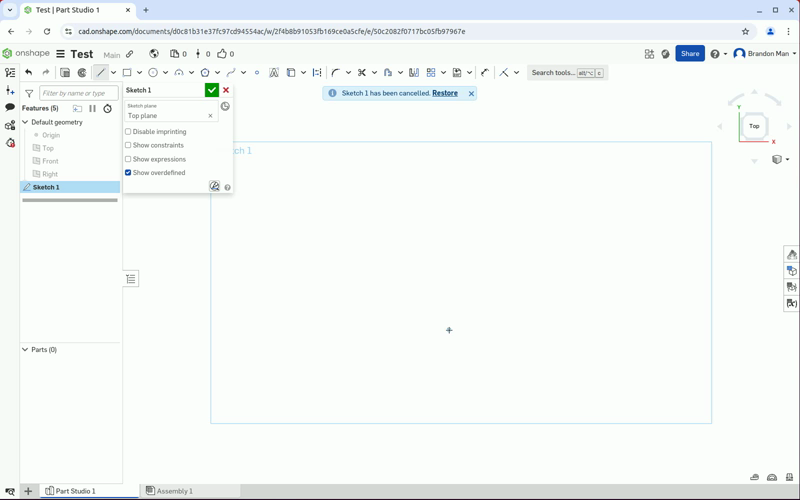
mouse_move(479, 329)
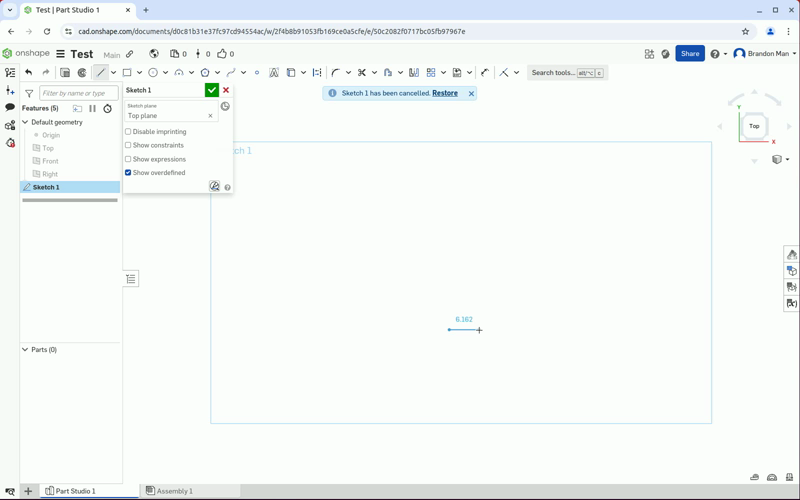
mouse_move(454, 329)
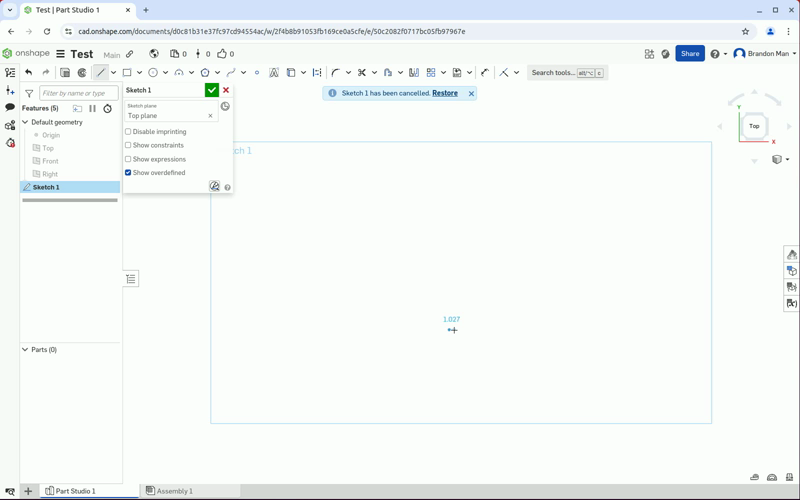
scroll(6)
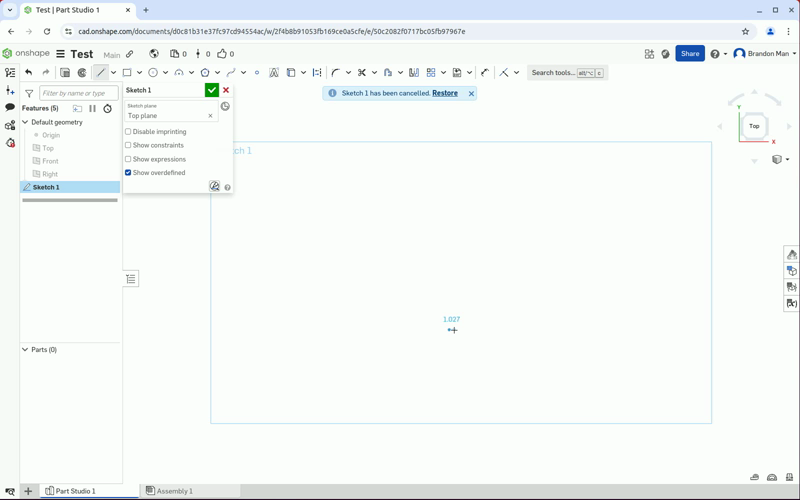
scroll(6)
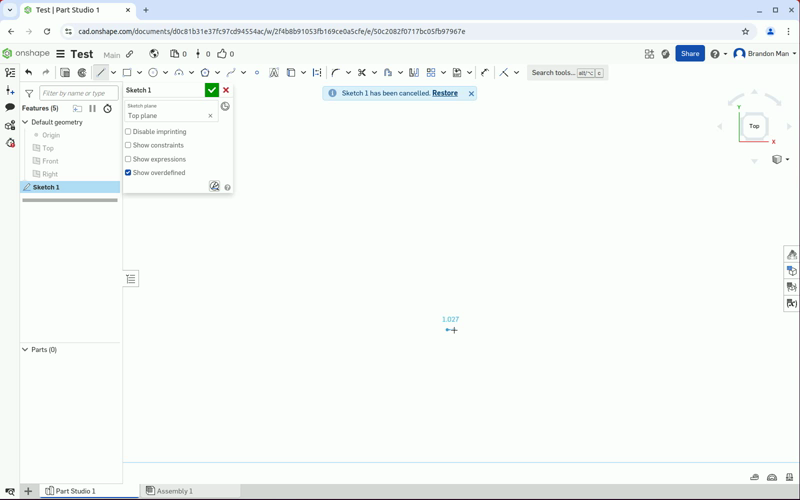
scroll(6)
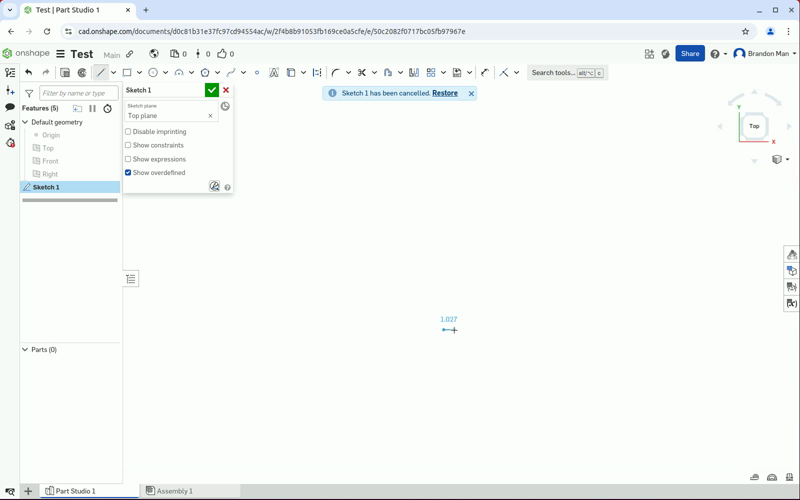
scroll(6)
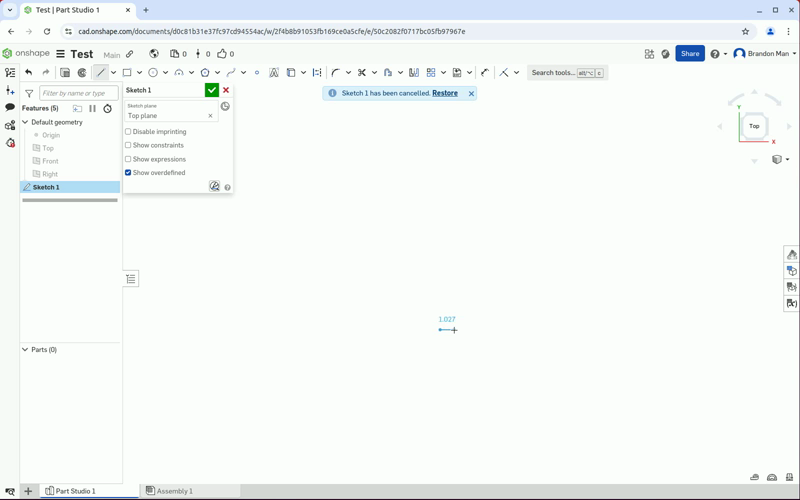
scroll(6)
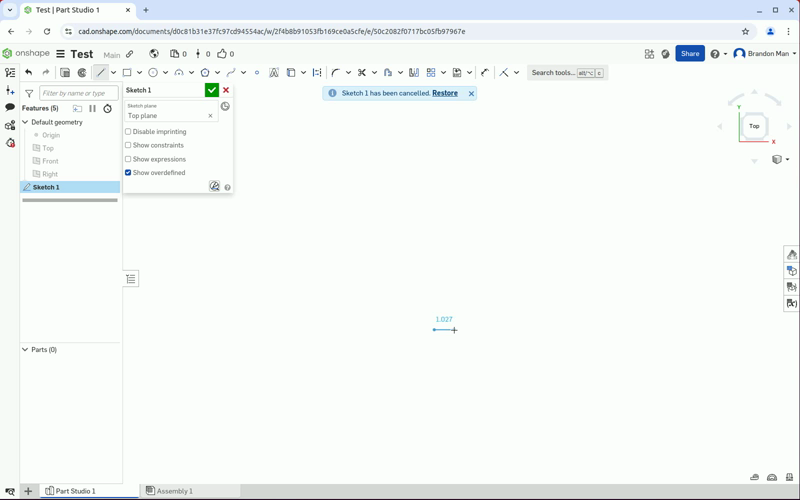
scroll(6)
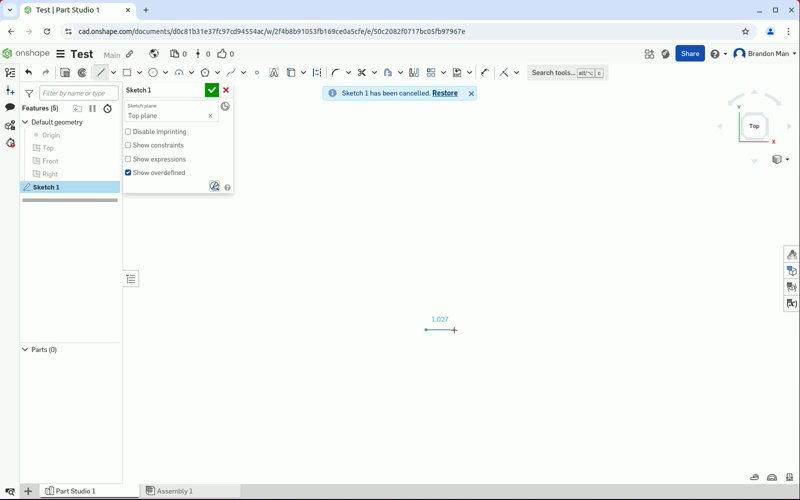
scroll(6)
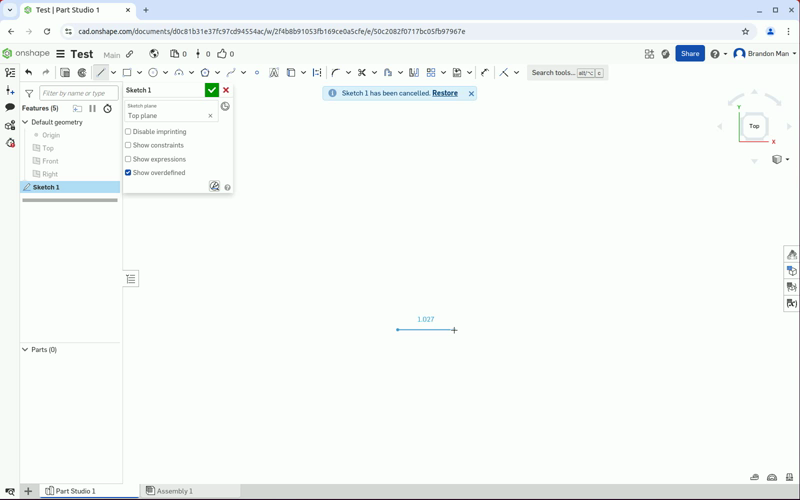
click(454, 329)
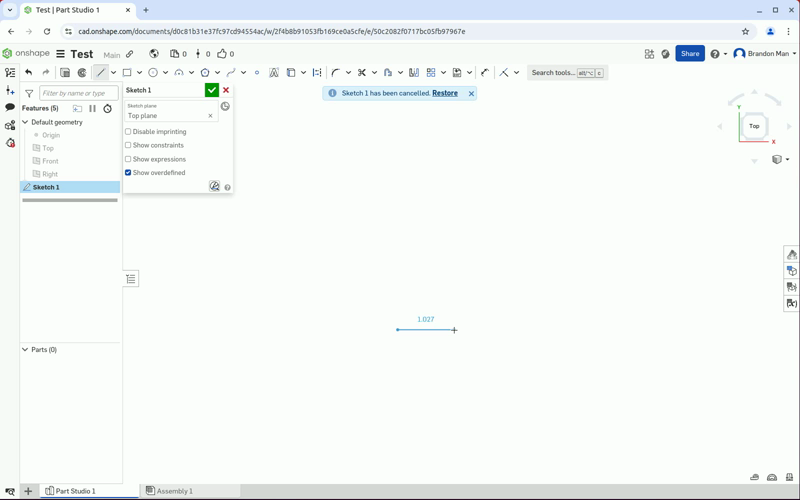
scroll(-6)
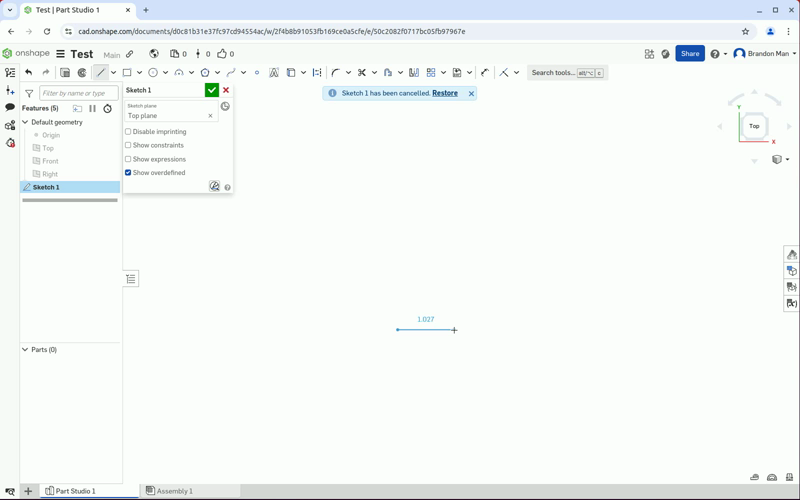
scroll(-6)
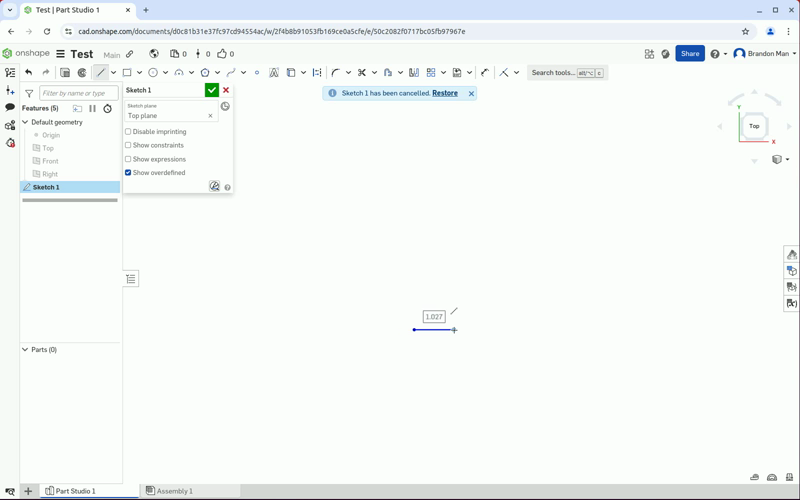
scroll(-6)
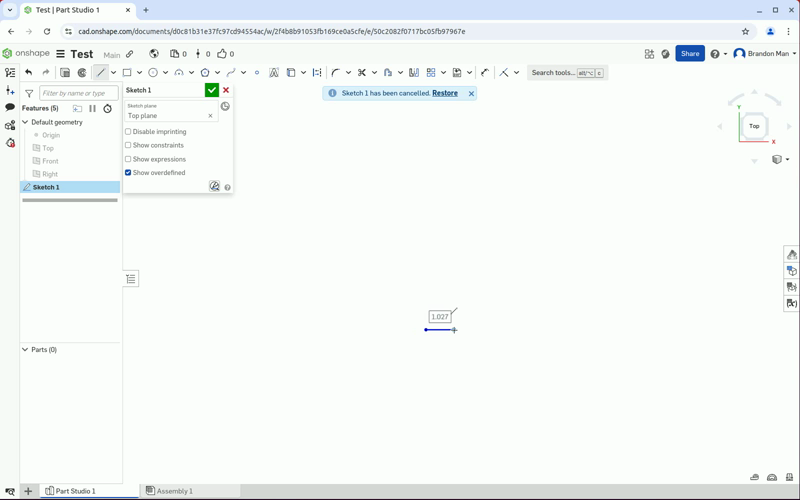
scroll(-6)
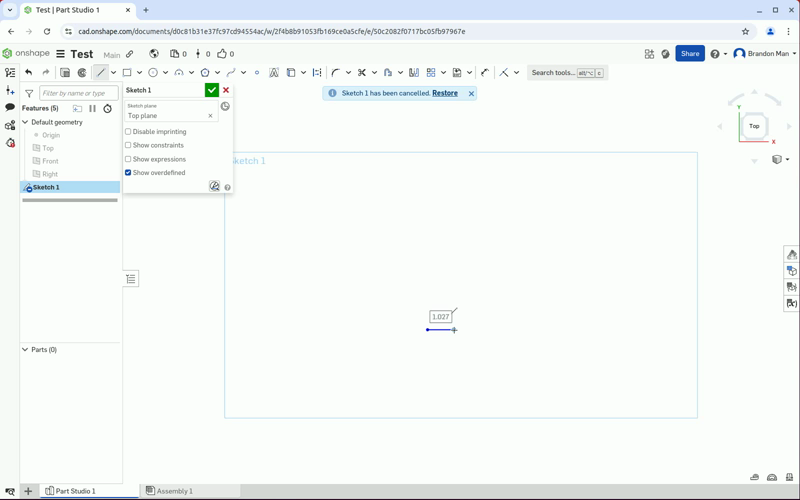
scroll(-6)
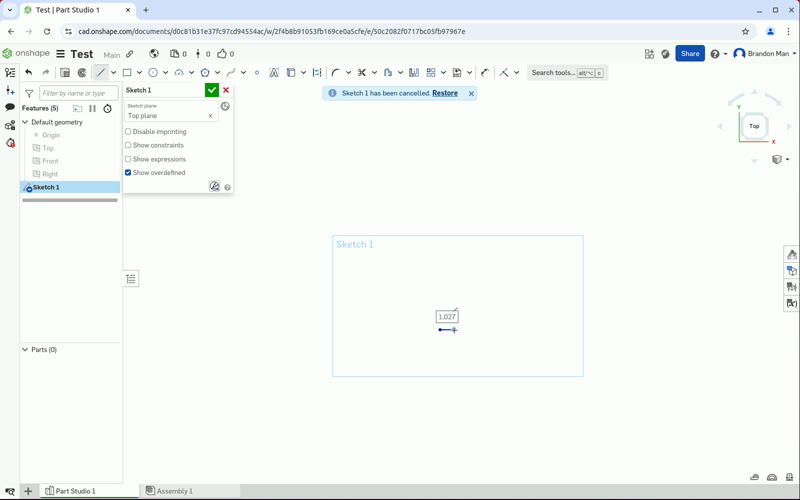
scroll(-6)
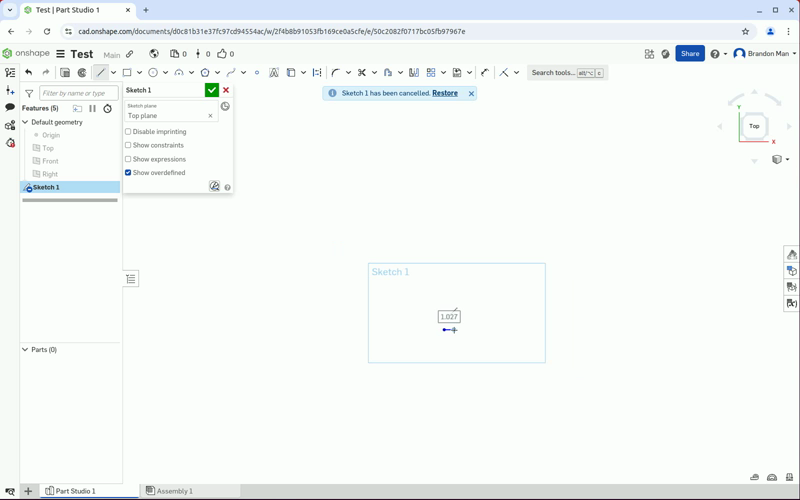
scroll(-6)
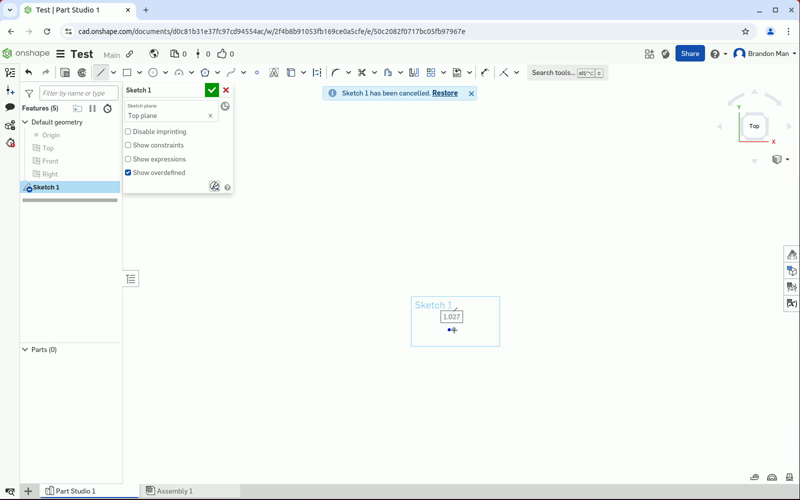
key_up(shift)
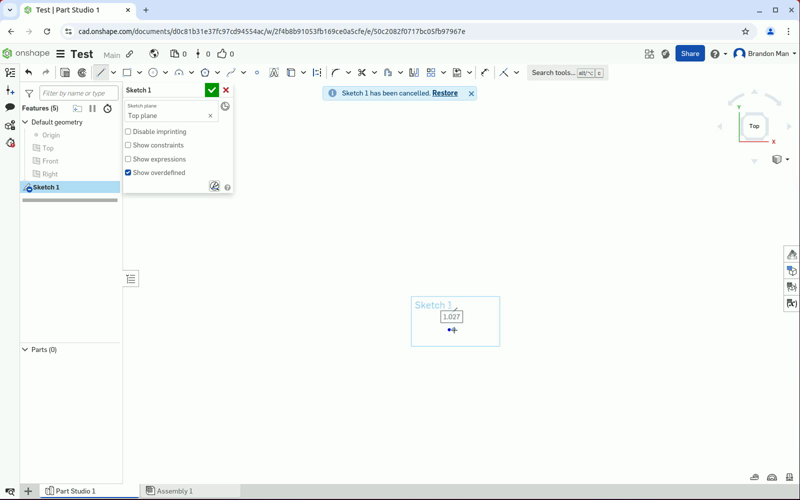
key_down(shift)
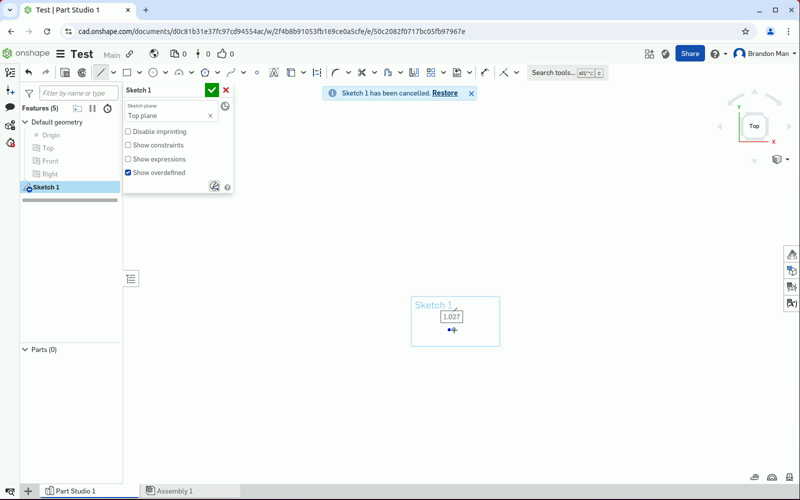
mouse_move(484, 329)
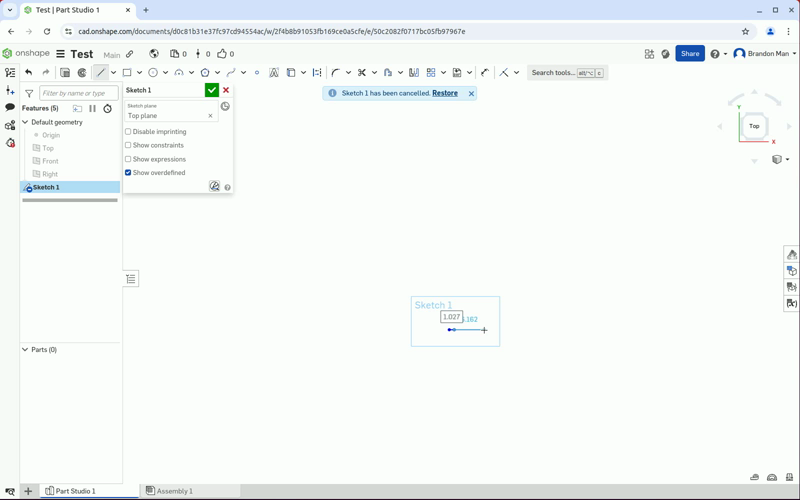
mouse_move(454, 293)
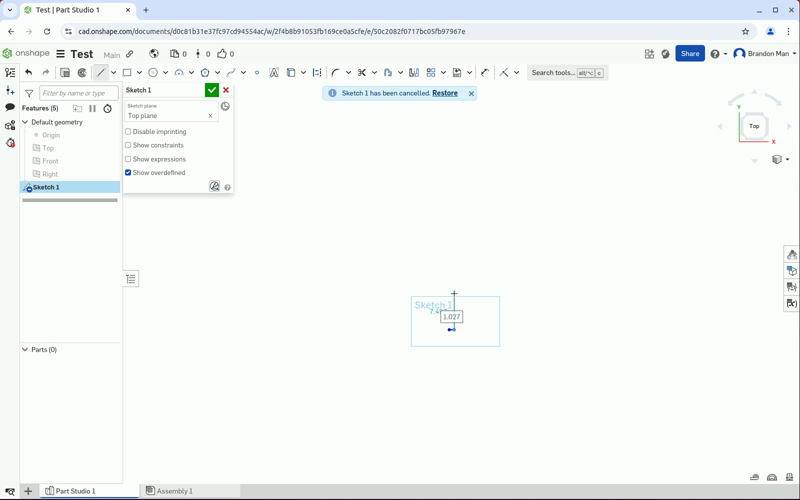
click(454, 293)
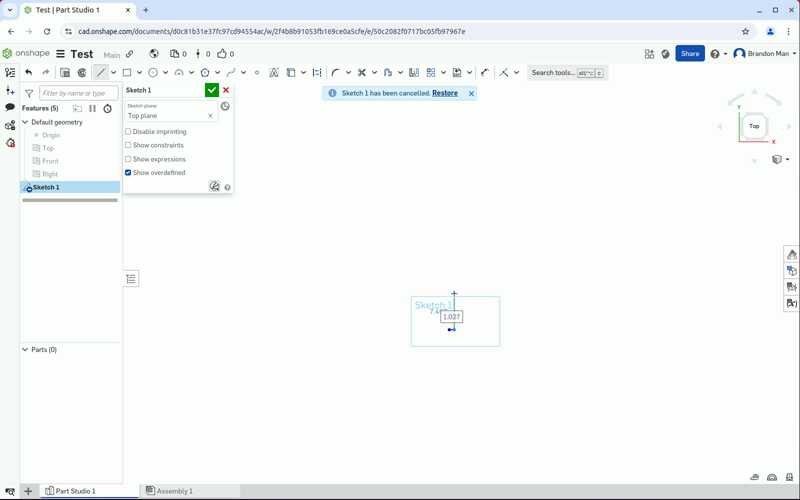
key_up(shift)
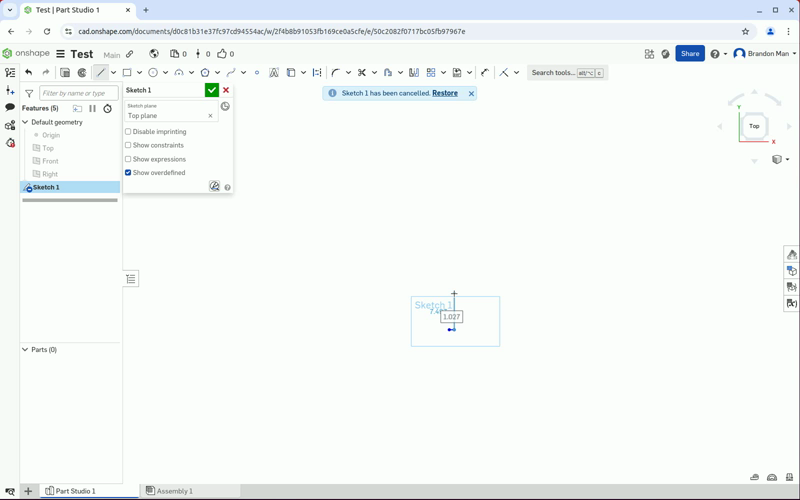
key_down(shift)
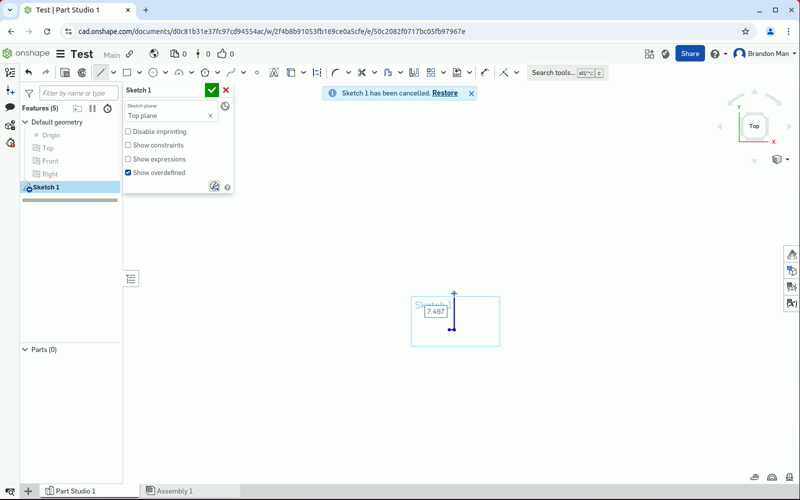
mouse_move(484, 293)
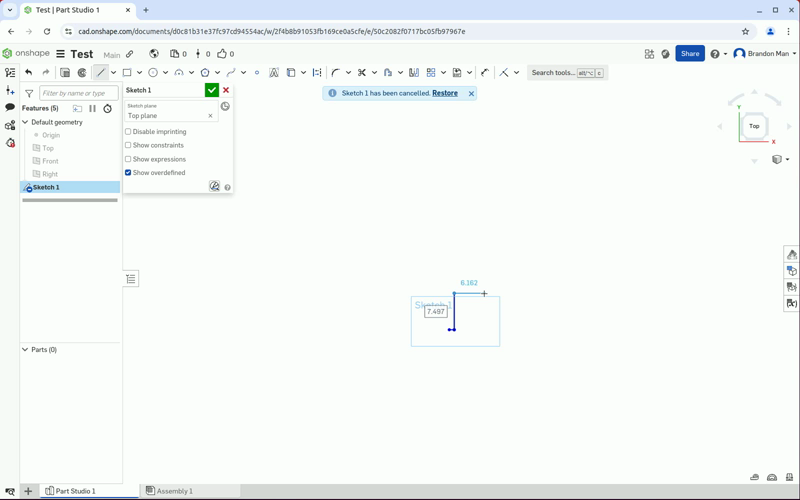
mouse_move(460, 293)
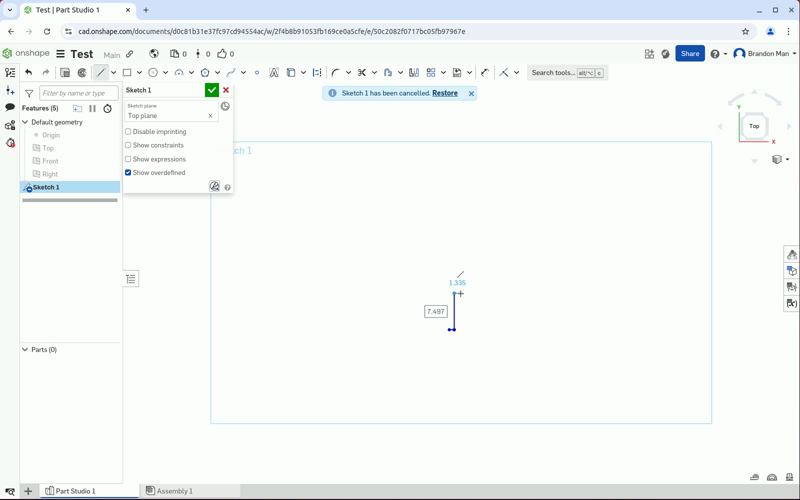
scroll(6)
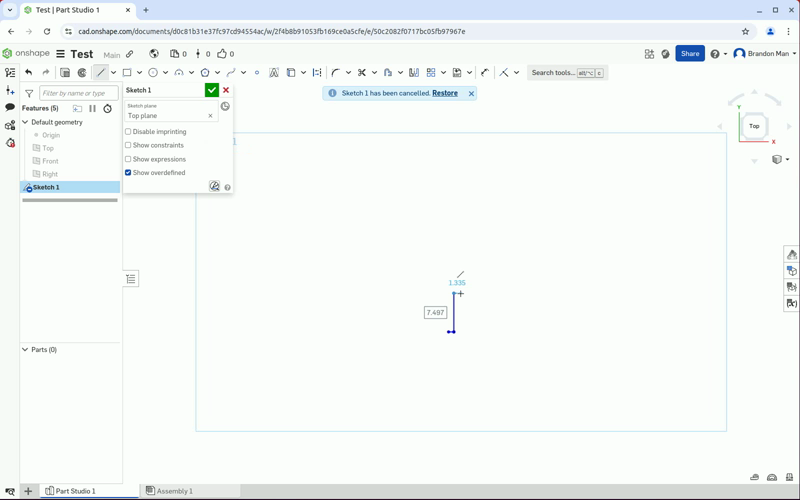
scroll(6)
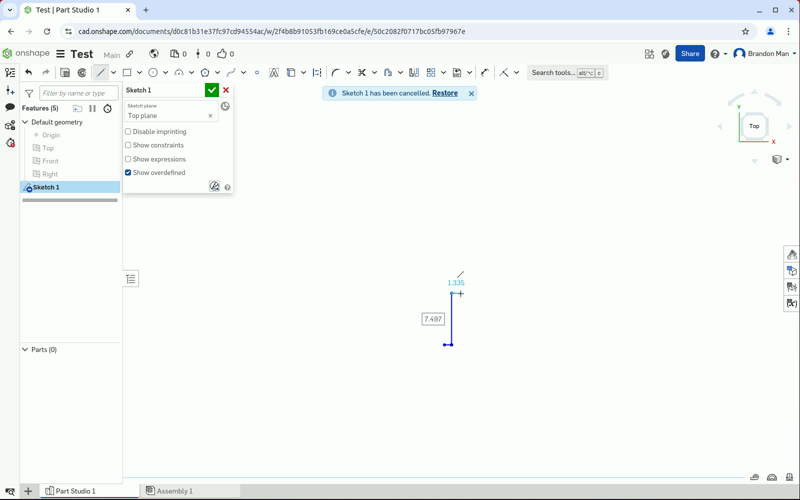
scroll(6)
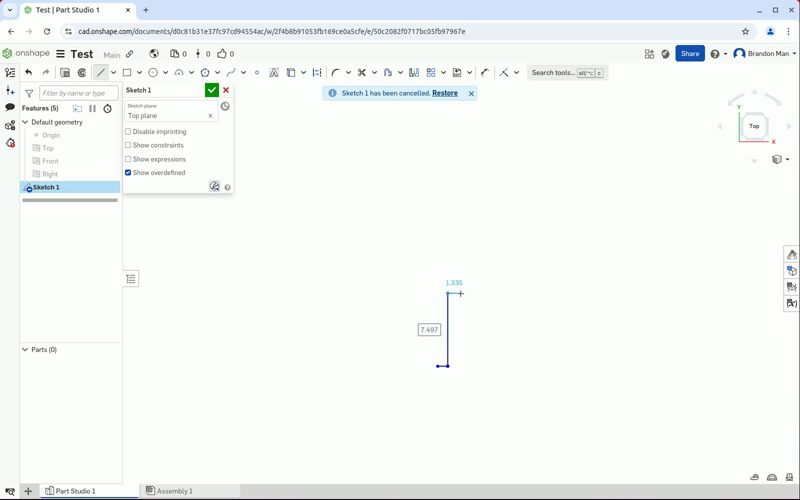
scroll(6)
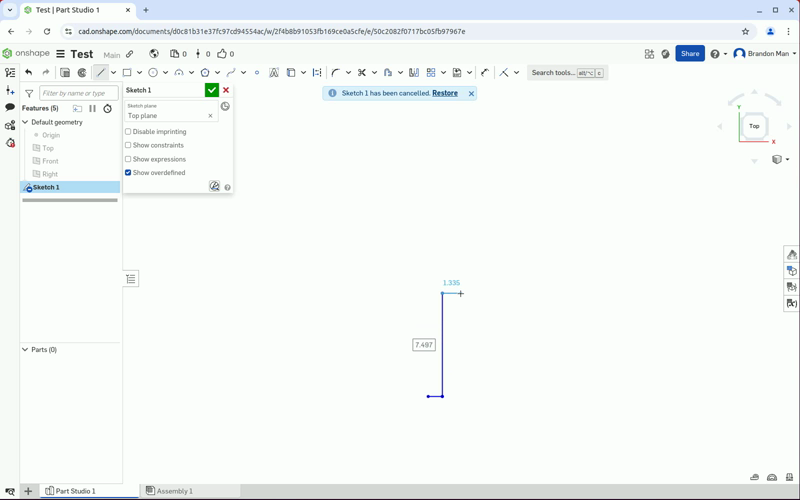
scroll(6)
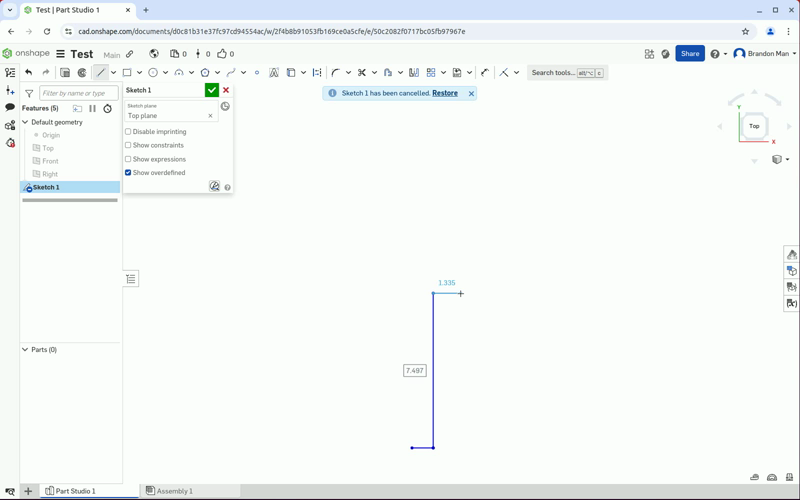
scroll(6)
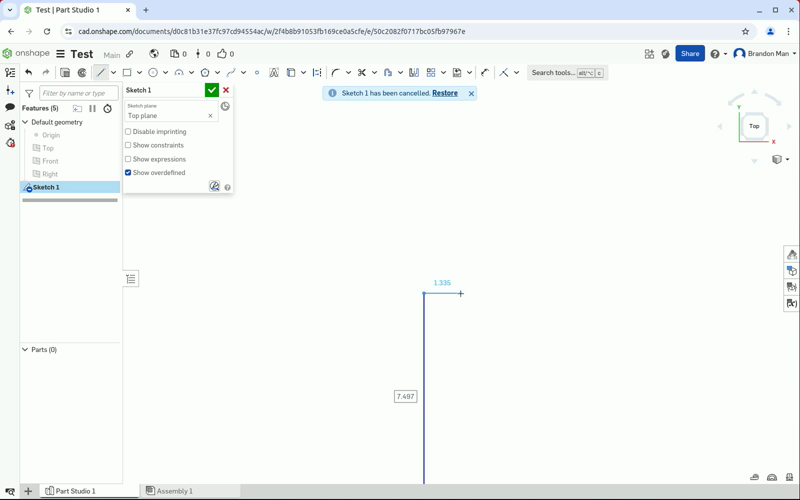
scroll(6)
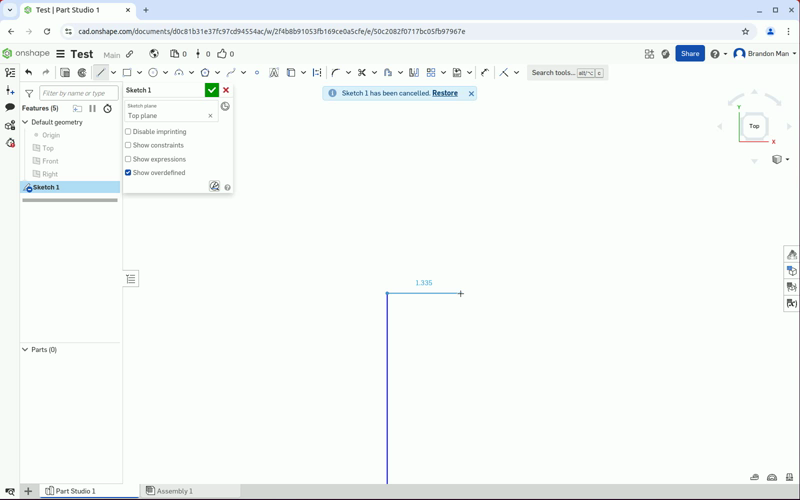
click(460, 293)
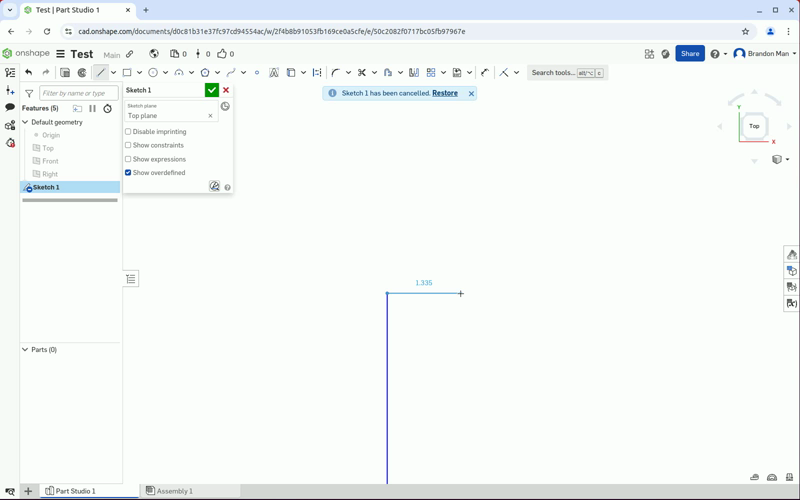
scroll(-6)
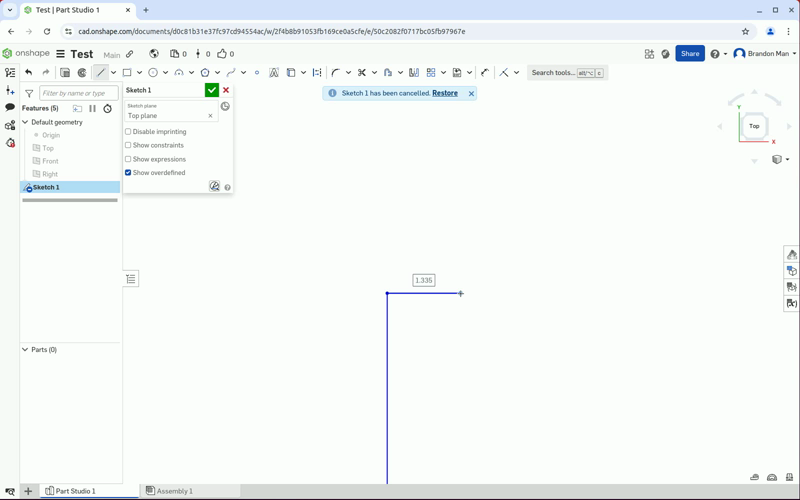
scroll(-6)
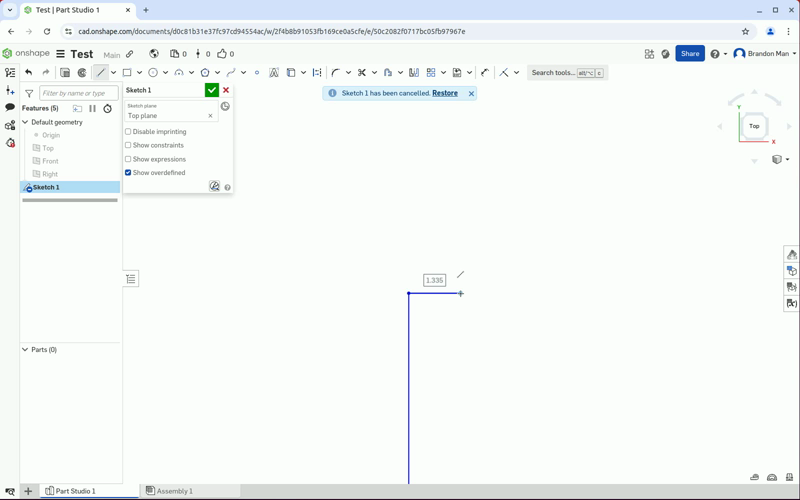
scroll(-6)
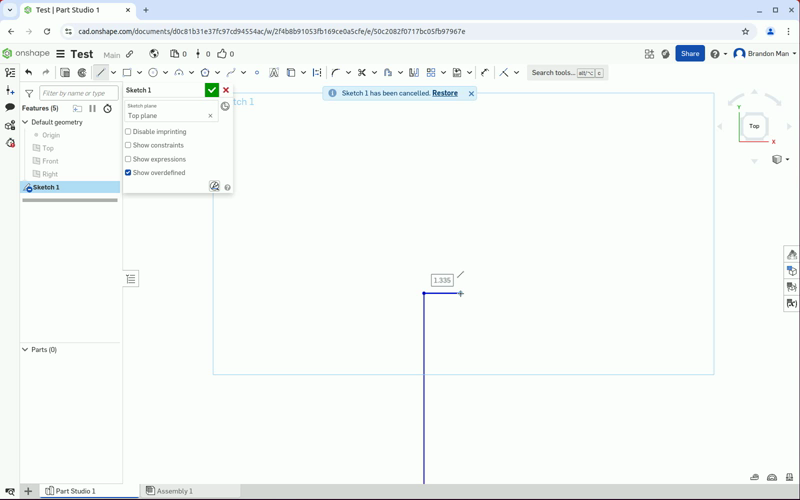
scroll(-6)
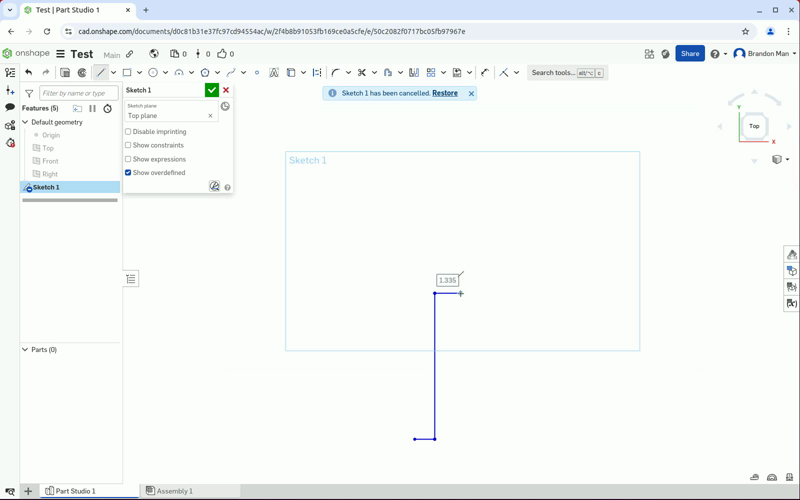
scroll(-6)
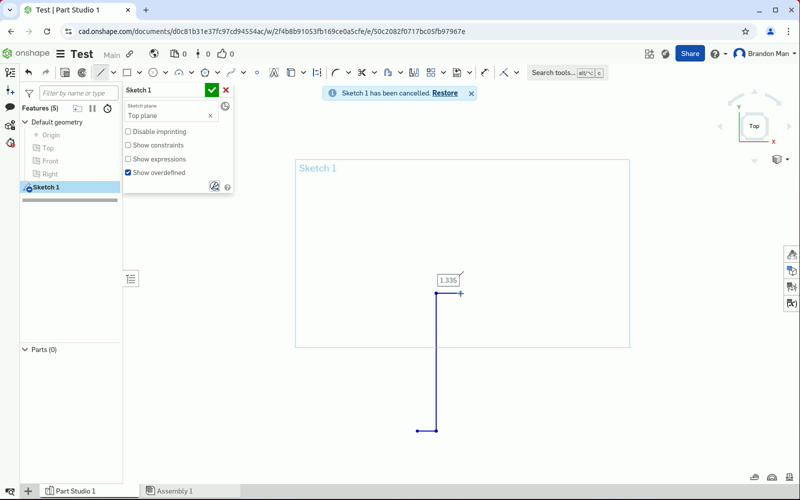
scroll(-6)
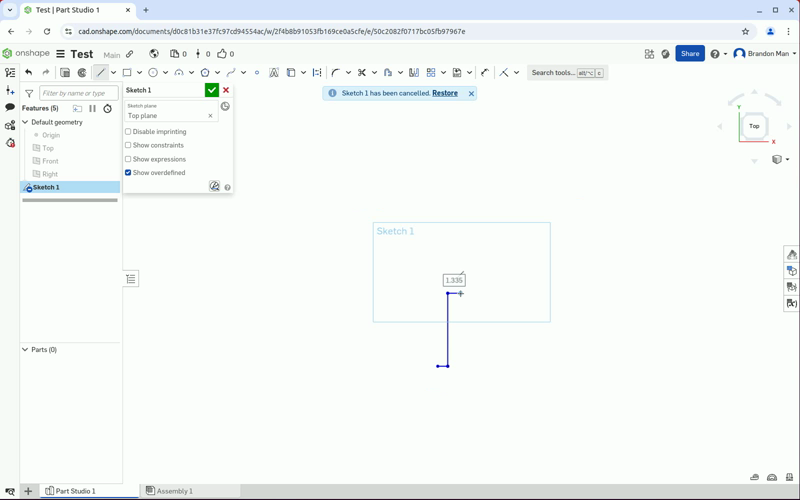
scroll(-6)
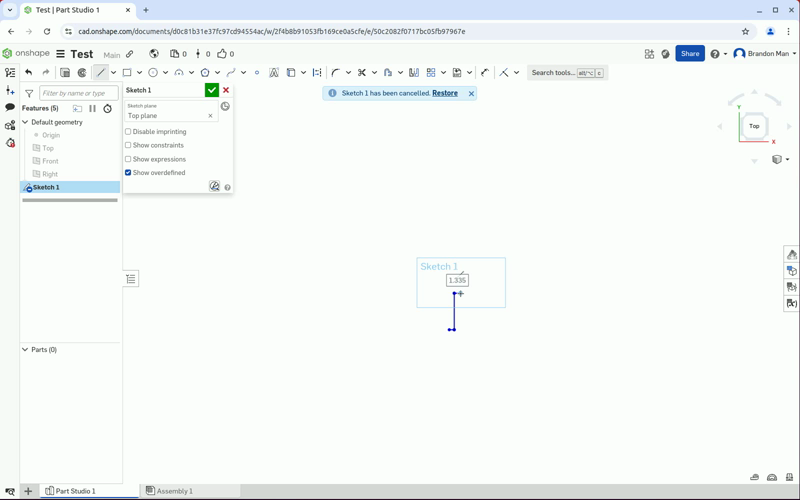
key_up(shift)
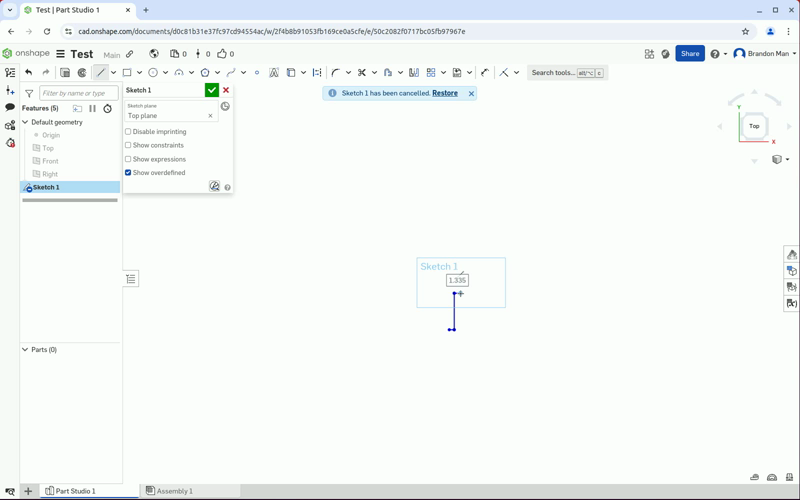
key_down(shift)
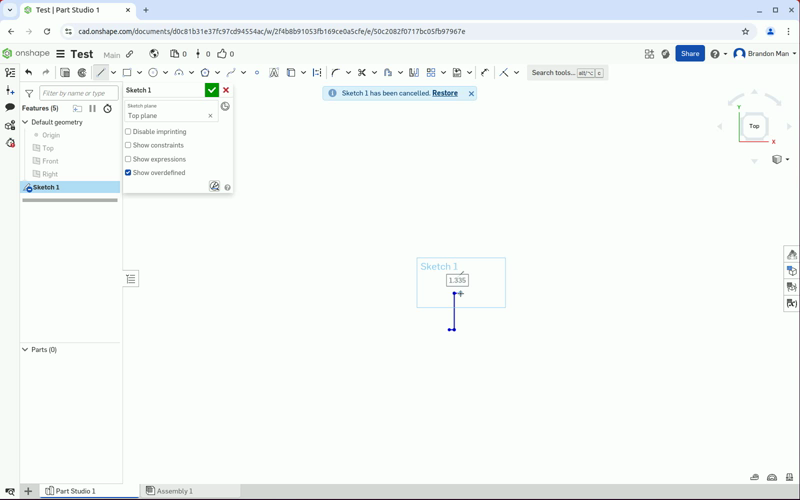
mouse_move(490, 293)
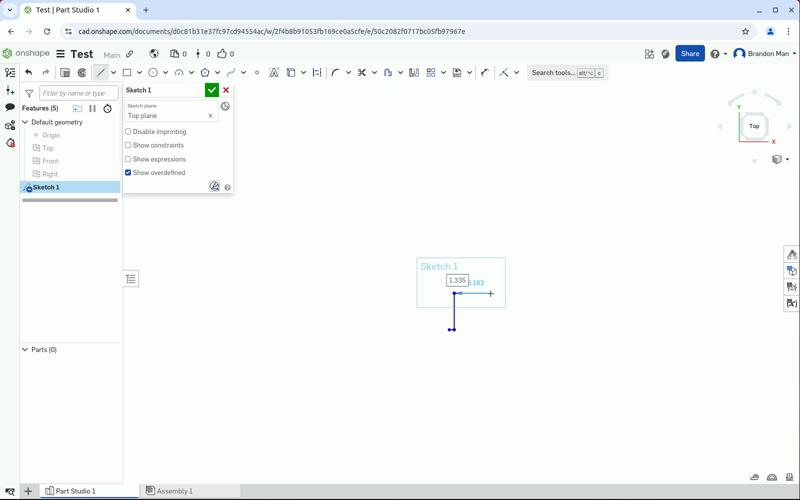
mouse_move(460, 282)
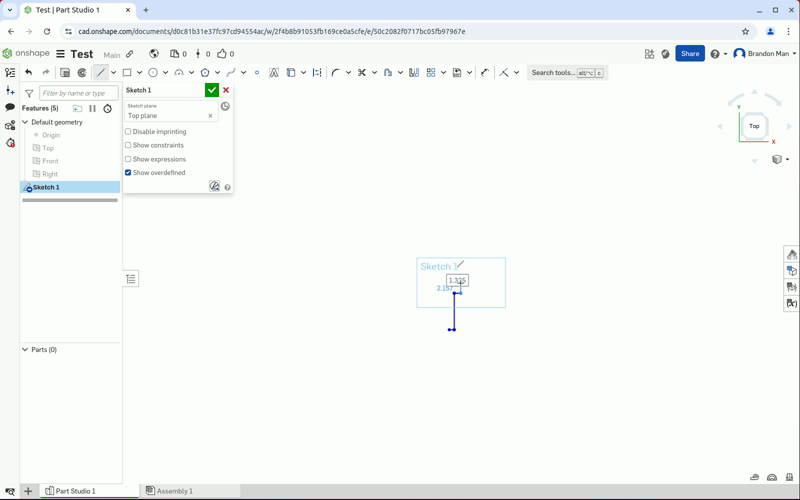
click(460, 282)
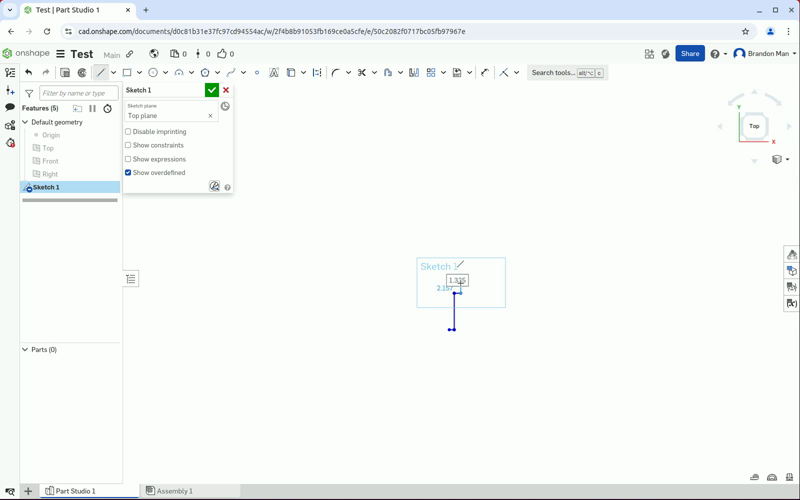
key_up(shift)
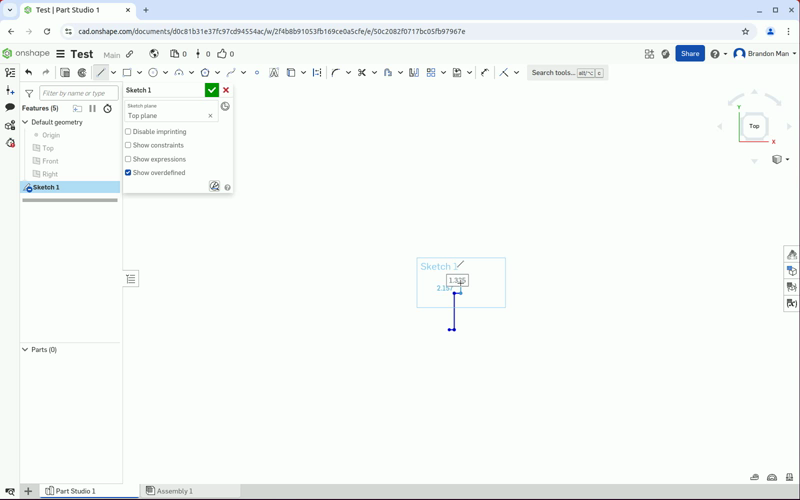
key_down(shift)
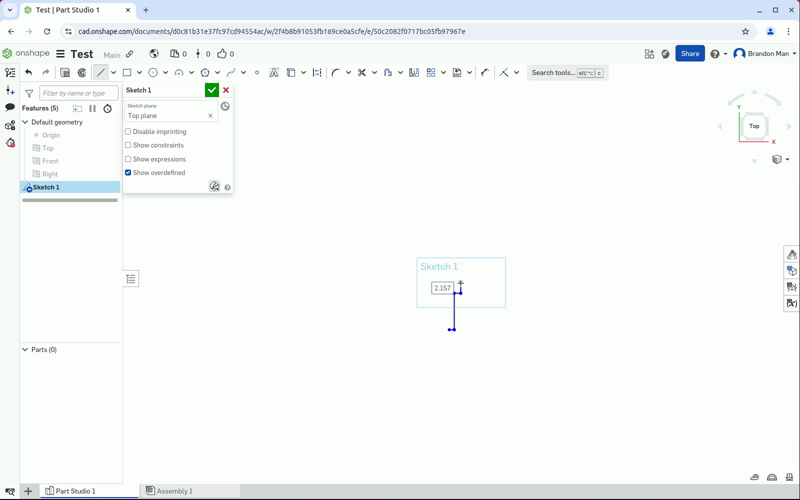
mouse_move(555, 282)
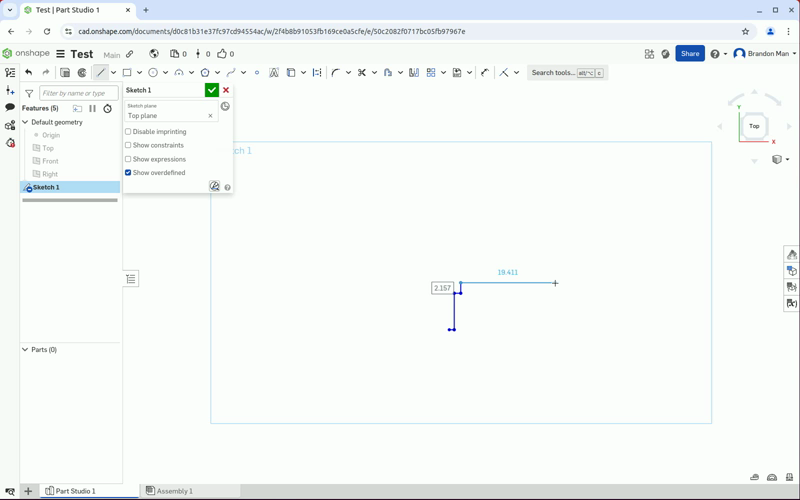
click(555, 282)
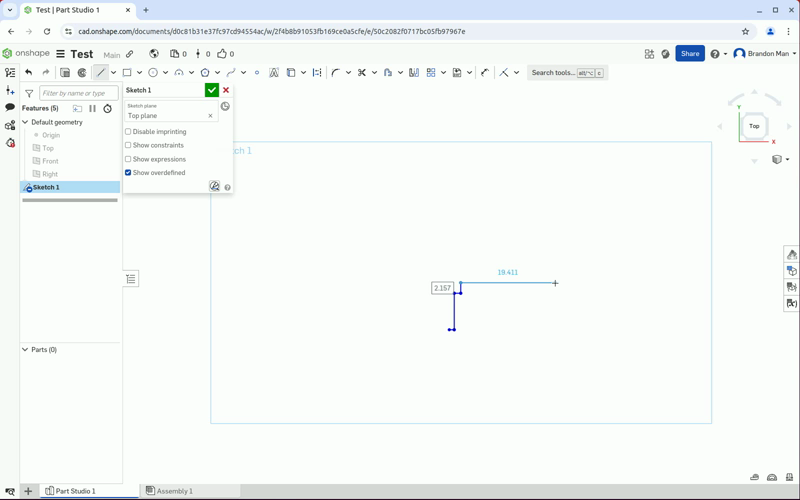
key_up(shift)
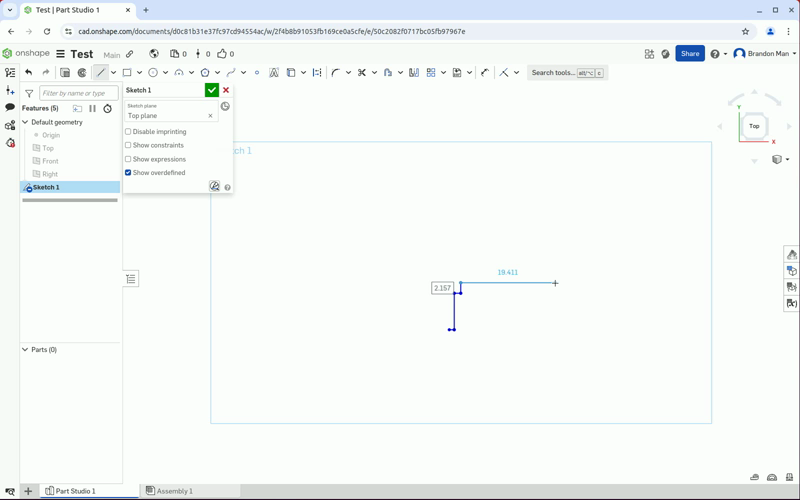
key_down(shift)
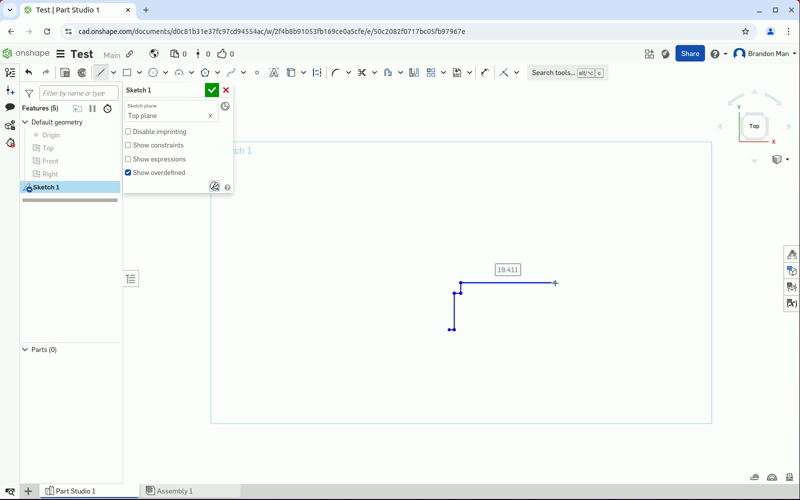
mouse_move(585, 282)
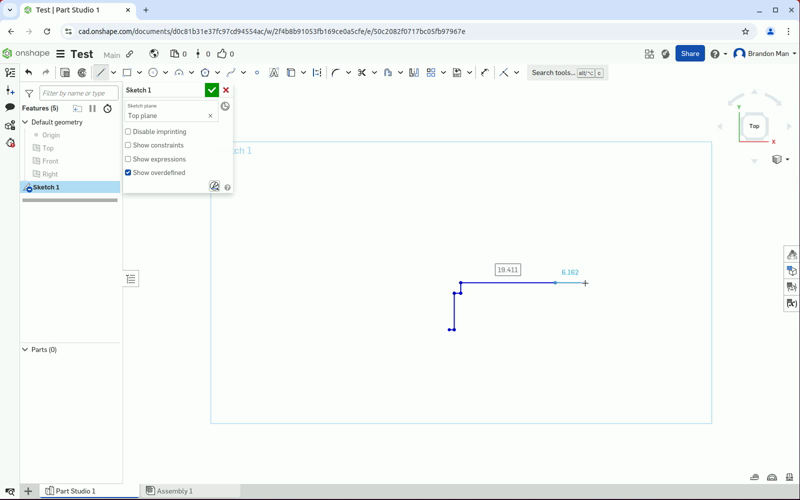
mouse_move(555, 293)
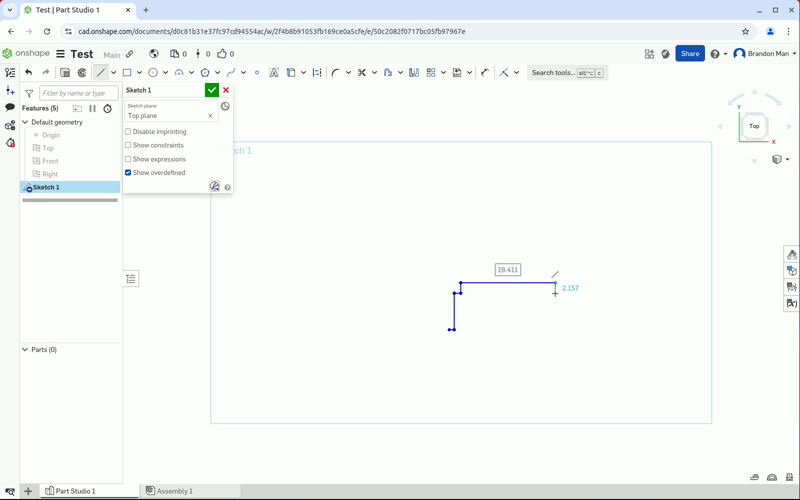
click(555, 293)
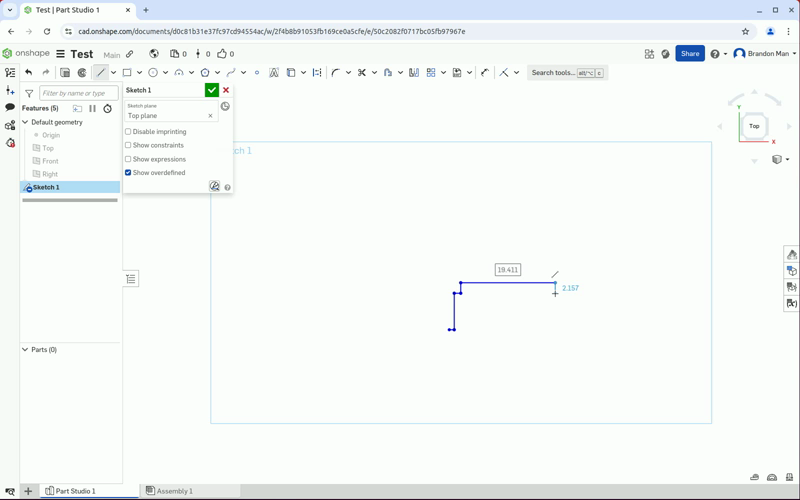
key_up(shift)
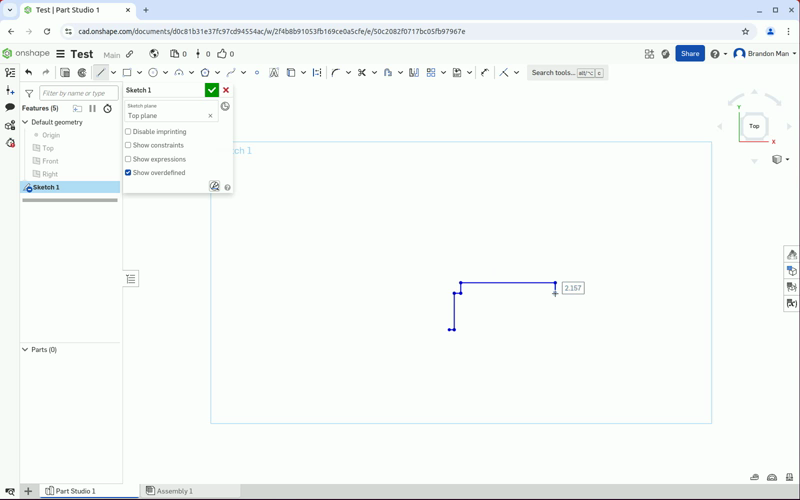
key_down(shift)
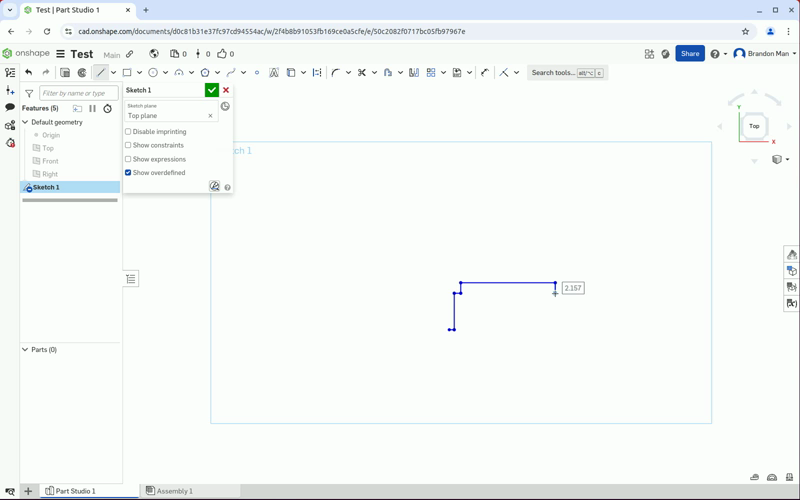
mouse_move(585, 293)
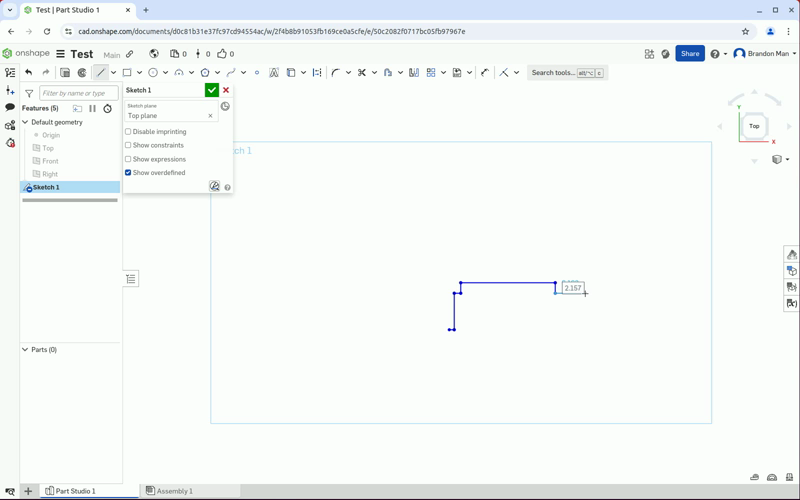
mouse_move(573, 293)
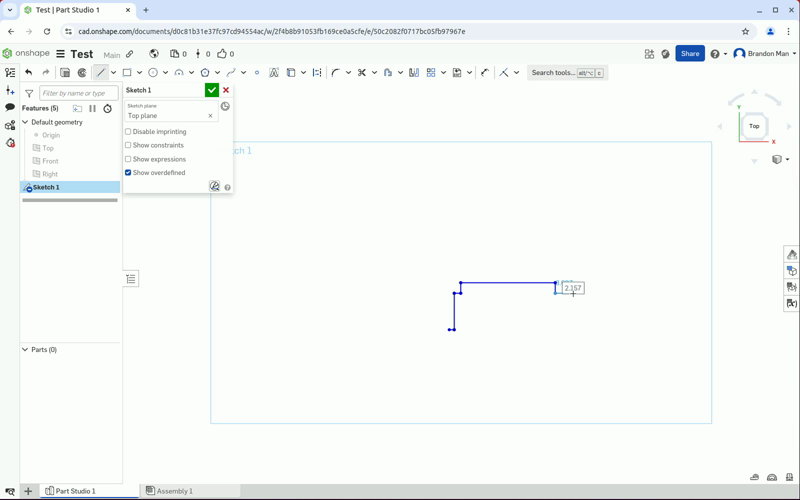
click(573, 293)
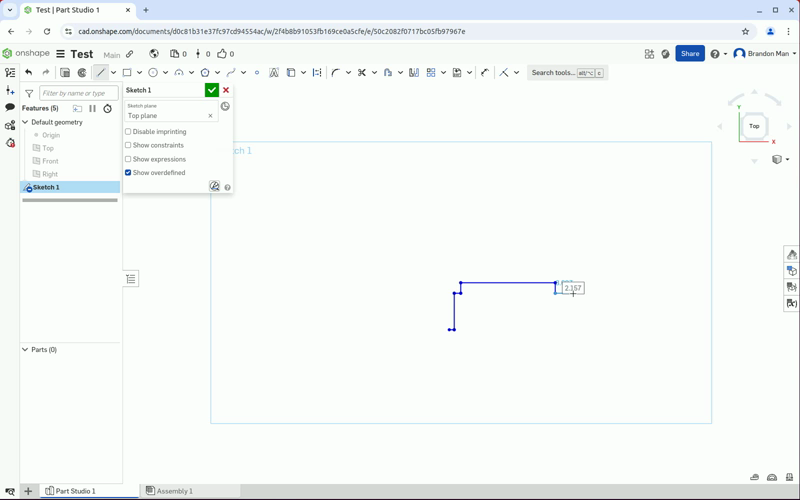
key_up(shift)
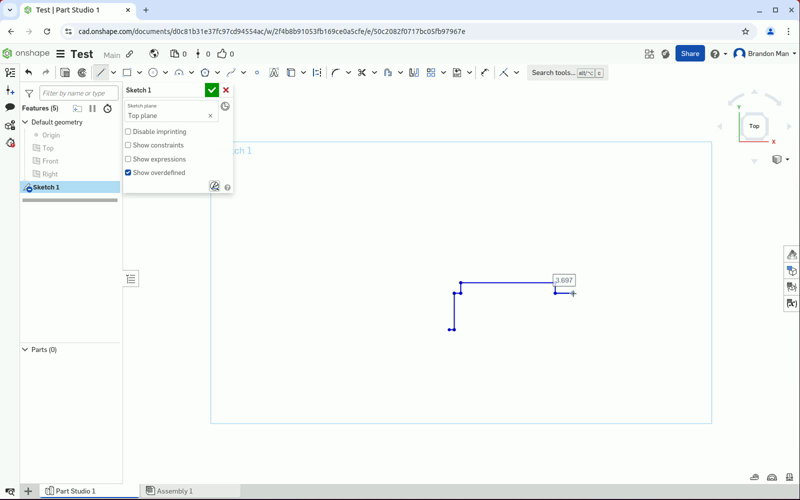
key_down(shift)
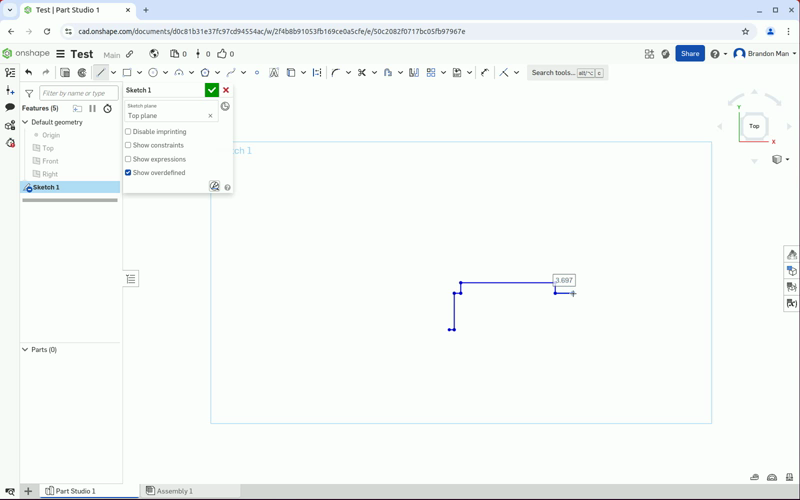
mouse_move(589, 293)
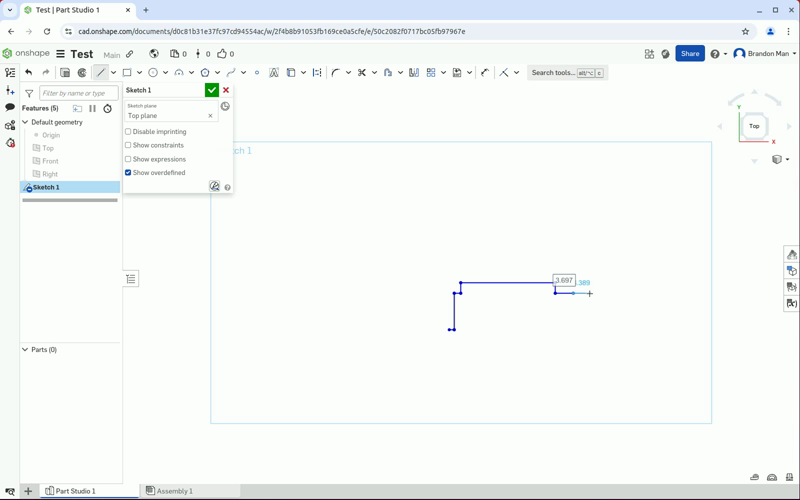
mouse_move(573, 280)
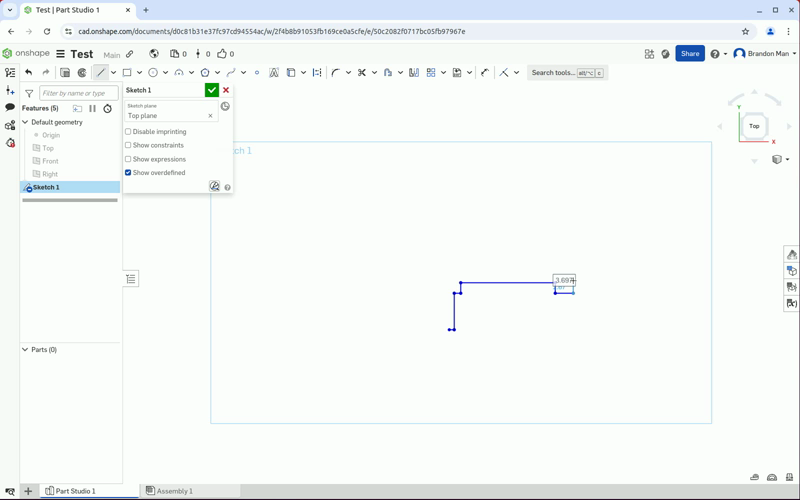
click(573, 280)
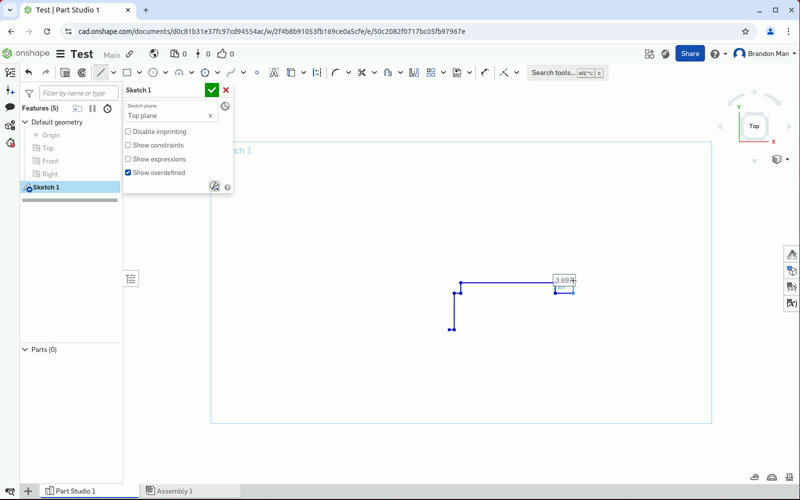
key_up(shift)
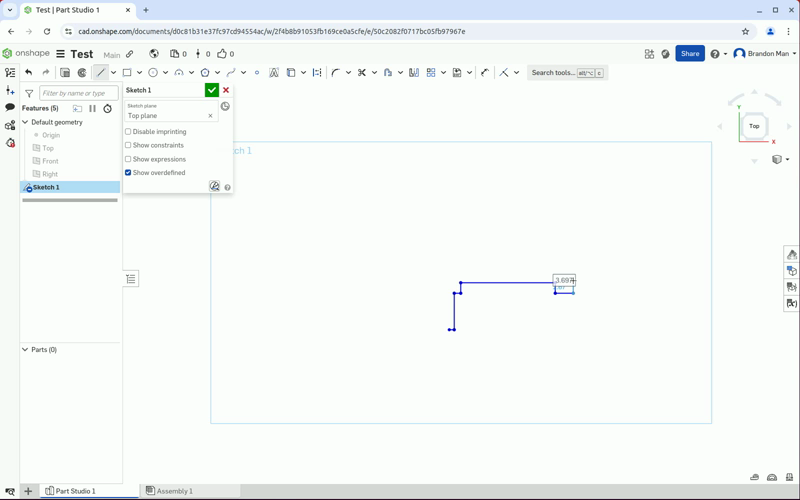
key_down(shift)
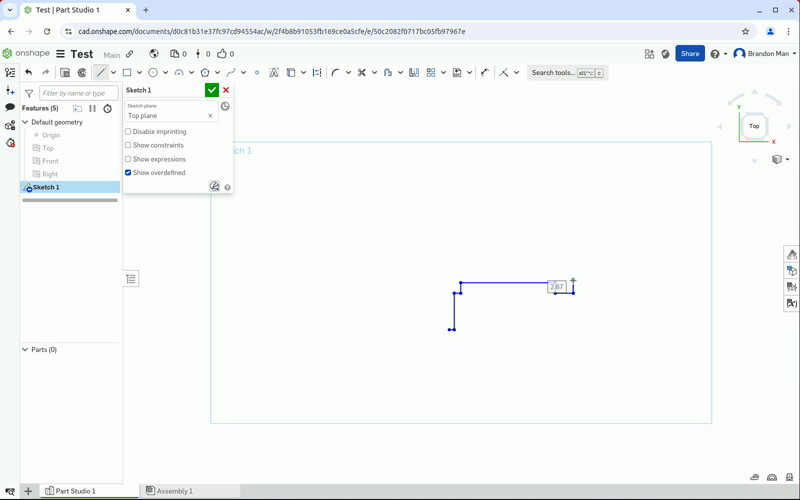
mouse_move(449, 280)
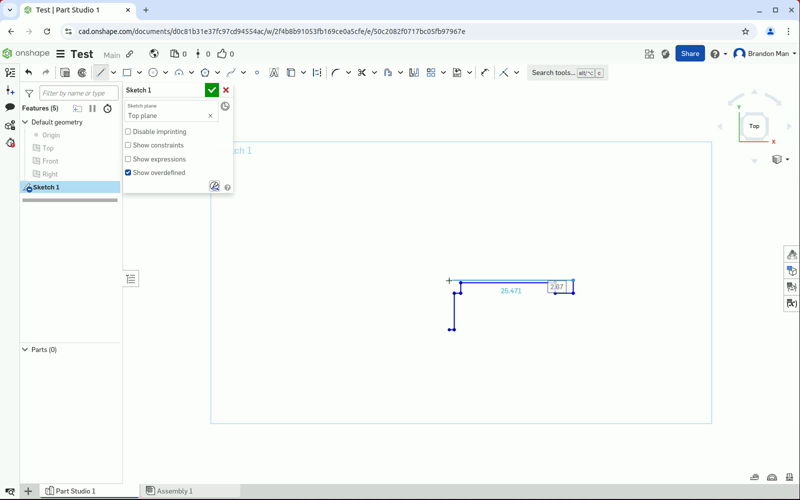
click(449, 280)
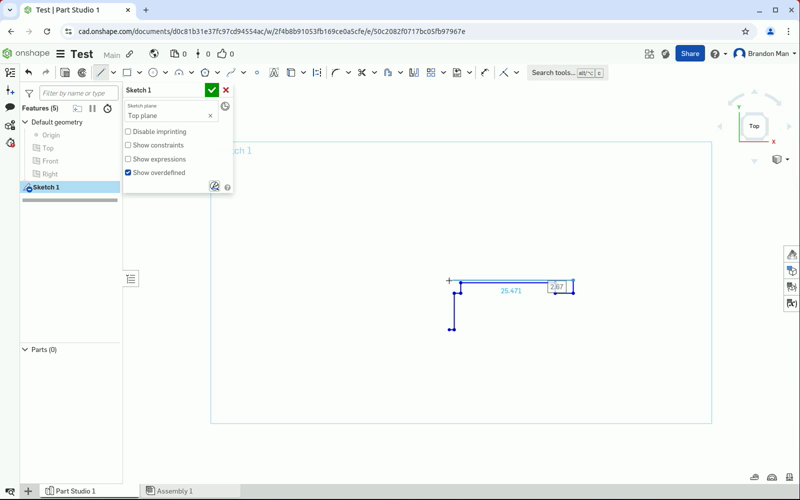
key_up(shift)
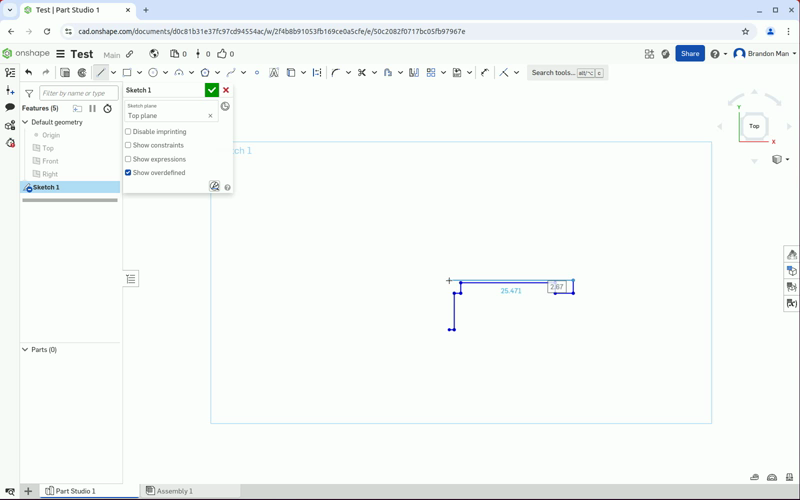
mouse_move(479, 280)
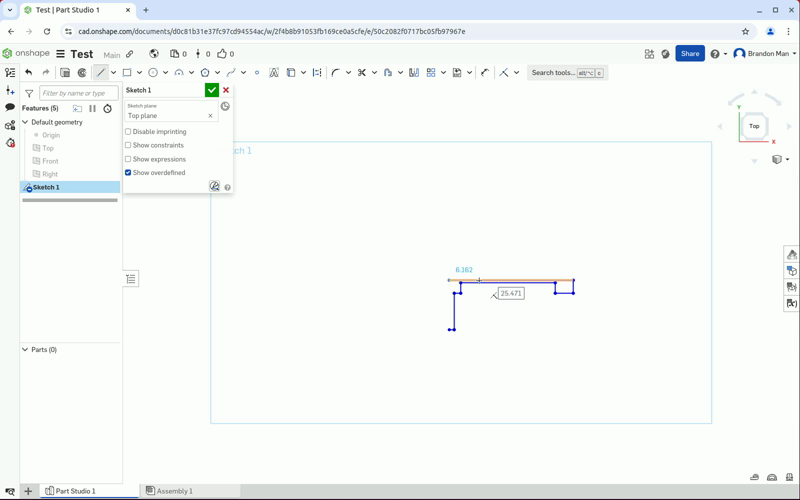
key_down(shift)
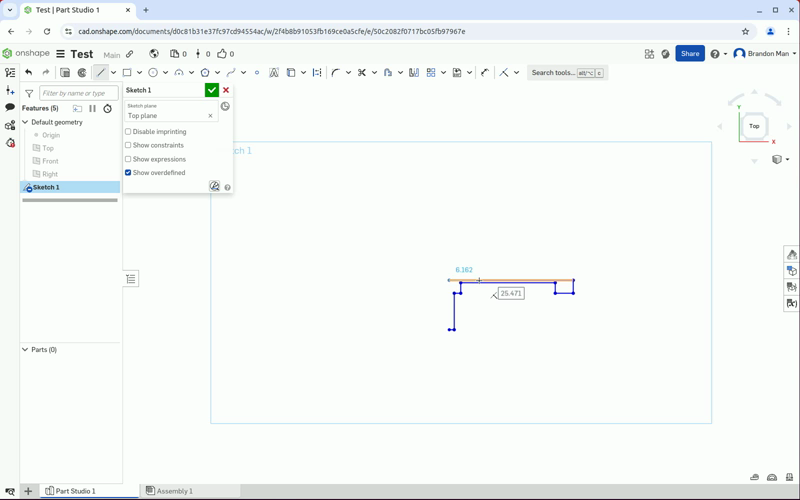
mouse_move(449, 329)
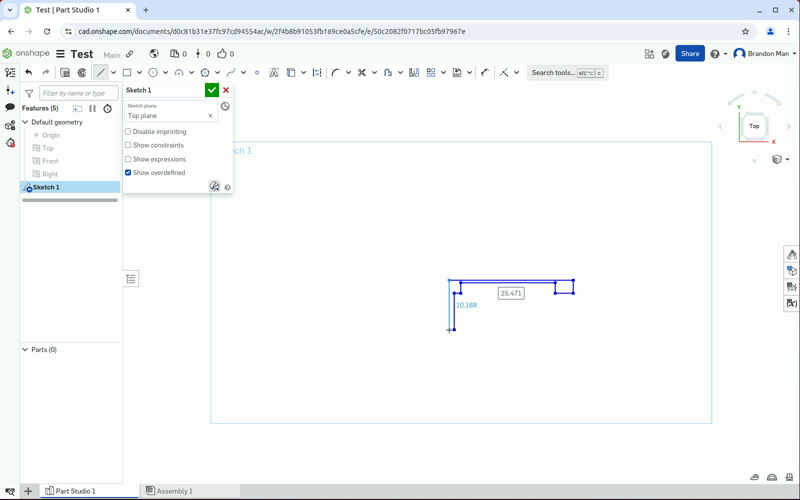
key_up(shift)
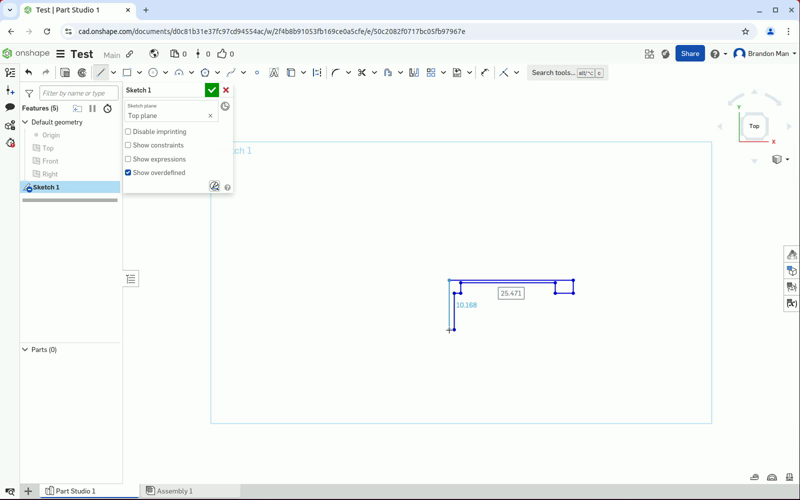
click(449, 329)
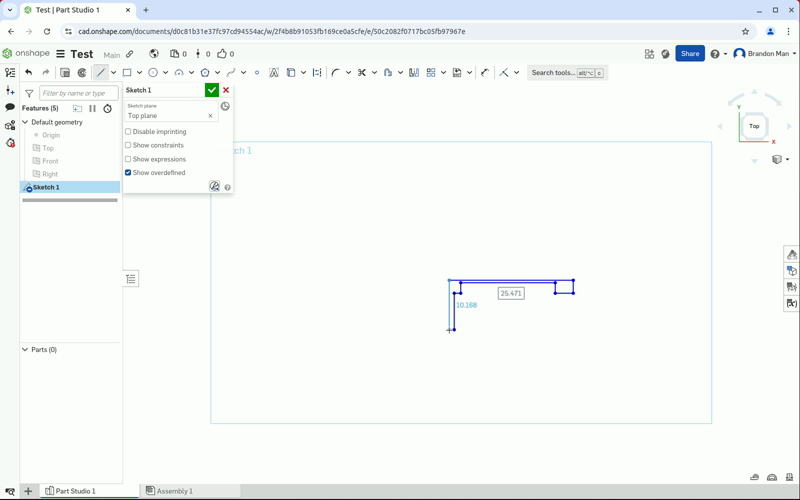
key(esc)
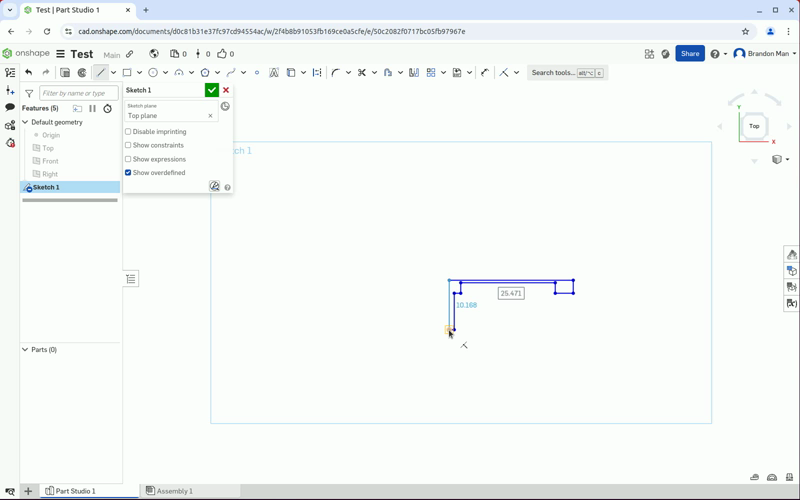
mouse_move(451, 323)
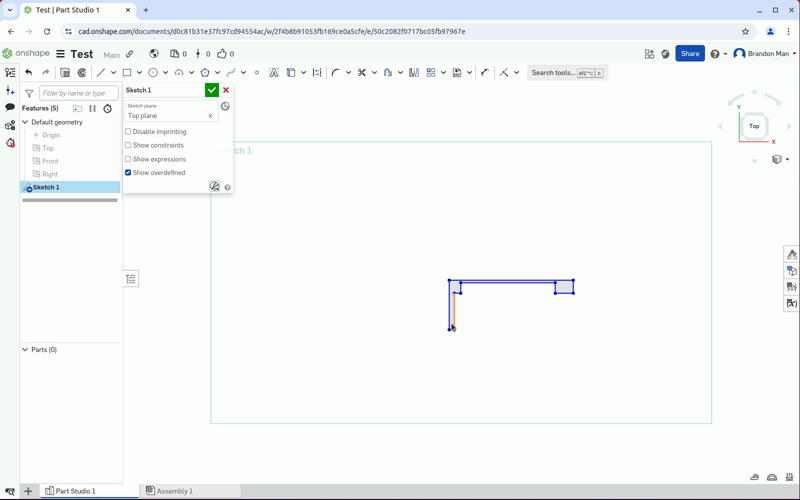
scroll(6)
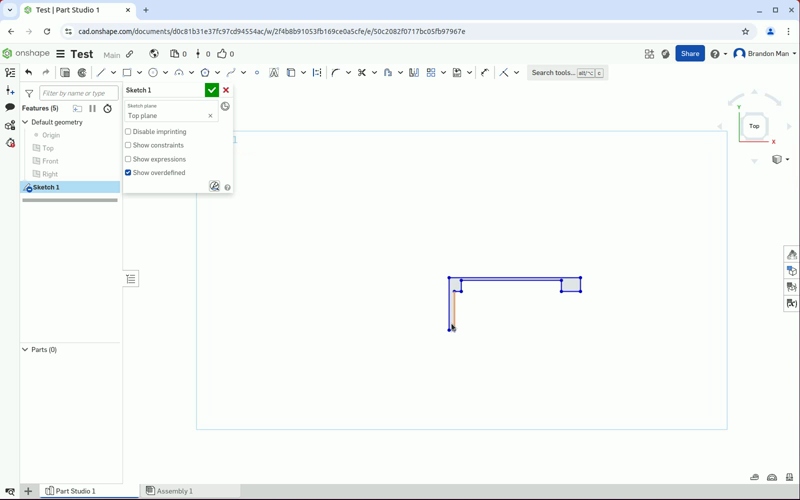
scroll(6)
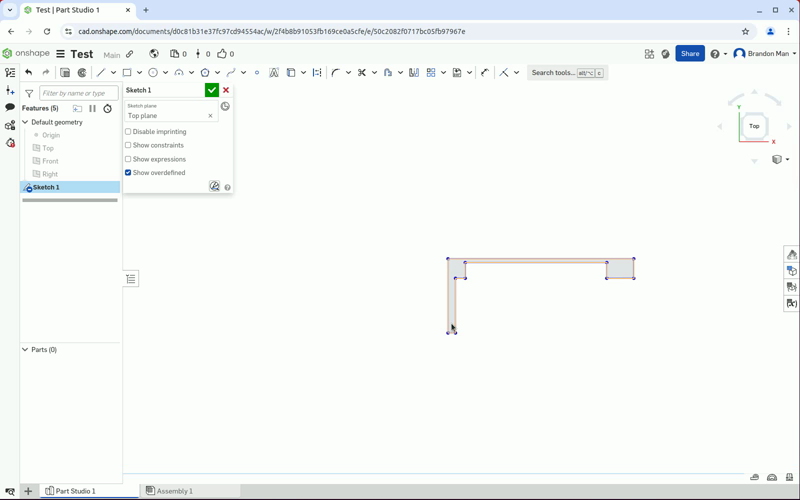
scroll(6)
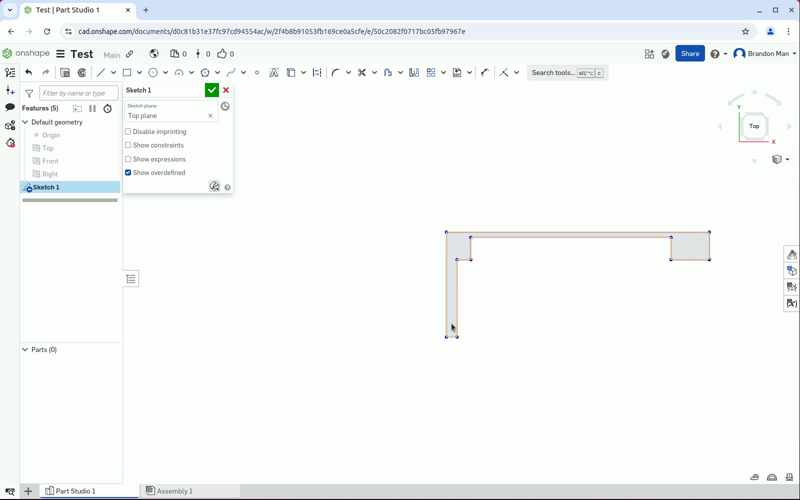
scroll(6)
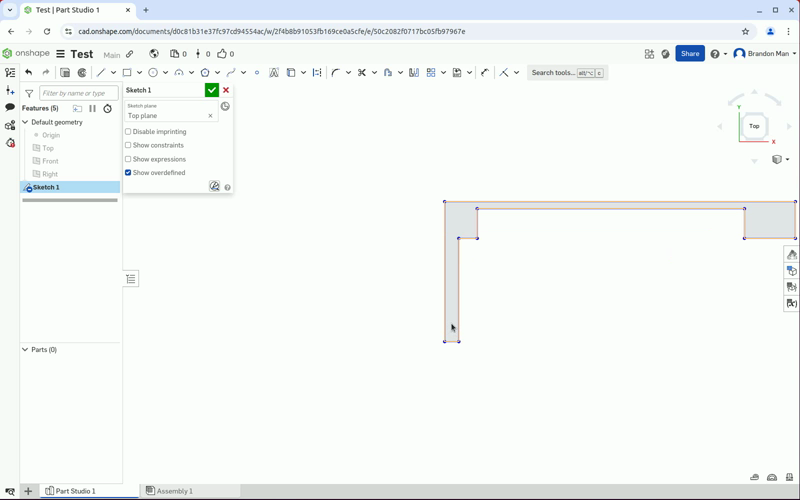
scroll(6)
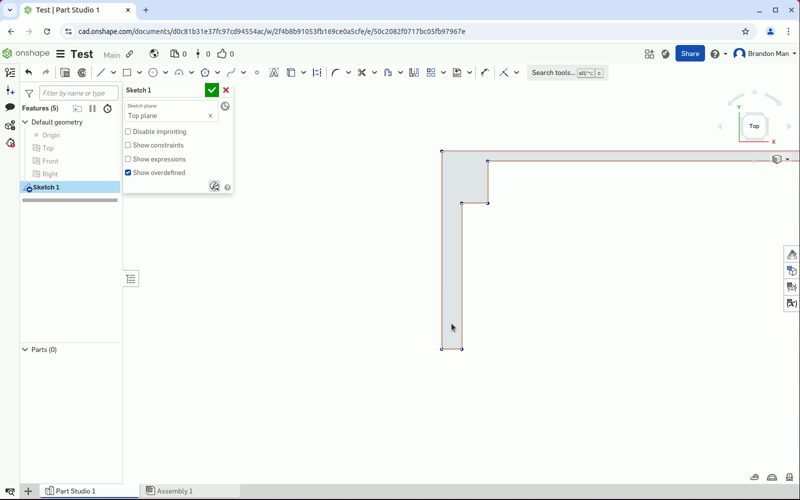
scroll(6)
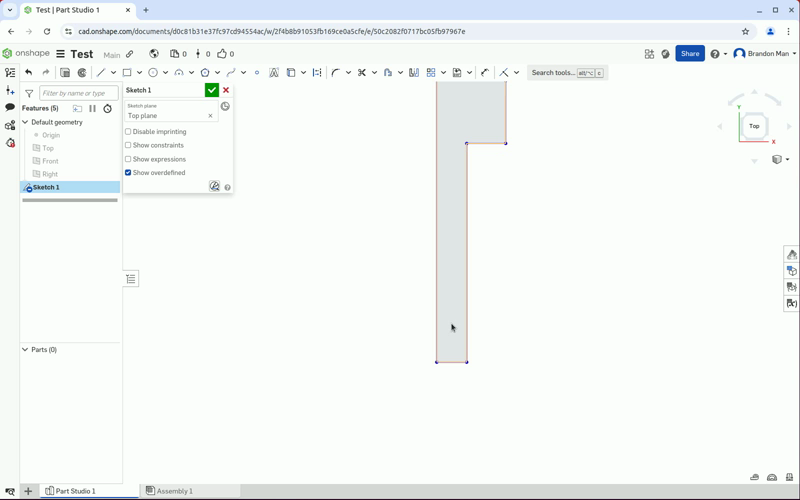
scroll(6)
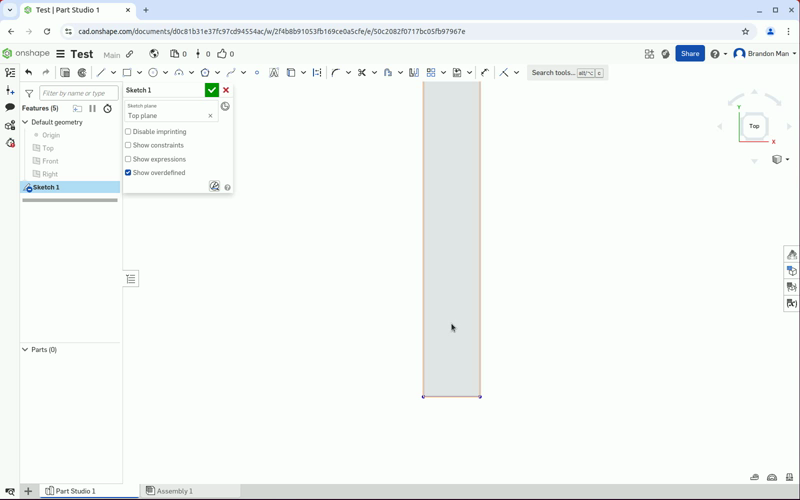
click(451, 323)
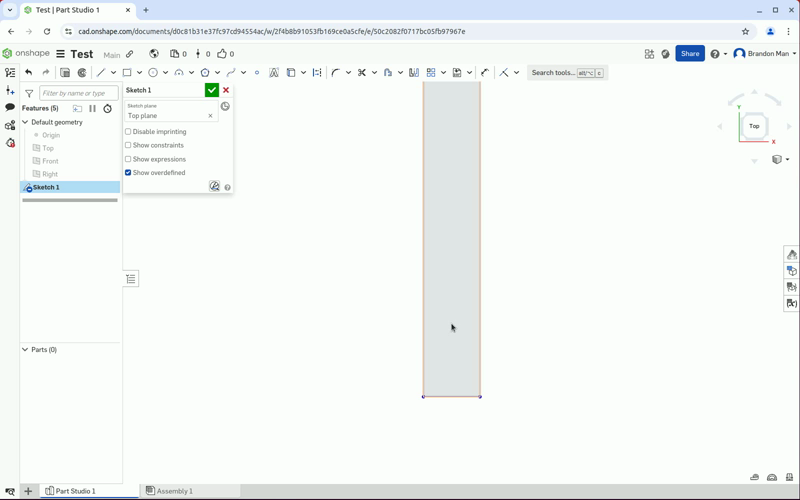
scroll(-6)
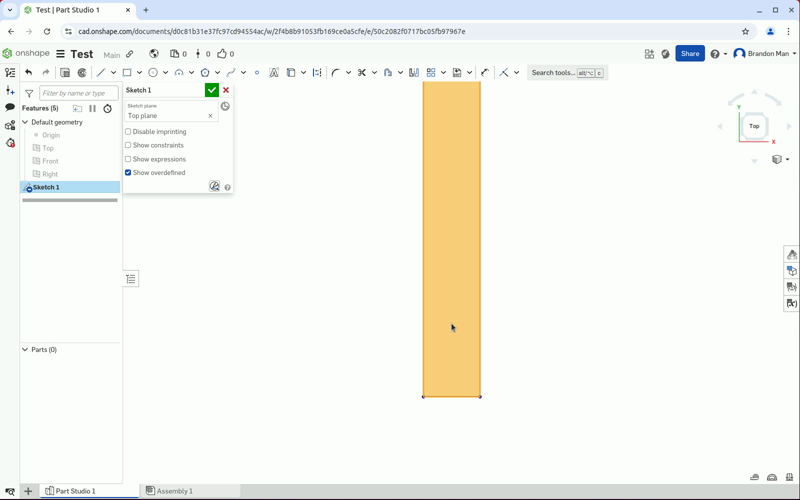
scroll(-6)
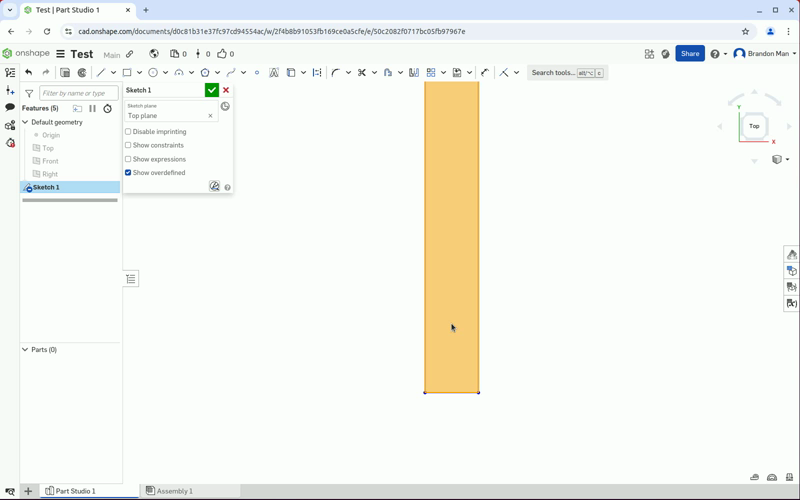
scroll(-6)
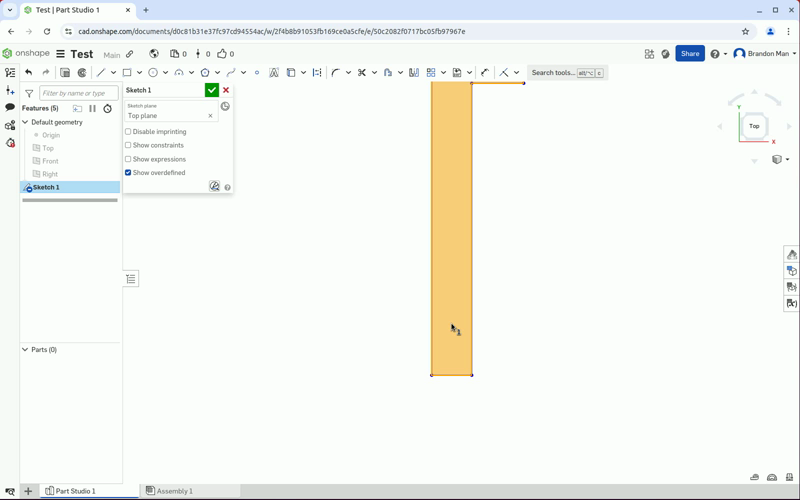
scroll(-6)
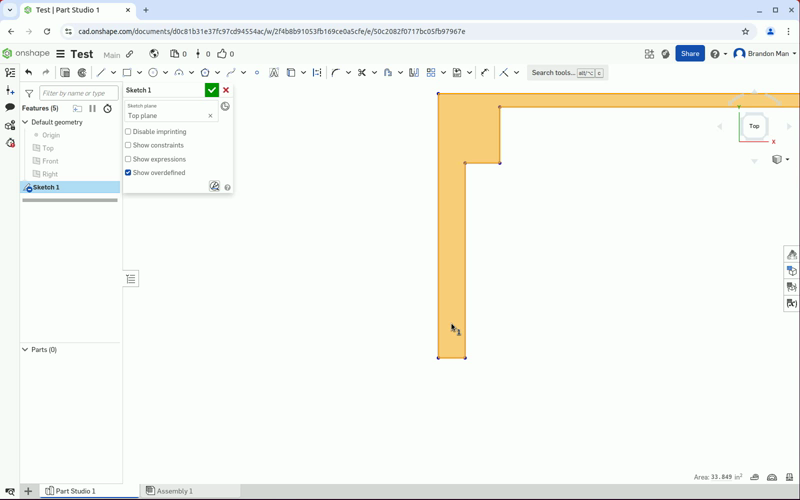
scroll(-6)
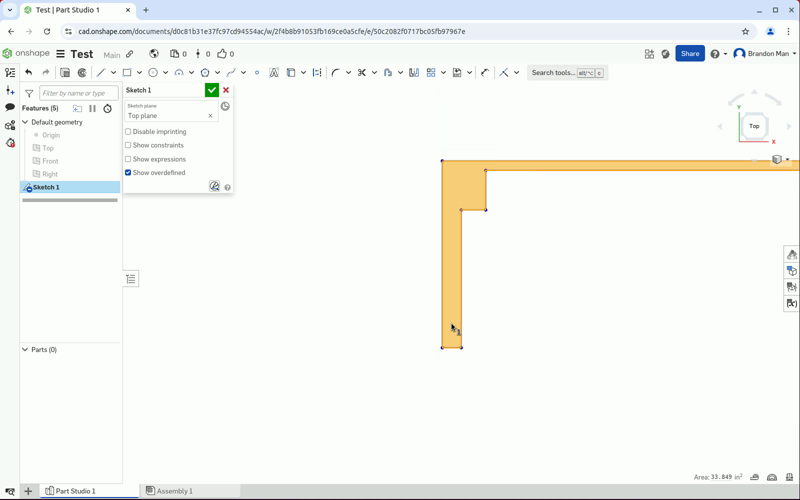
scroll(-6)
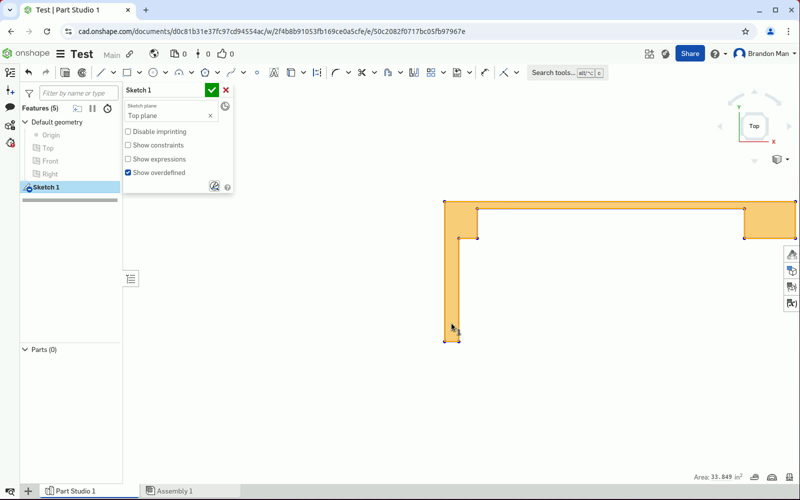
scroll(-6)
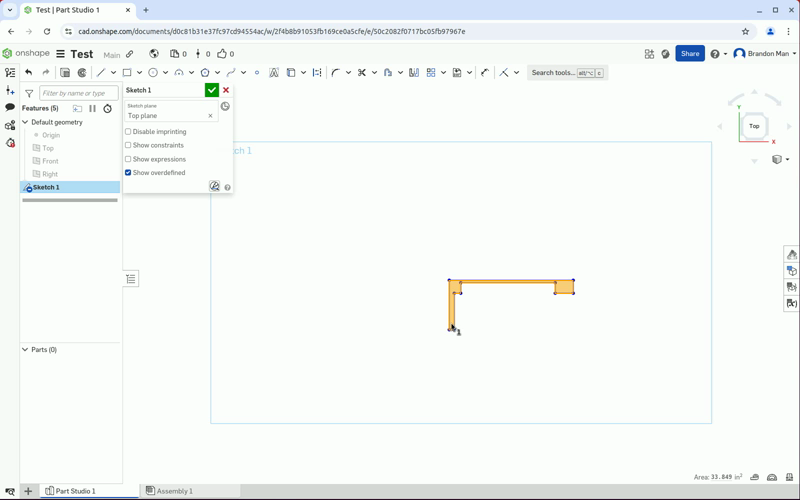
mouse_move(73, 352)
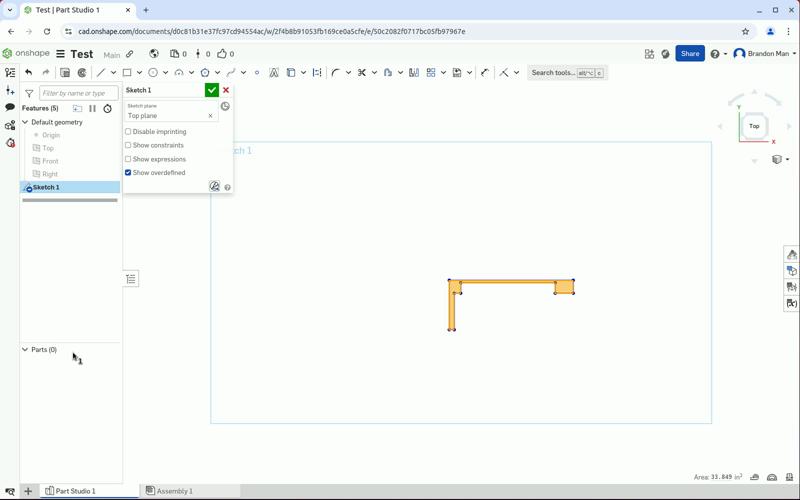
key(shift+y)
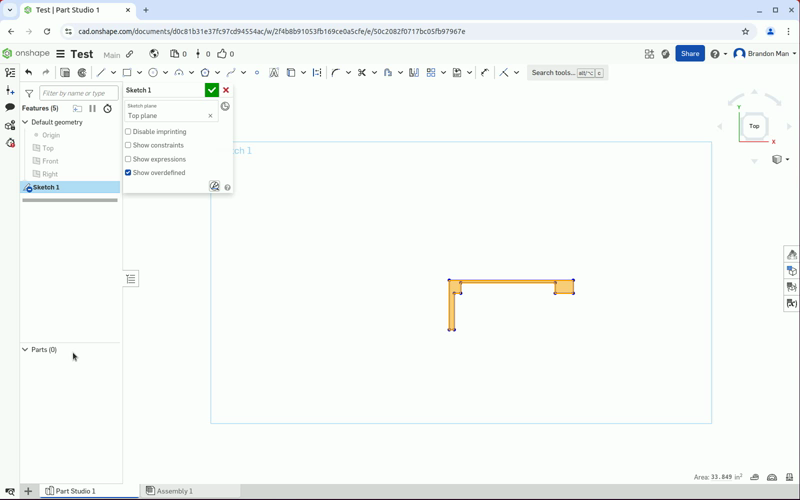
key(shift+e)
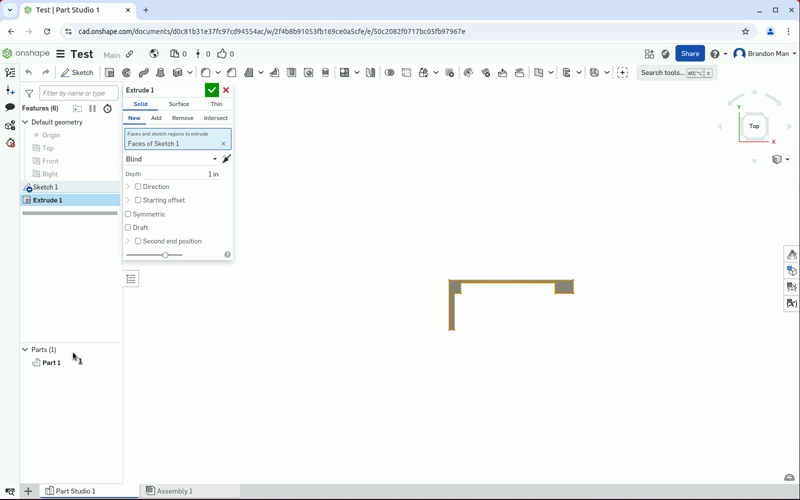
mouse_move(143, 106)
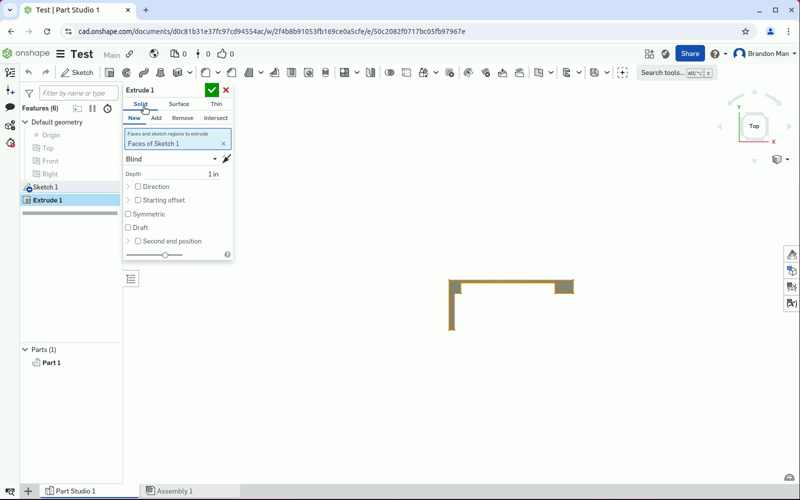
click(143, 106)
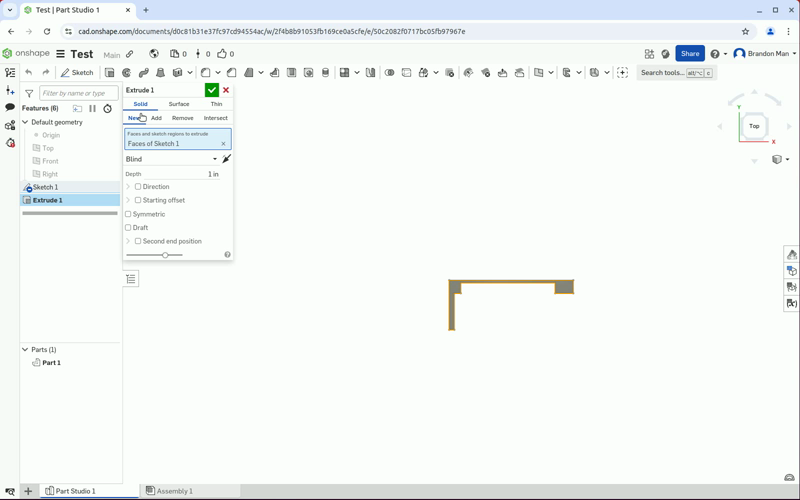
mouse_move(137, 120)
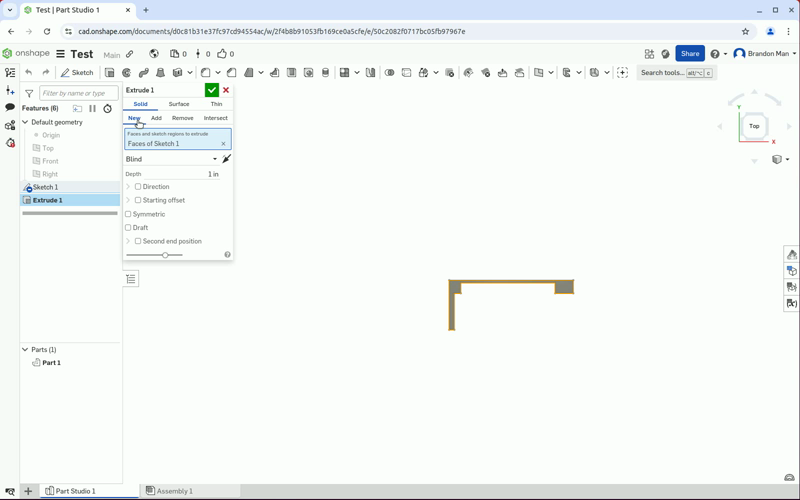
click(137, 120)
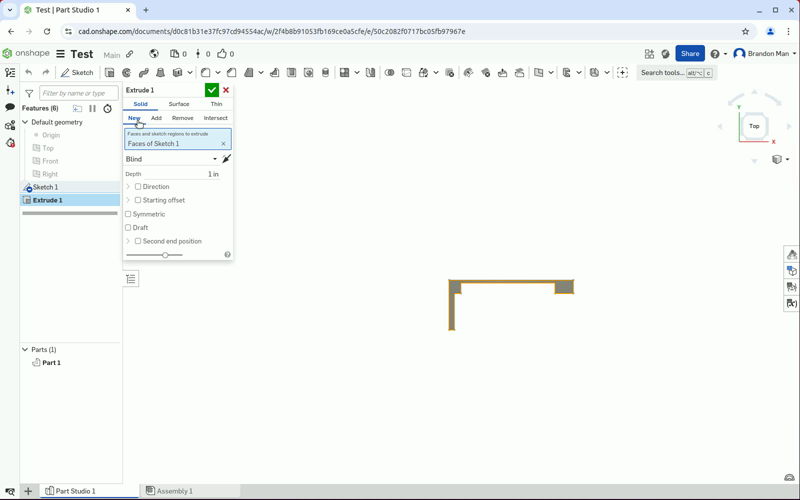
key(tab, 4)
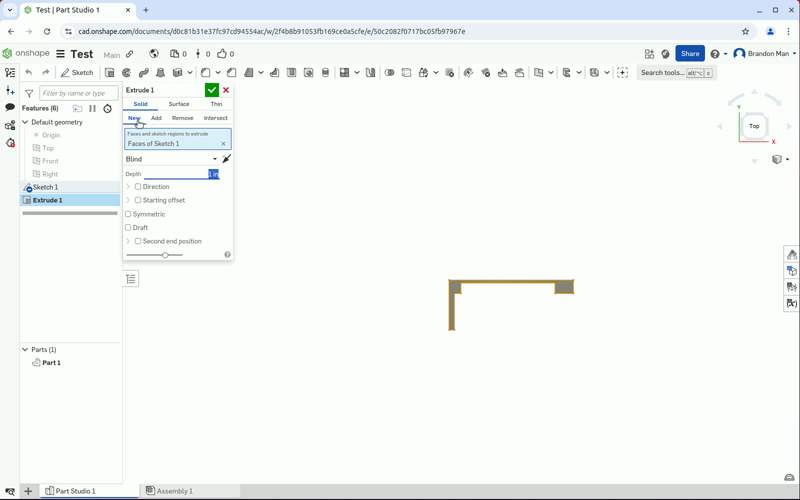
text(19.738)
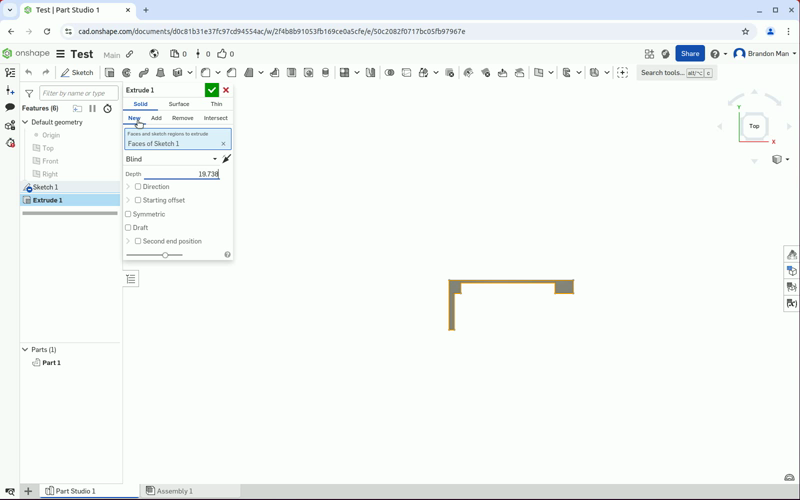
key(enter)
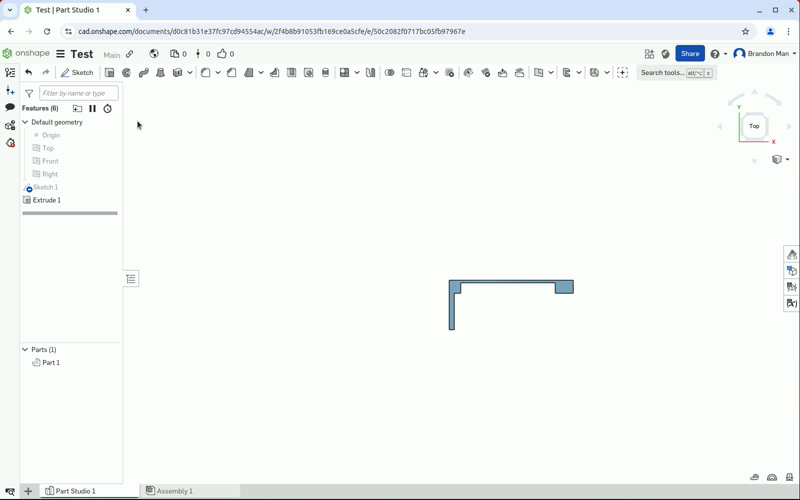
key(shift+h)
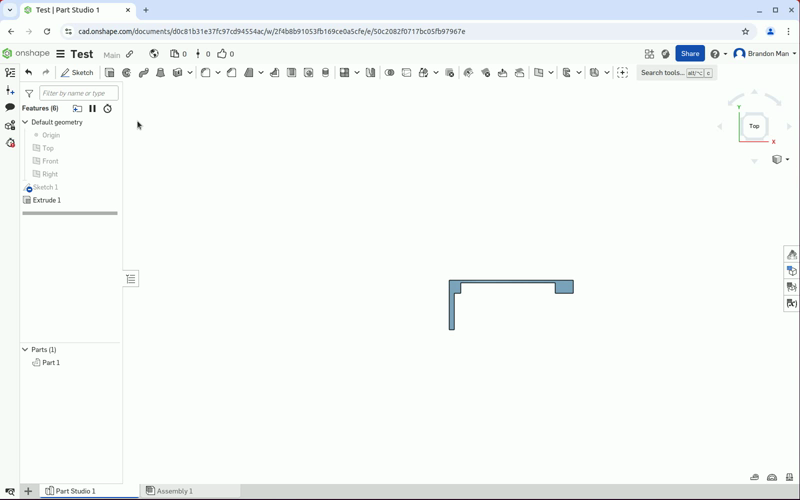
key(shift+h)
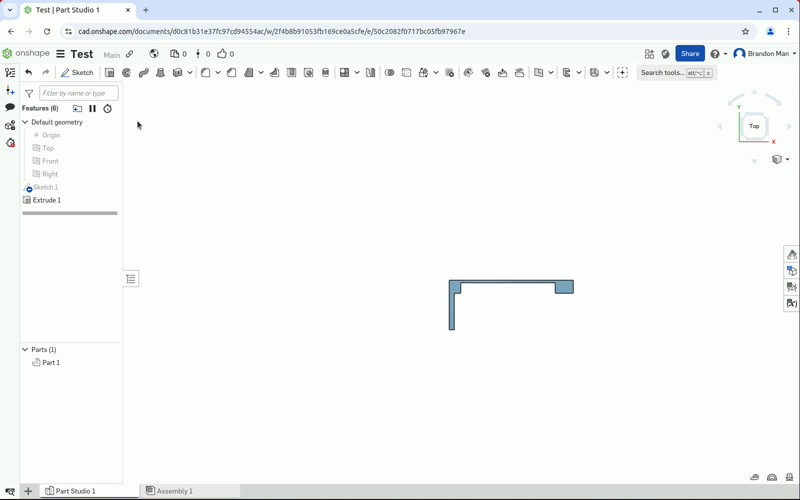
mouse_move(73, 189)
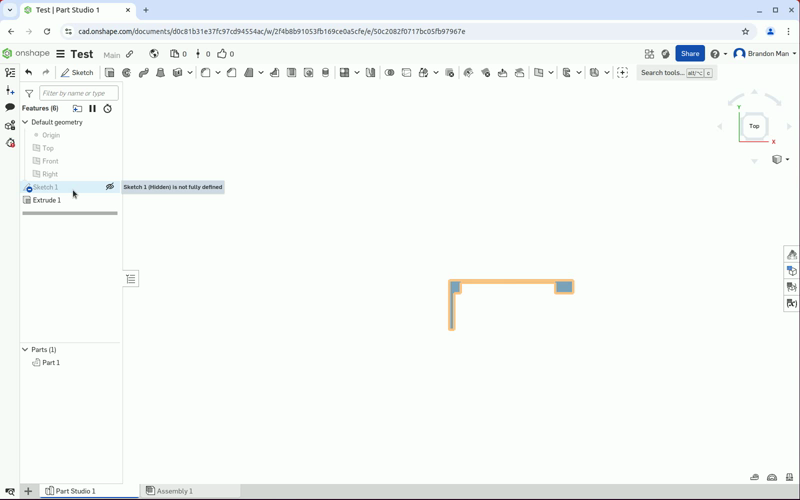
click(73, 189)
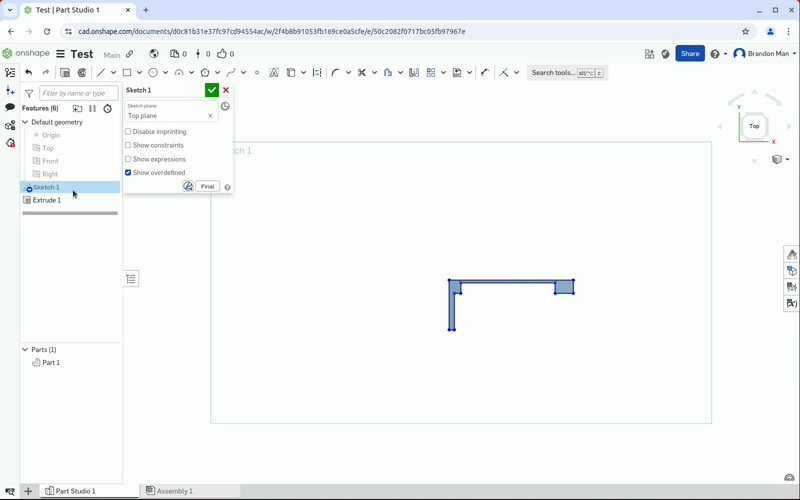
mouse_move(229, 92)
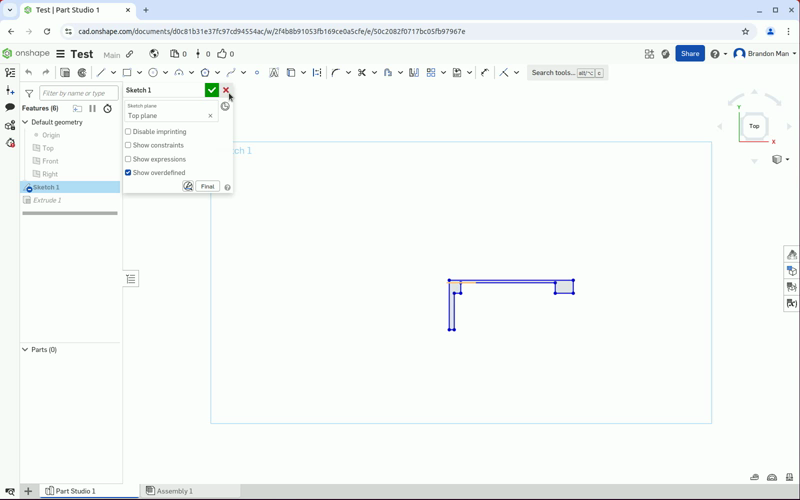
click(229, 92)
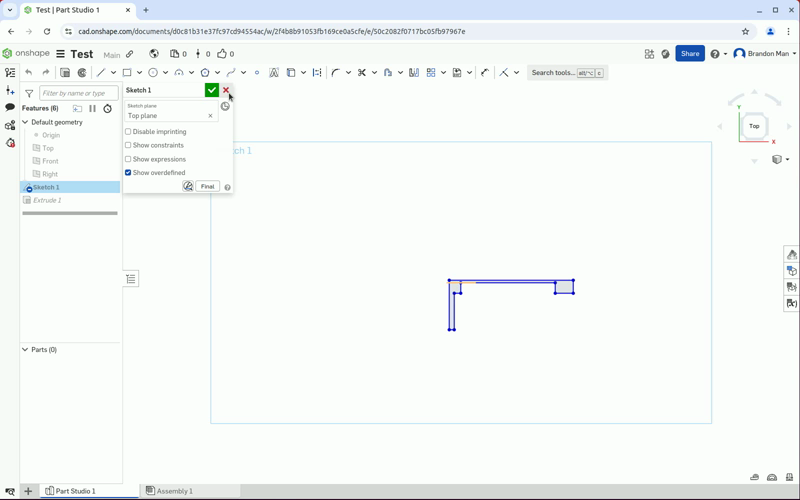
key(shift+s)
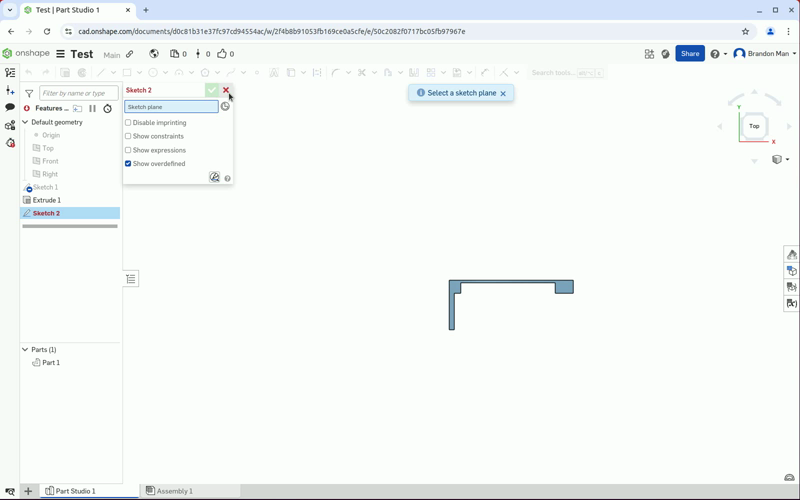
mouse_move(73, 150)
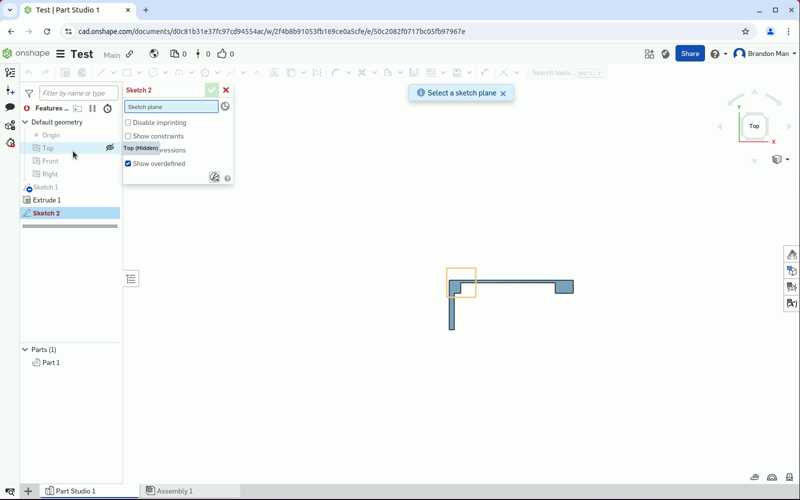
click(73, 150)
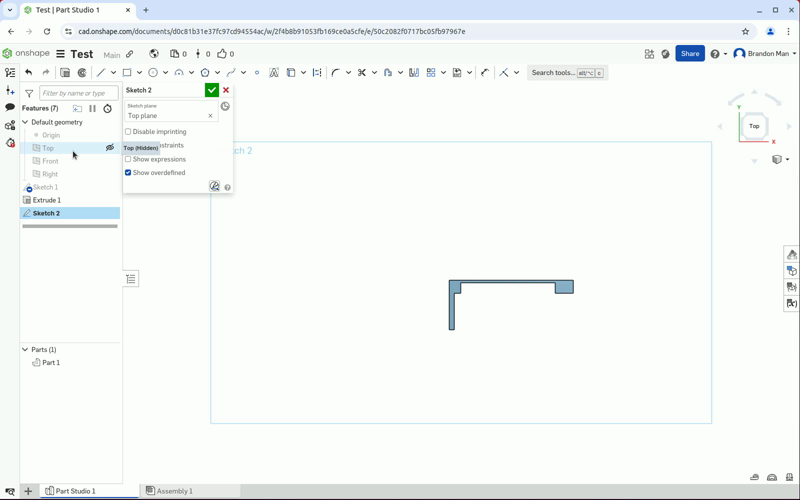
mouse_move(73, 352)
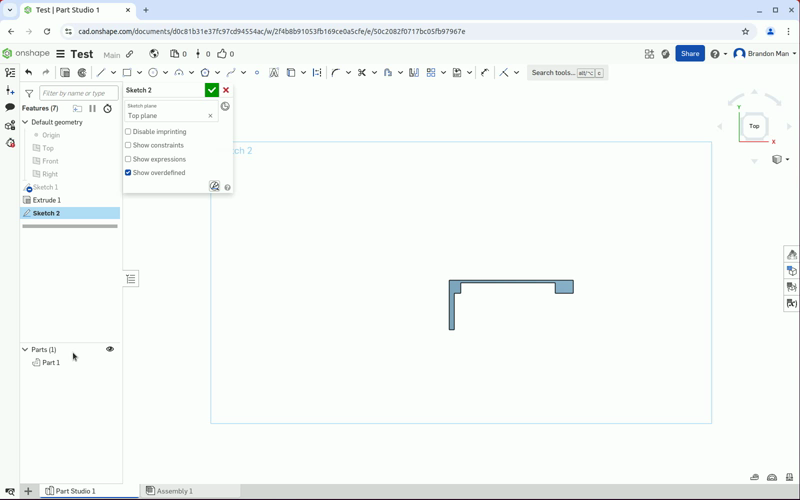
key(y)
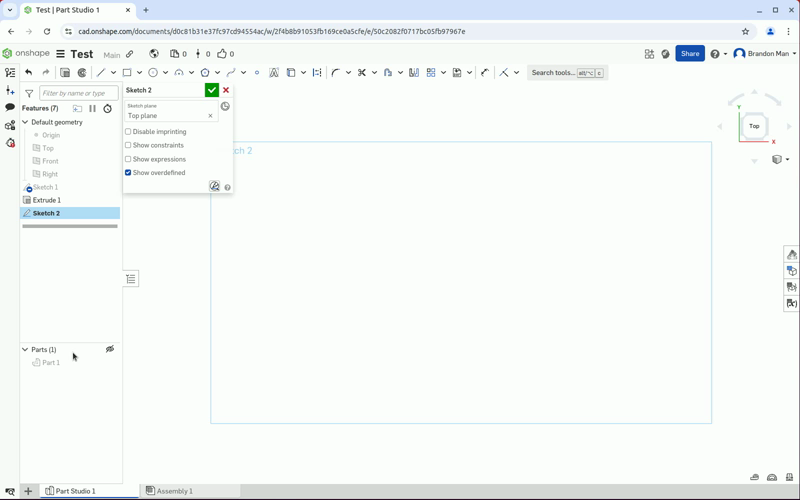
key(l)
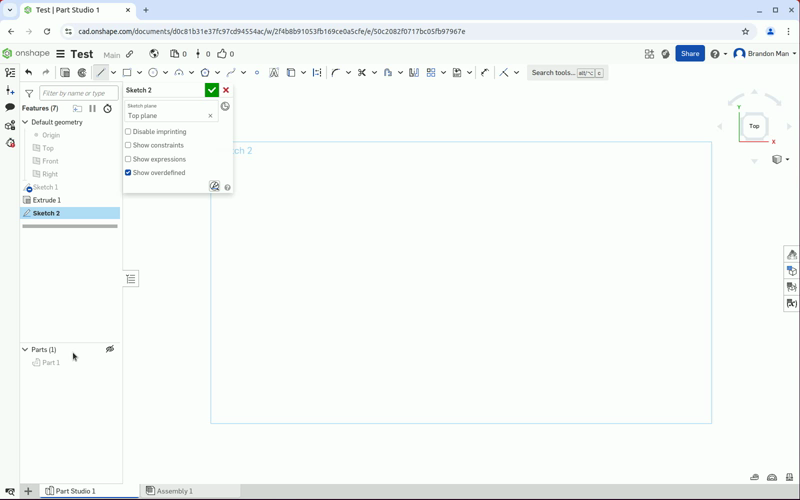
key_down(shift)
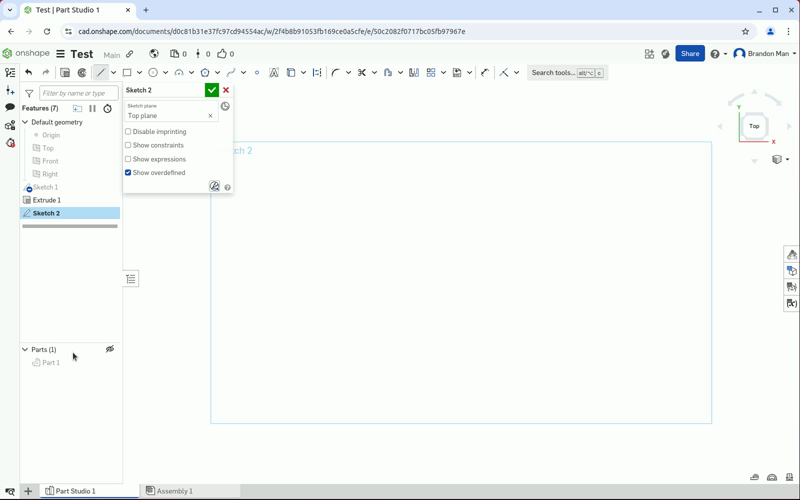
mouse_move(454, 329)
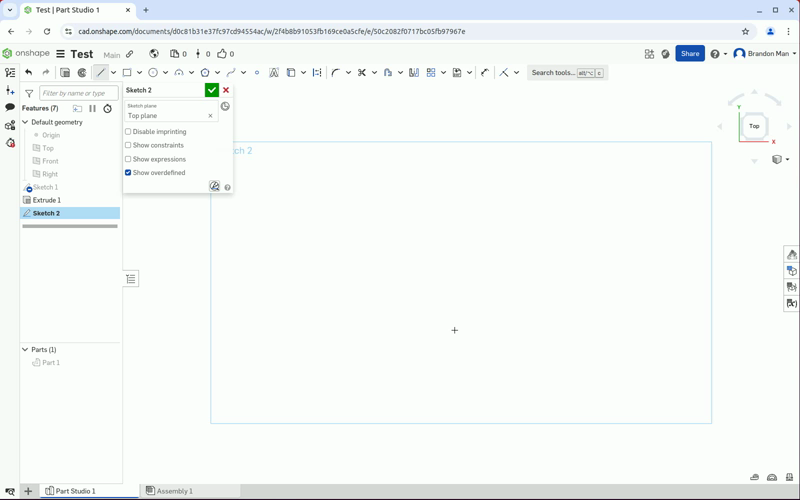
click(454, 329)
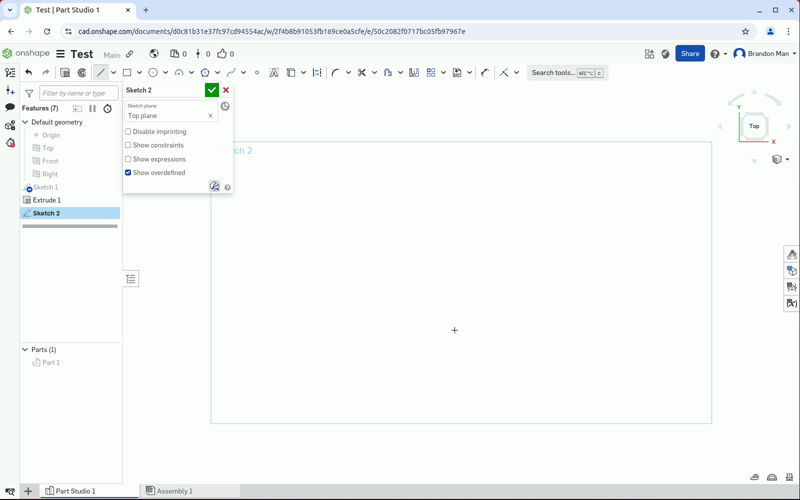
key_up(shift)
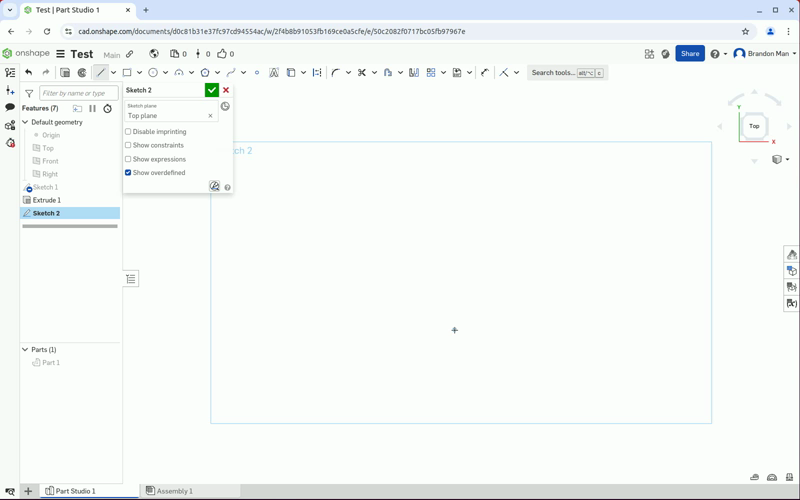
key_down(shift)
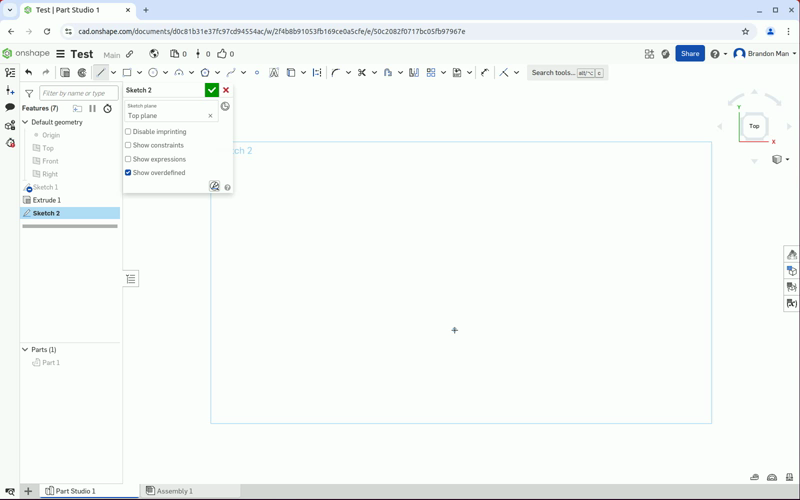
mouse_move(484, 329)
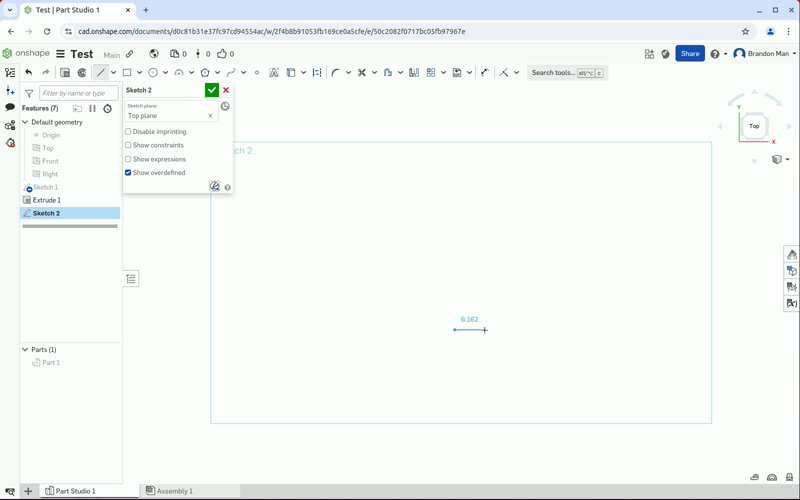
mouse_move(454, 292)
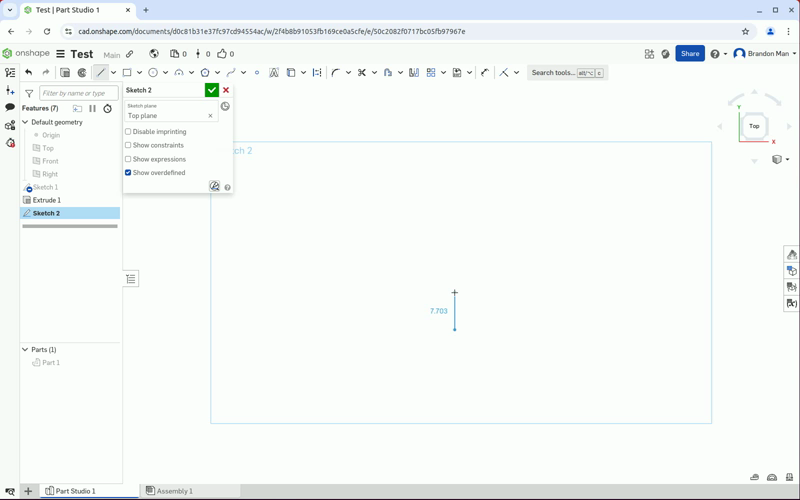
click(454, 292)
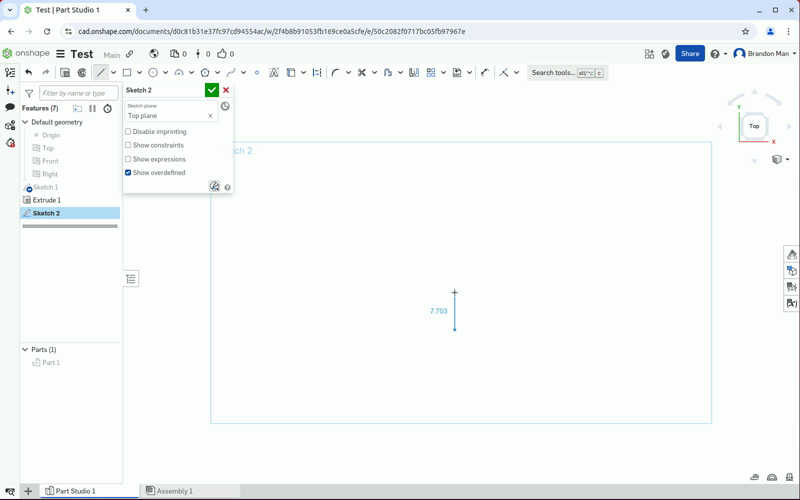
key_up(shift)
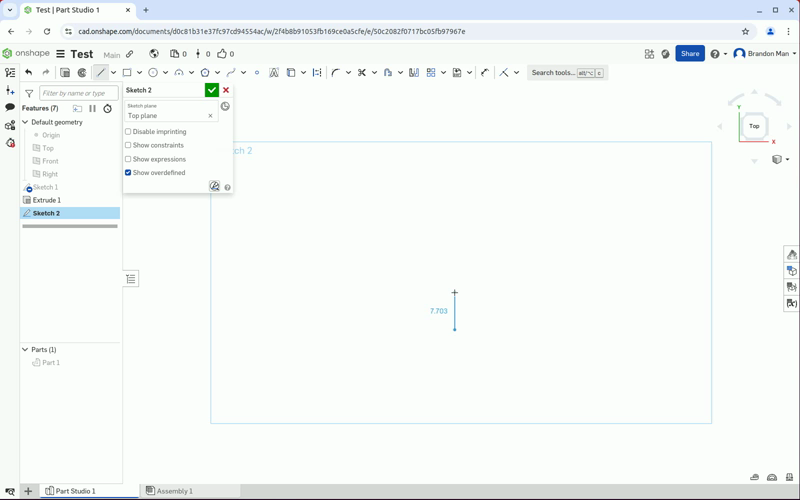
key_down(shift)
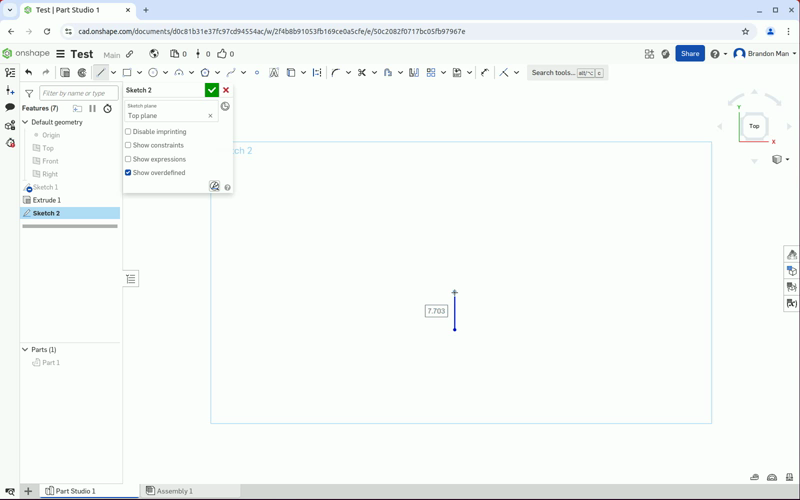
mouse_move(484, 292)
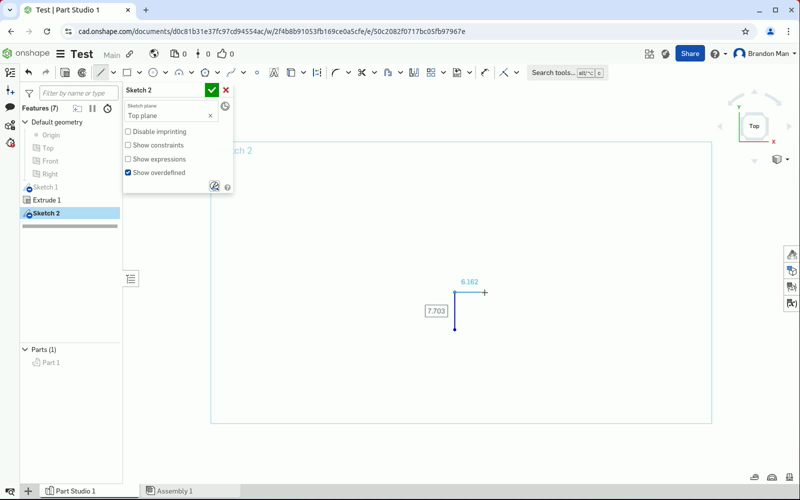
mouse_move(461, 292)
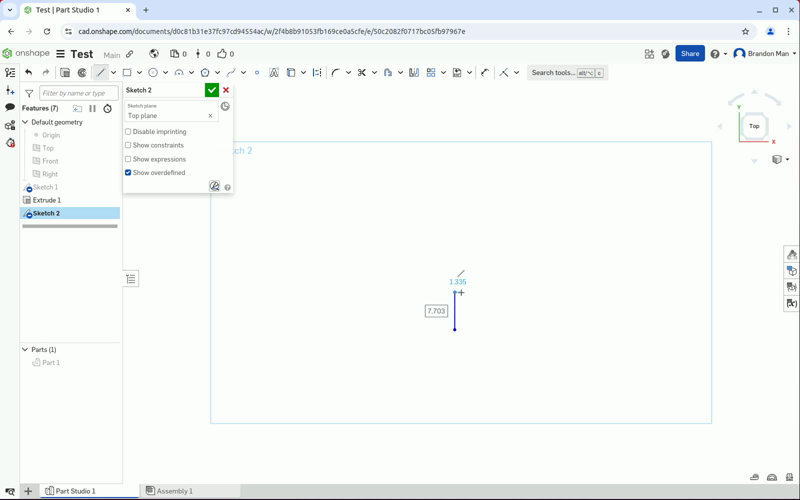
scroll(6)
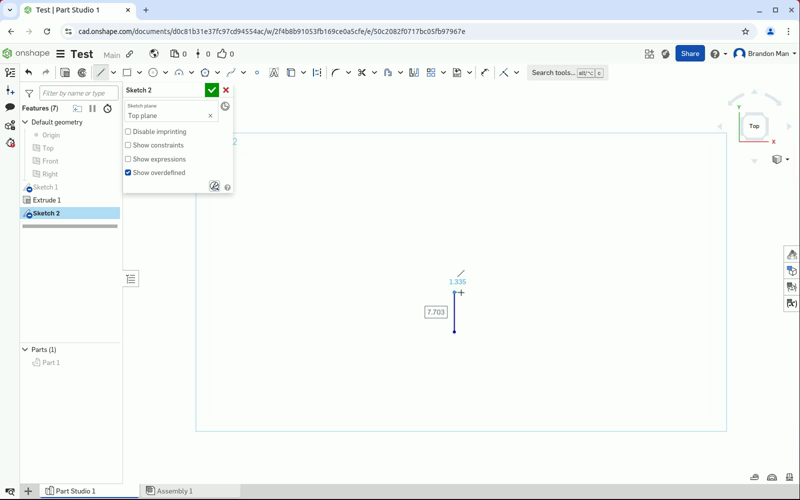
scroll(6)
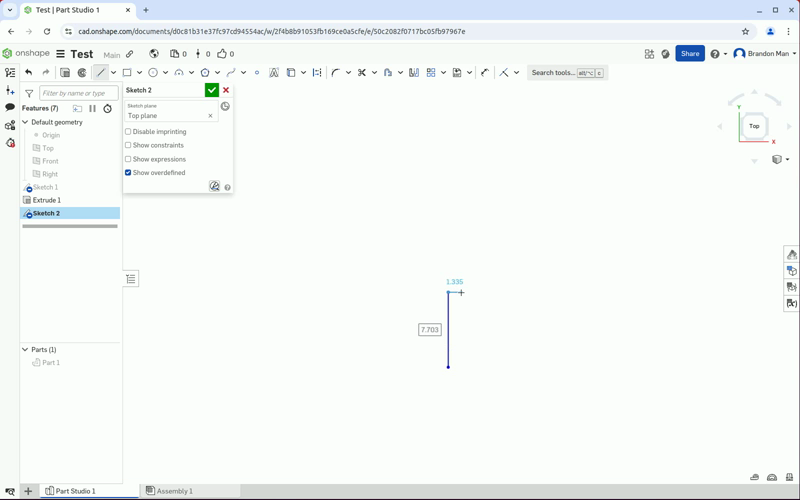
scroll(6)
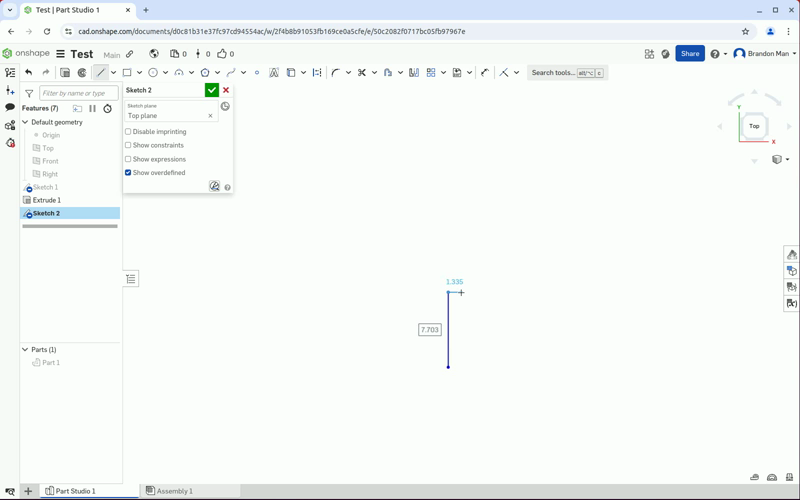
scroll(6)
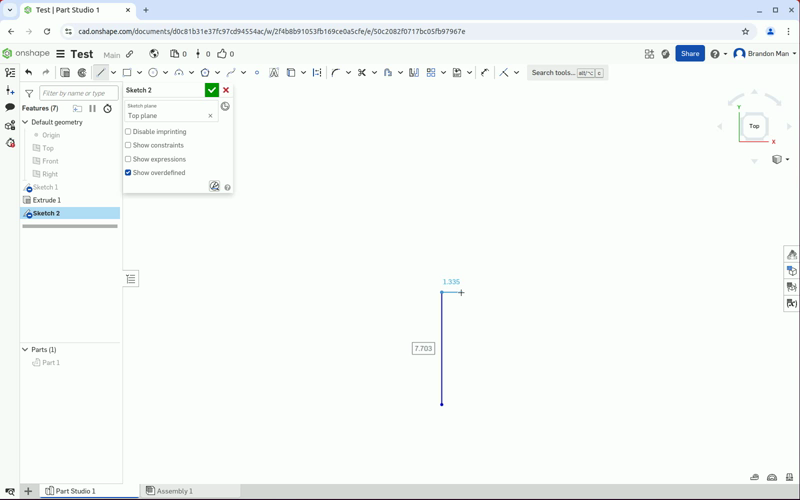
scroll(6)
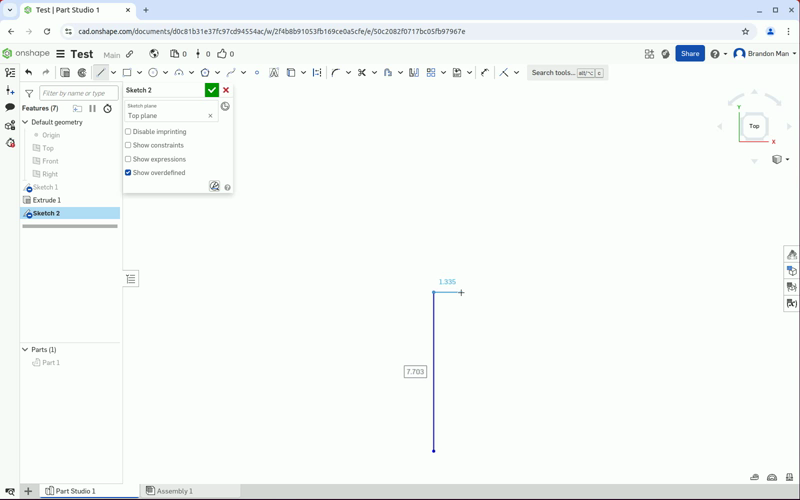
scroll(6)
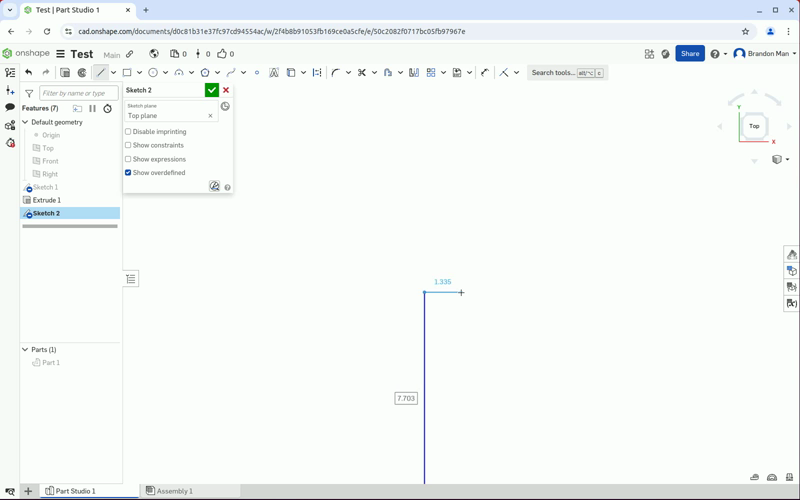
scroll(6)
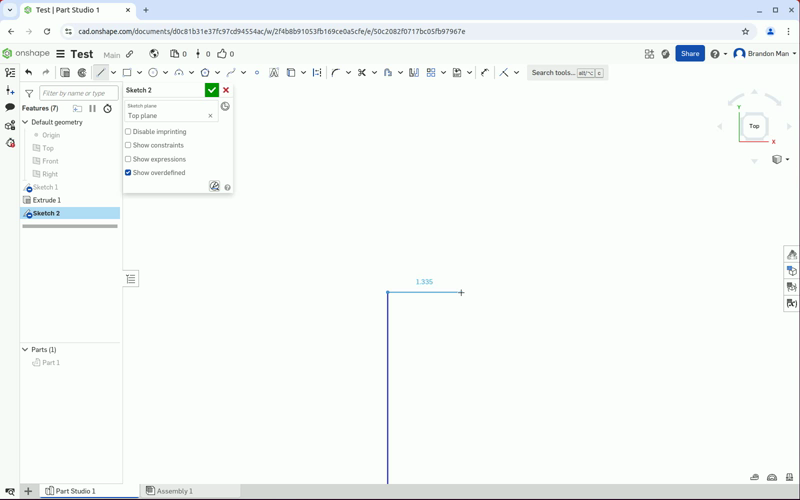
click(461, 292)
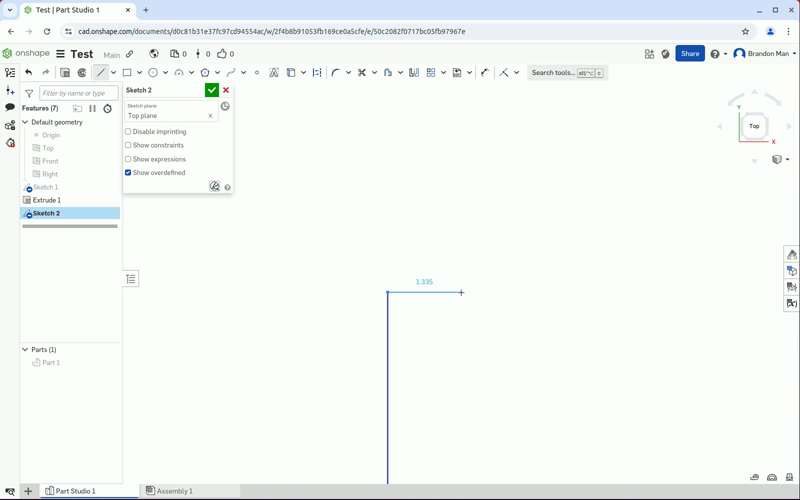
scroll(-6)
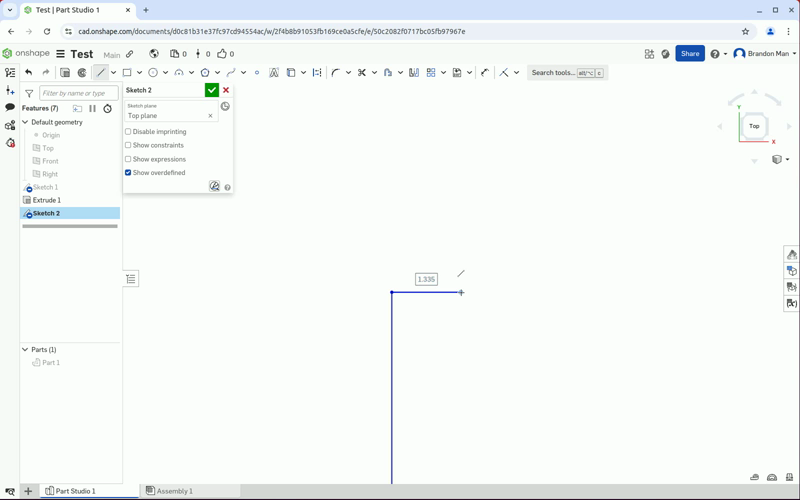
scroll(-6)
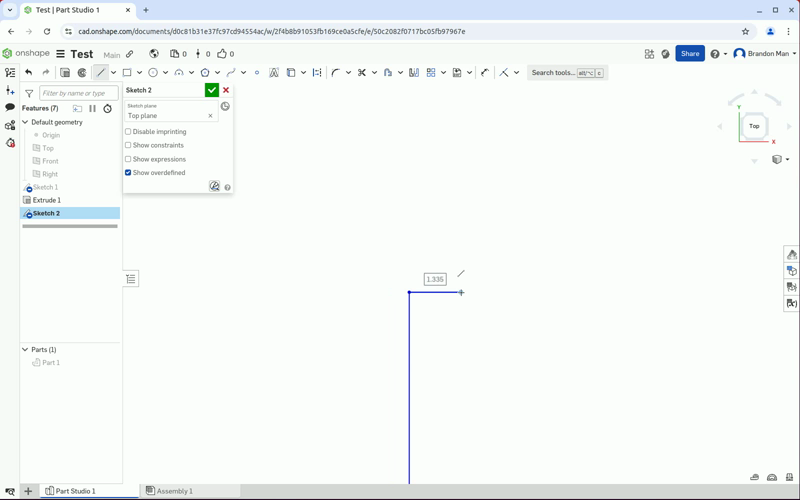
scroll(-6)
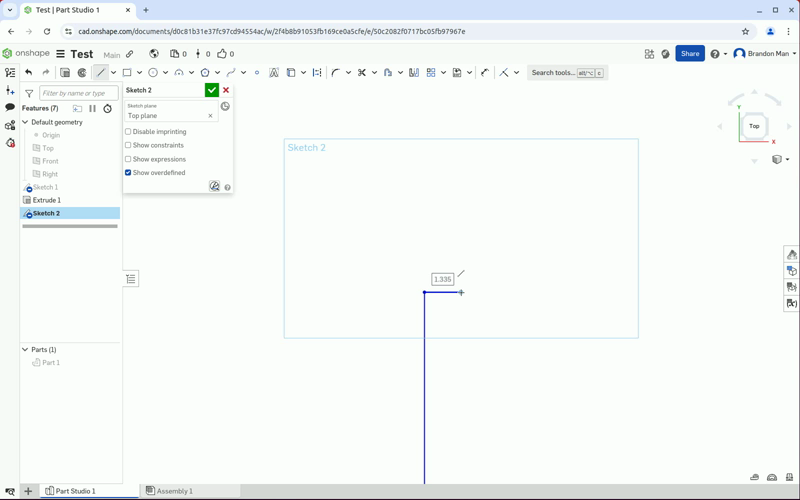
scroll(-6)
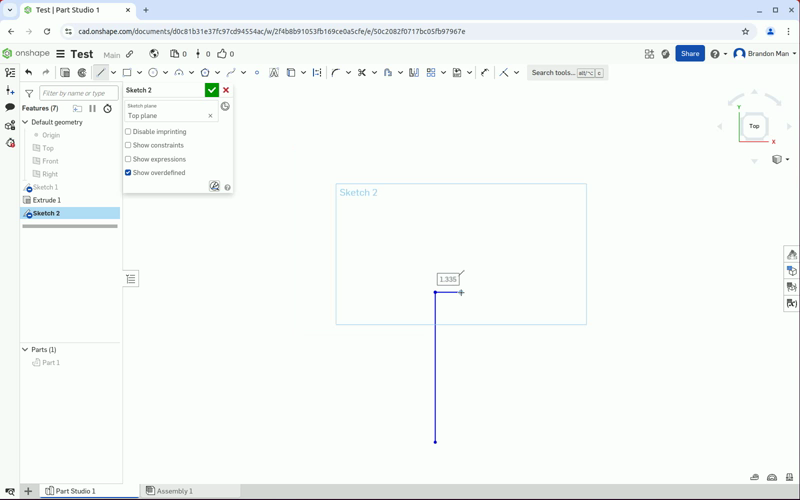
scroll(-6)
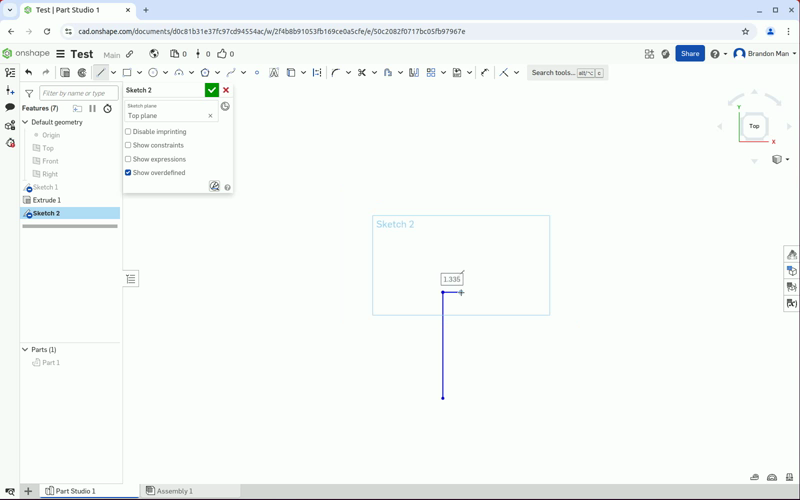
scroll(-6)
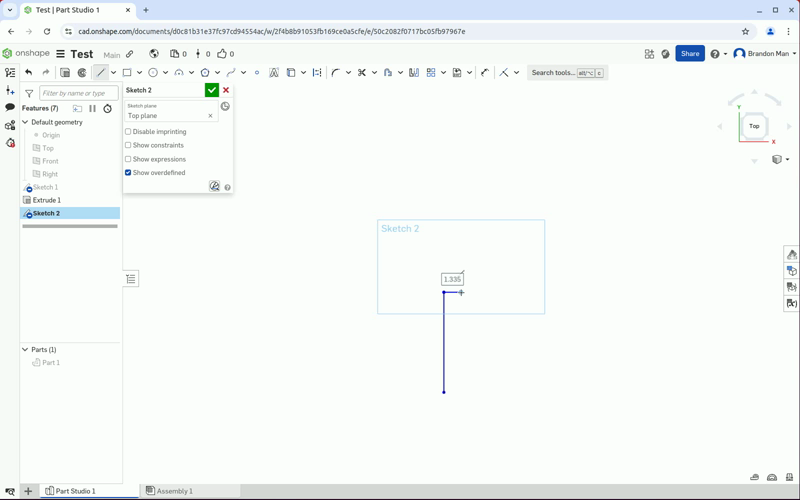
scroll(-6)
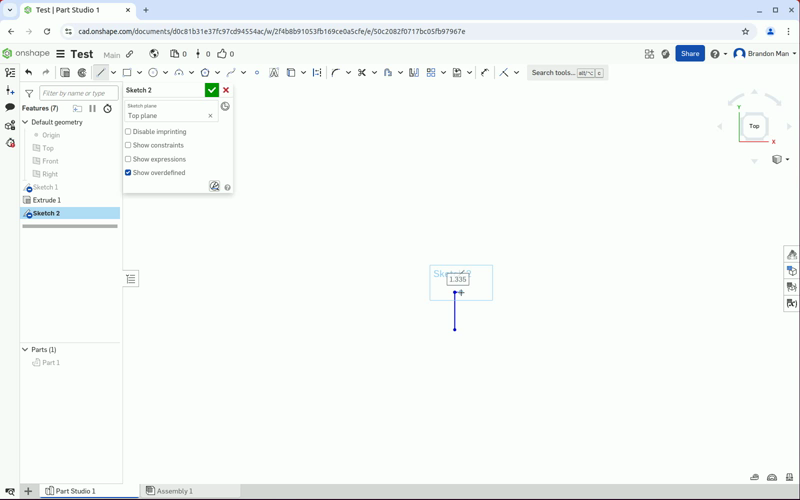
key_up(shift)
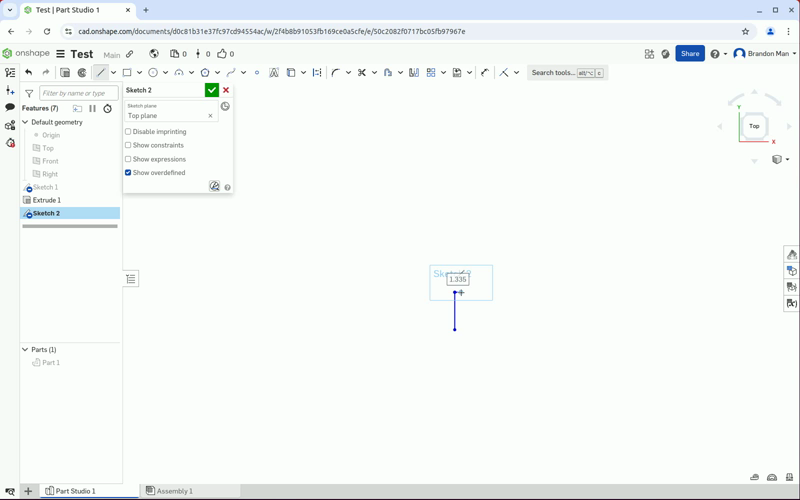
key_down(shift)
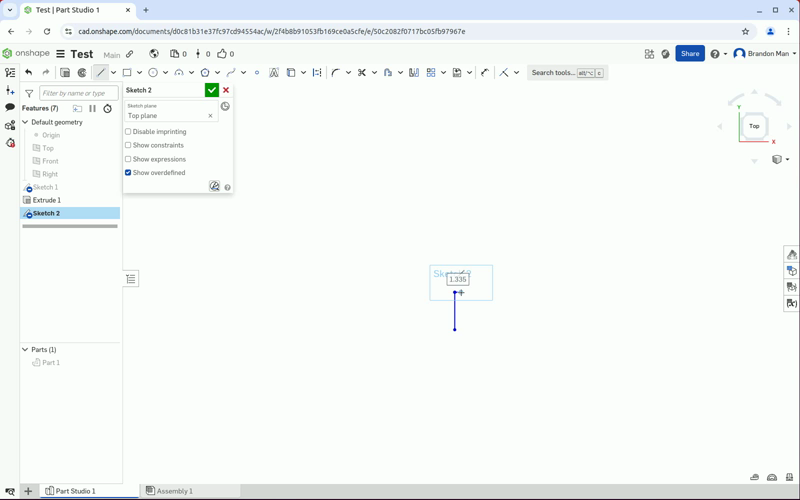
mouse_move(491, 292)
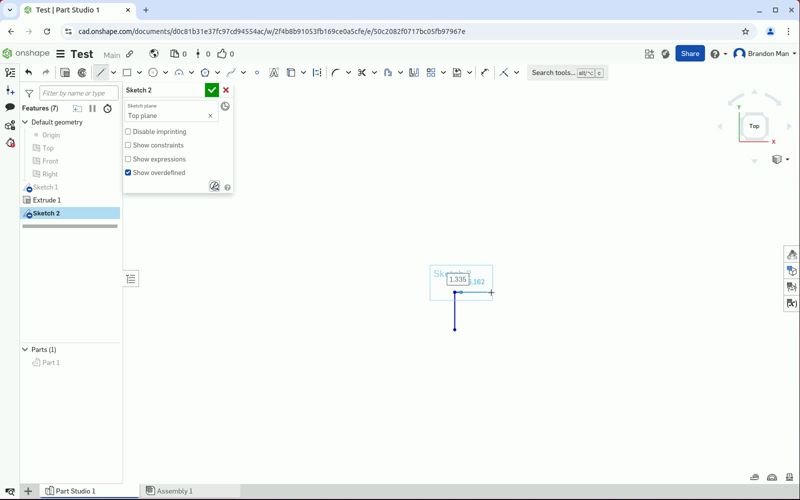
mouse_move(461, 282)
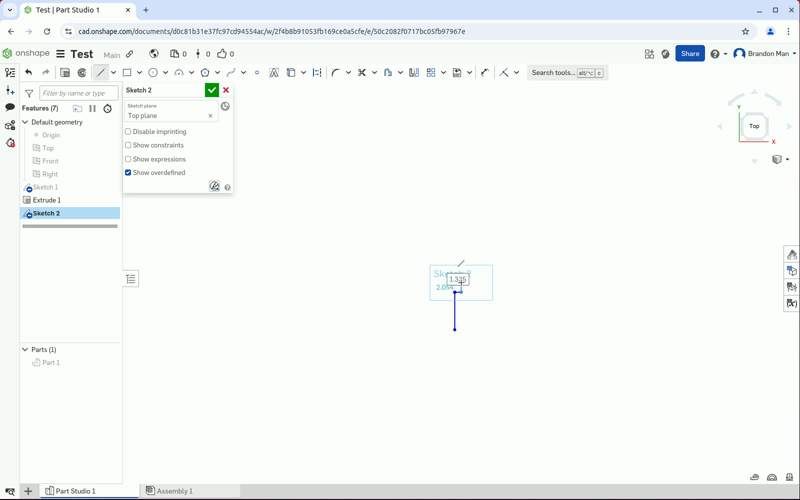
click(461, 282)
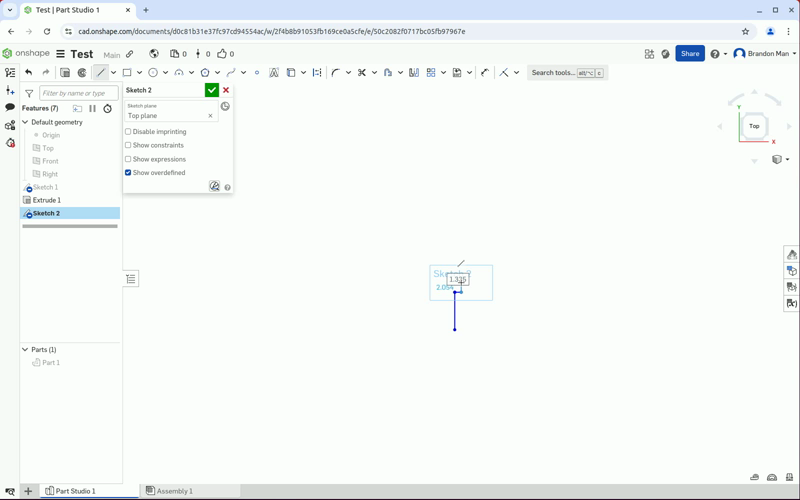
key_up(shift)
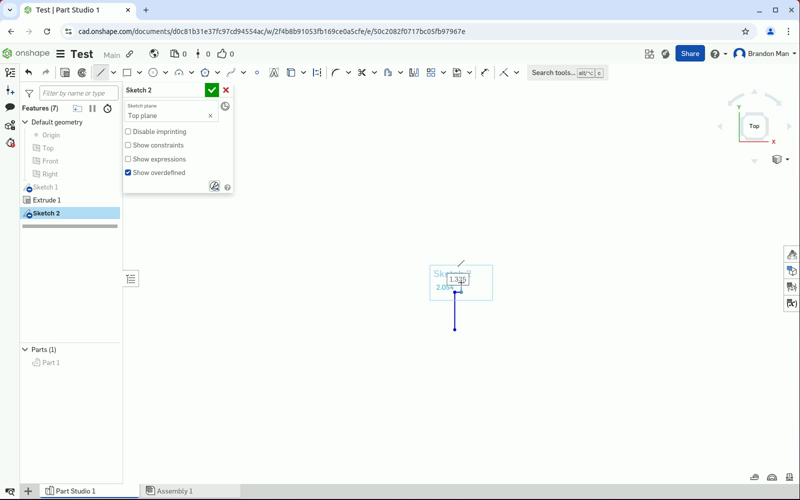
key_down(shift)
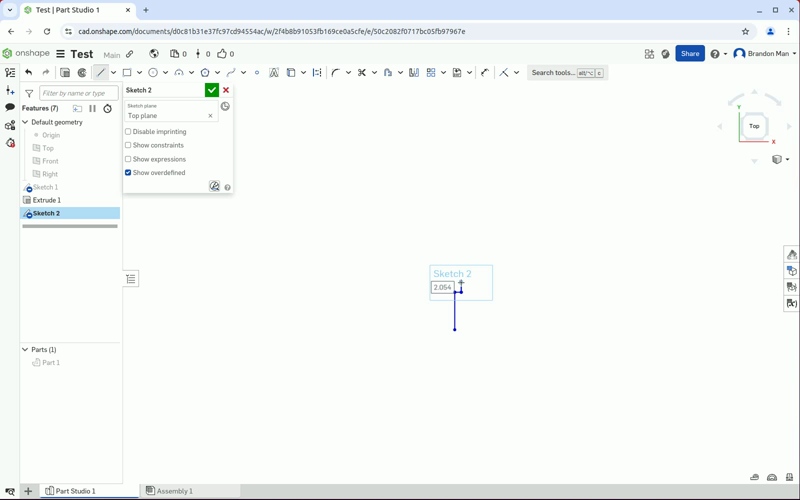
mouse_move(554, 282)
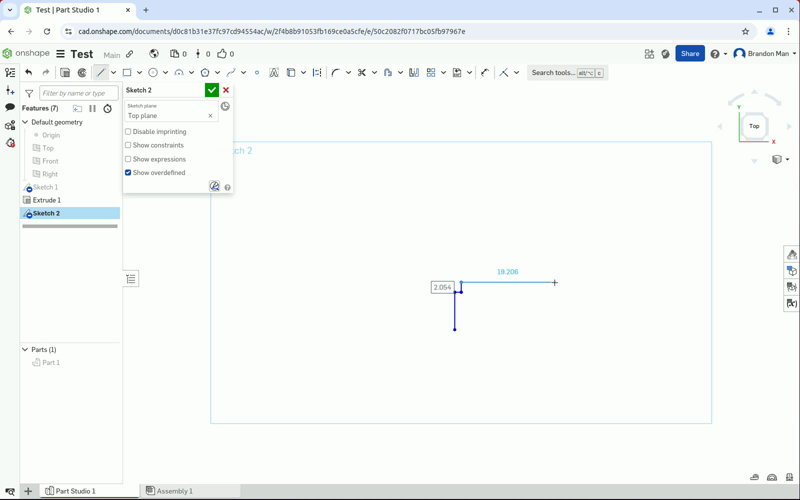
click(554, 282)
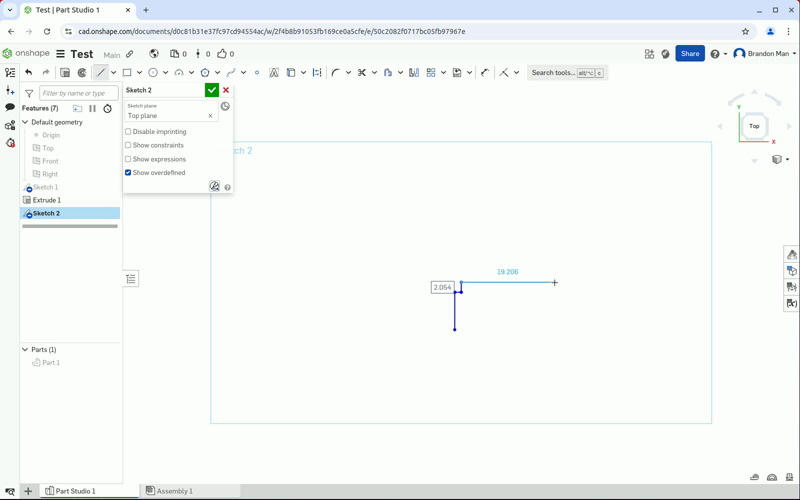
key_up(shift)
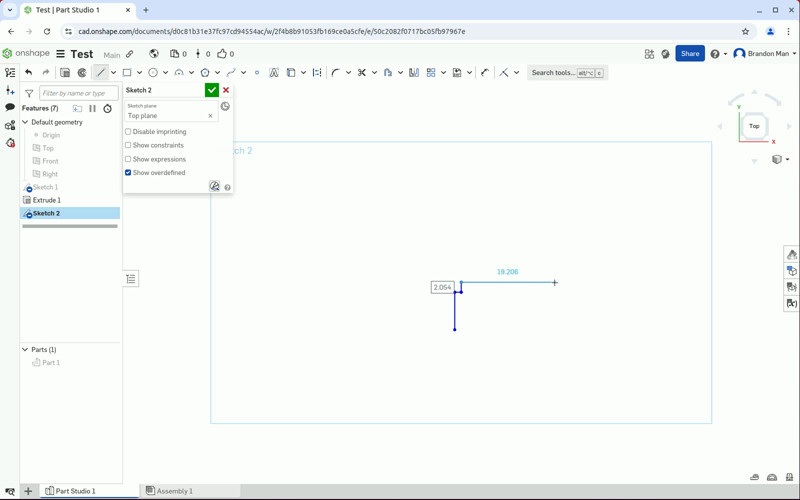
key_down(shift)
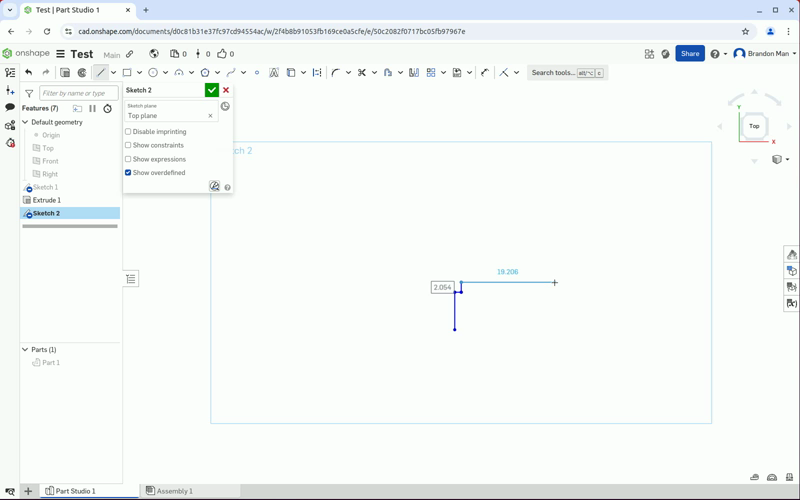
mouse_move(584, 282)
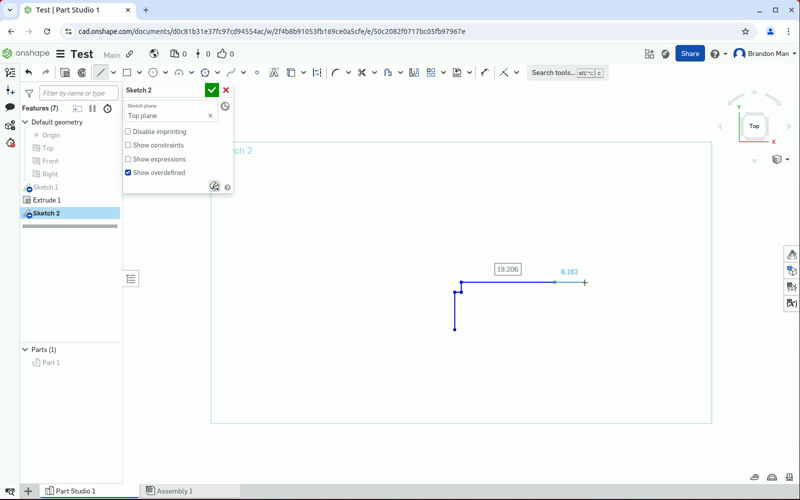
mouse_move(554, 292)
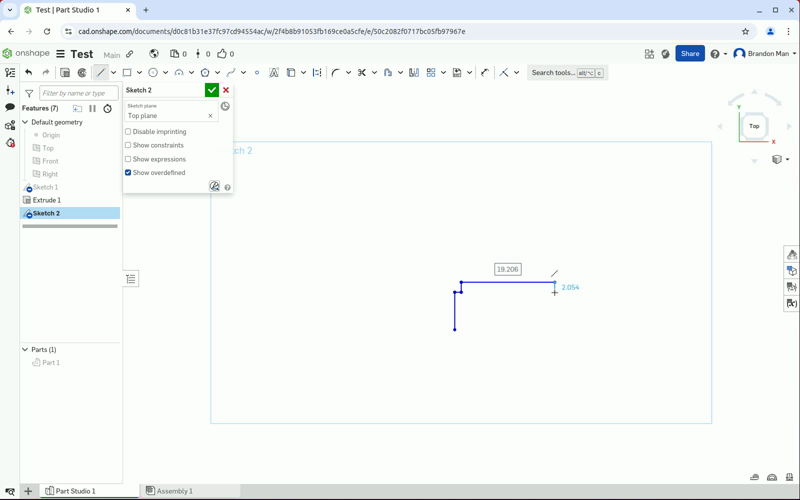
click(554, 292)
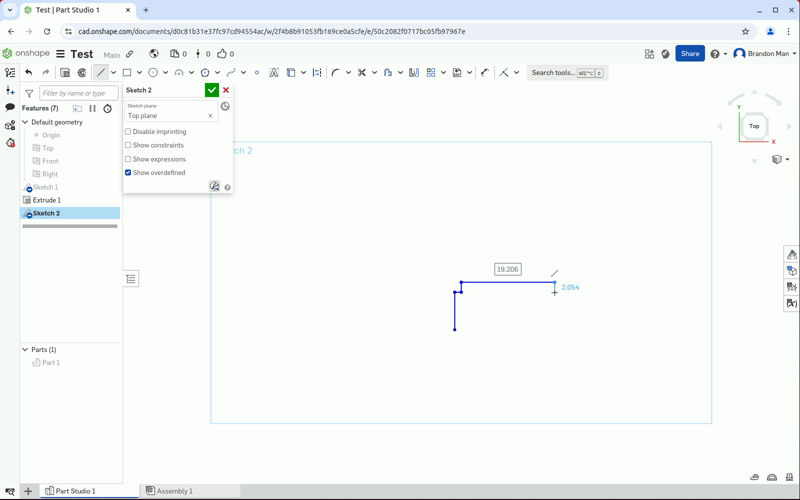
key_up(shift)
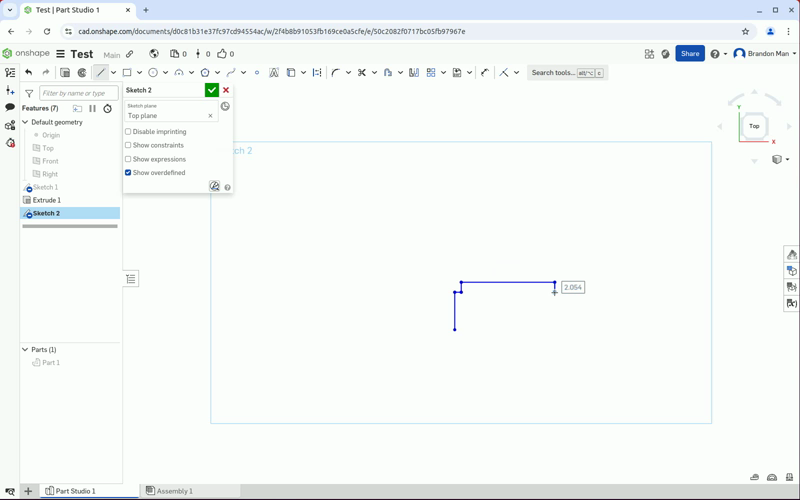
key_down(shift)
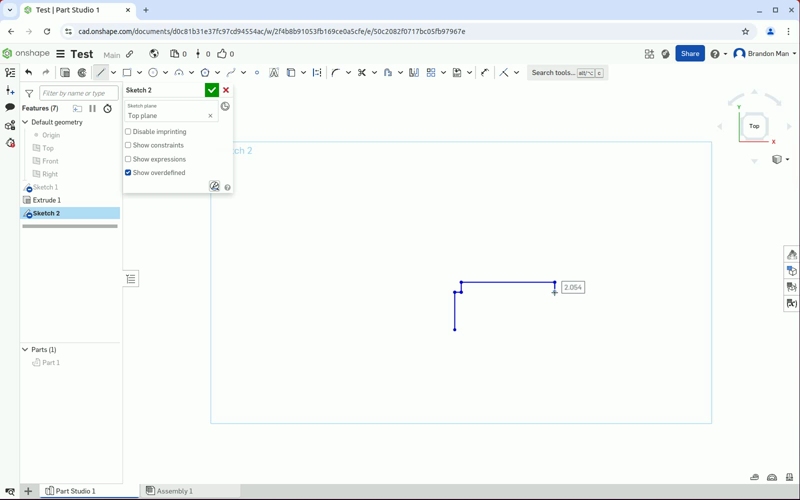
mouse_move(584, 292)
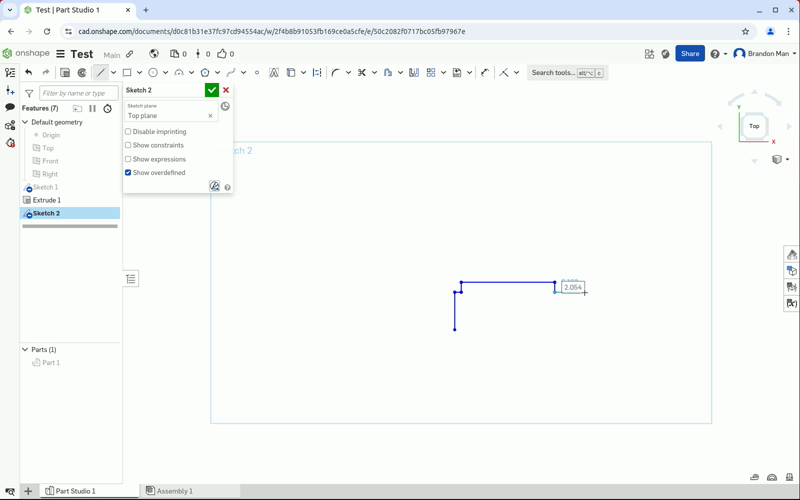
mouse_move(573, 292)
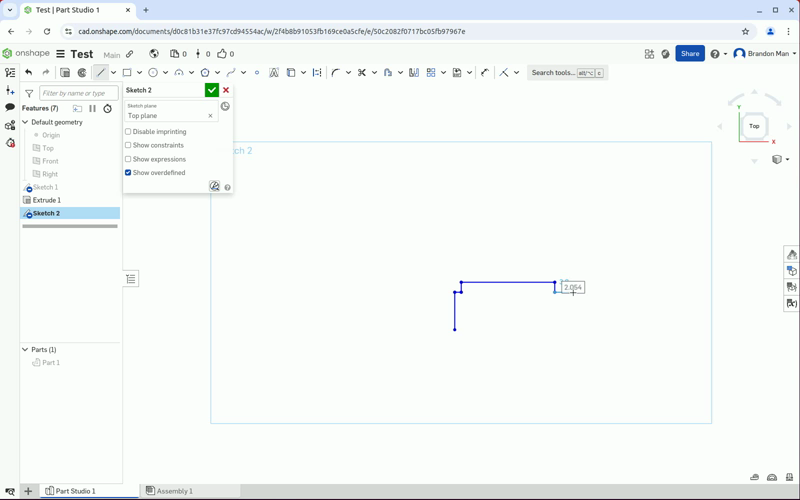
click(573, 292)
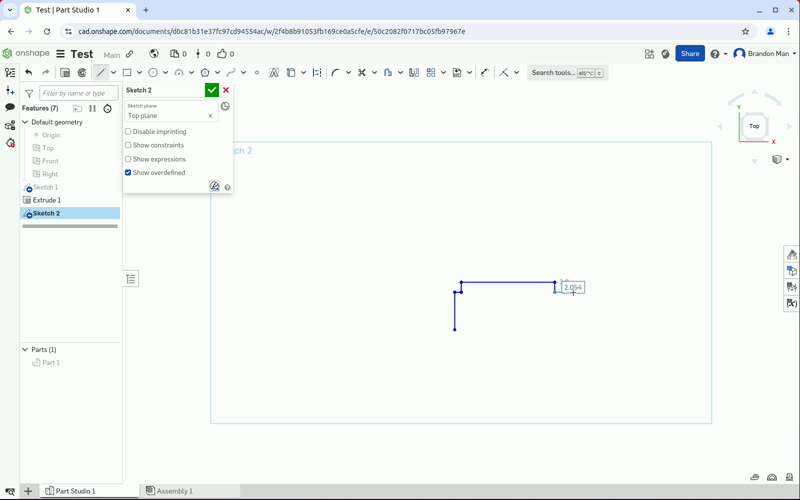
key_up(shift)
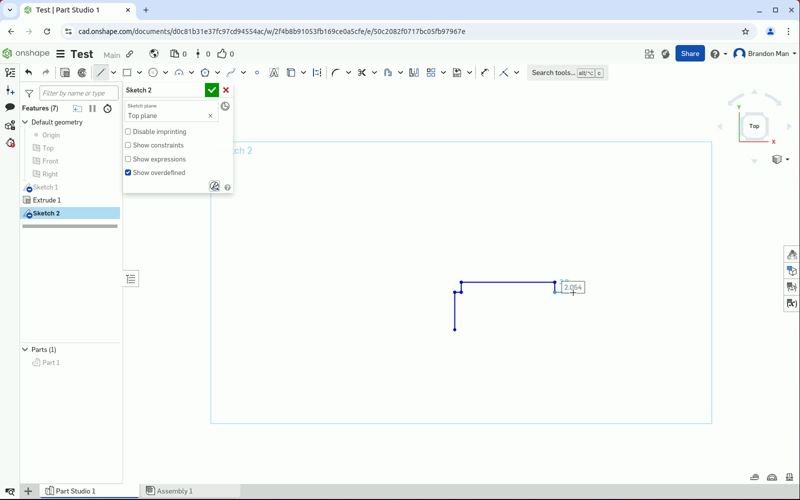
key_down(shift)
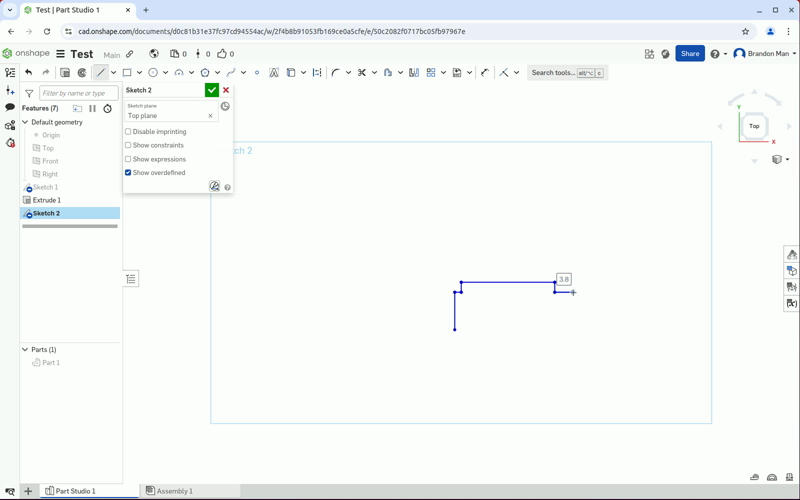
mouse_move(589, 292)
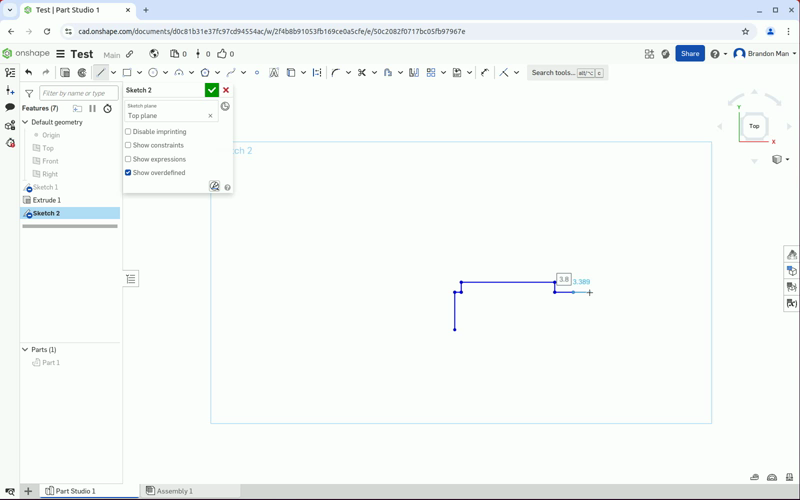
mouse_move(573, 293)
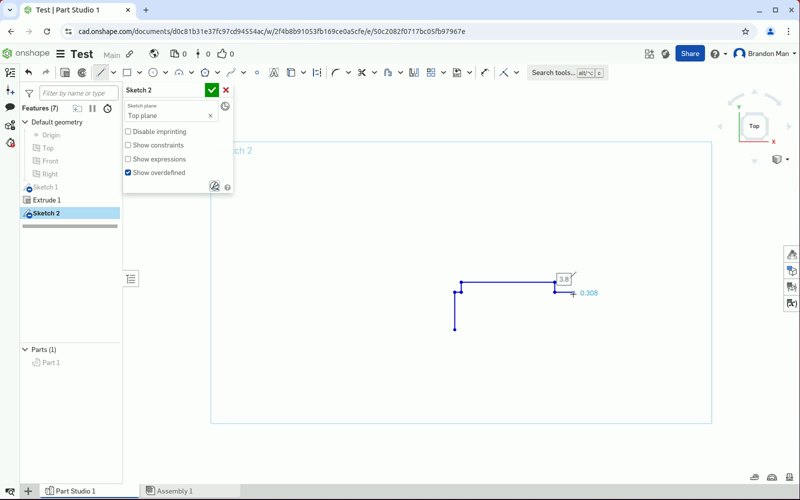
scroll(6)
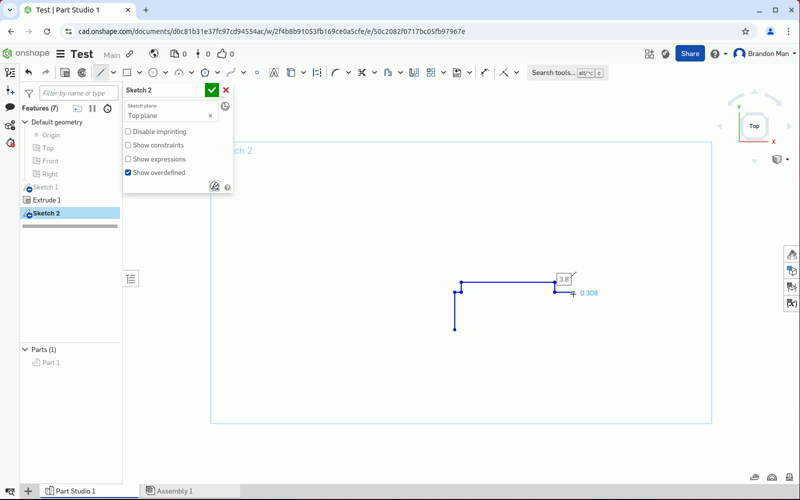
scroll(6)
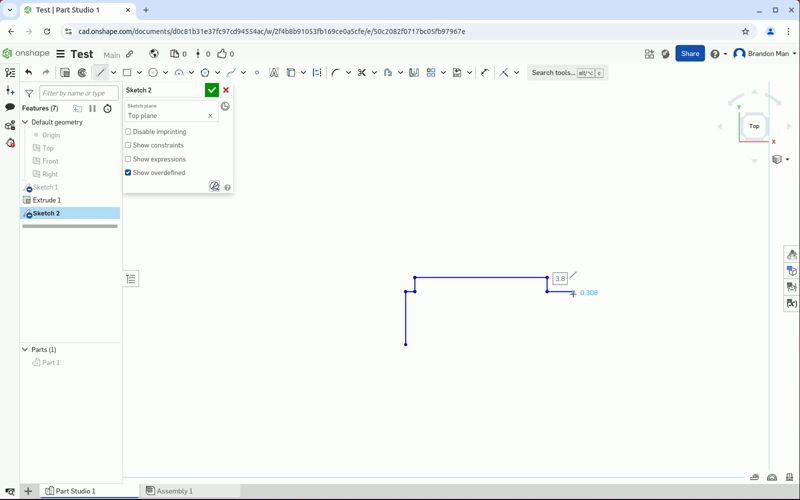
scroll(6)
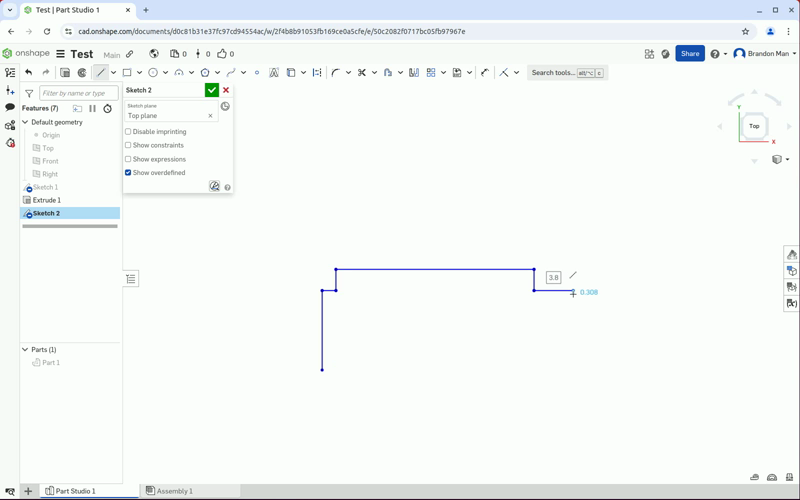
scroll(6)
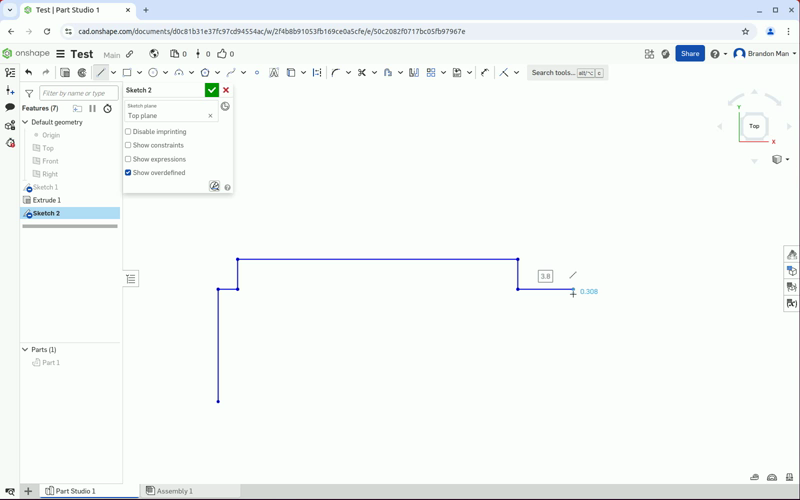
scroll(6)
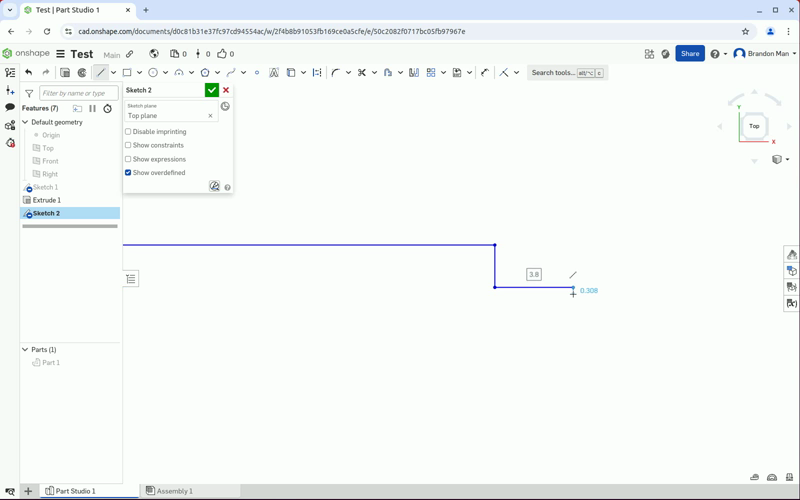
scroll(6)
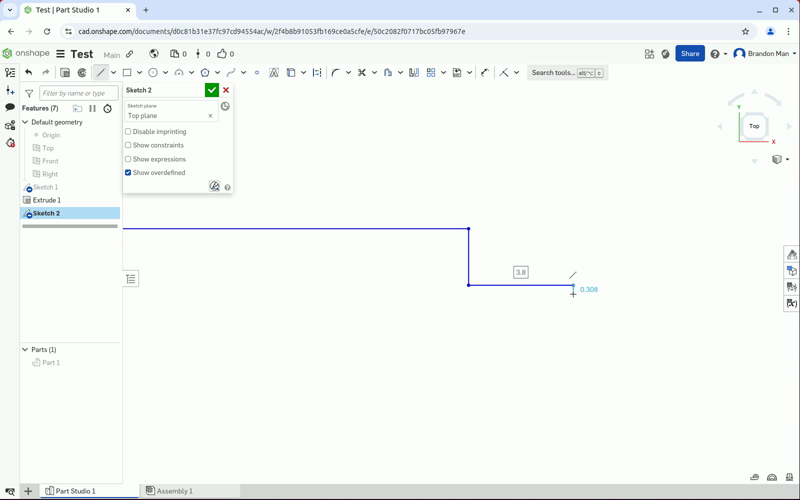
scroll(6)
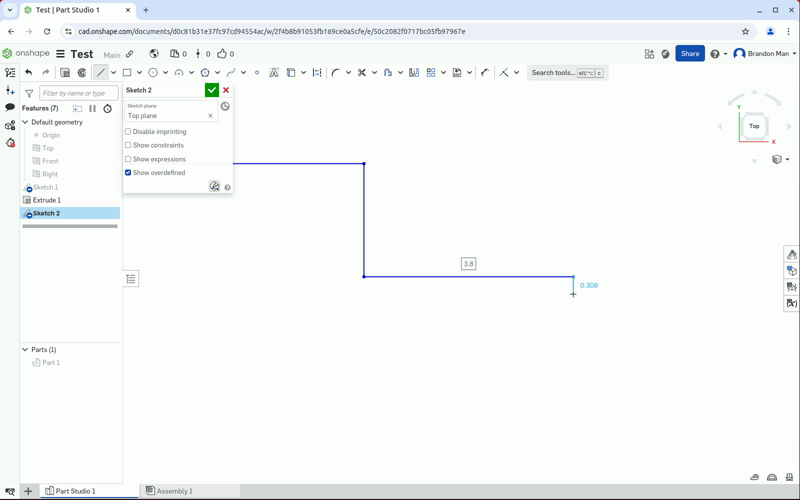
click(573, 293)
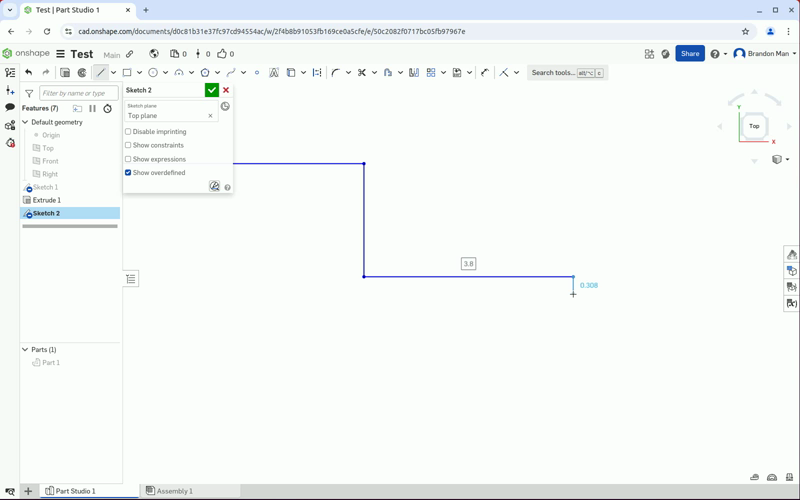
scroll(-6)
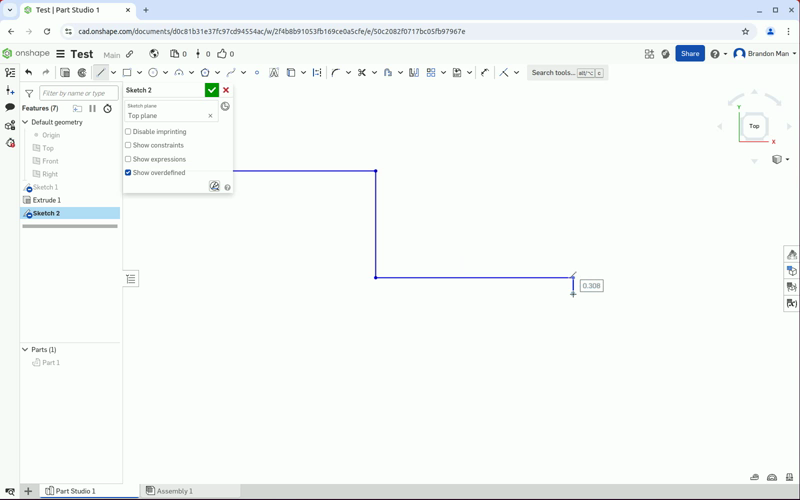
scroll(-6)
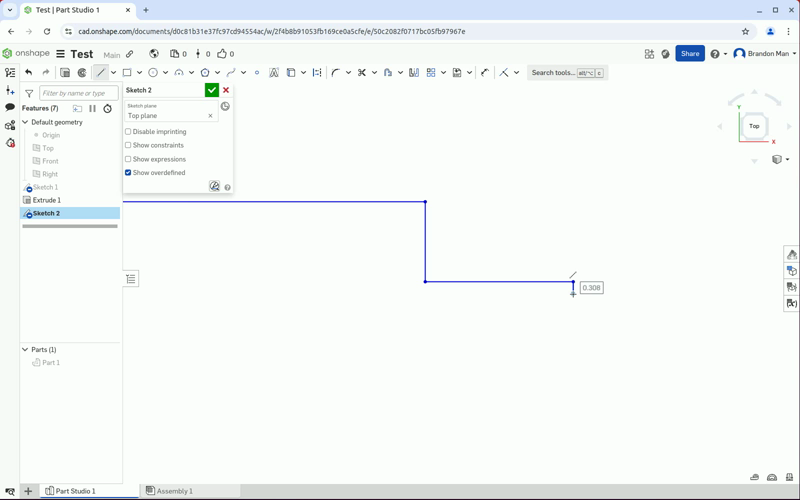
scroll(-6)
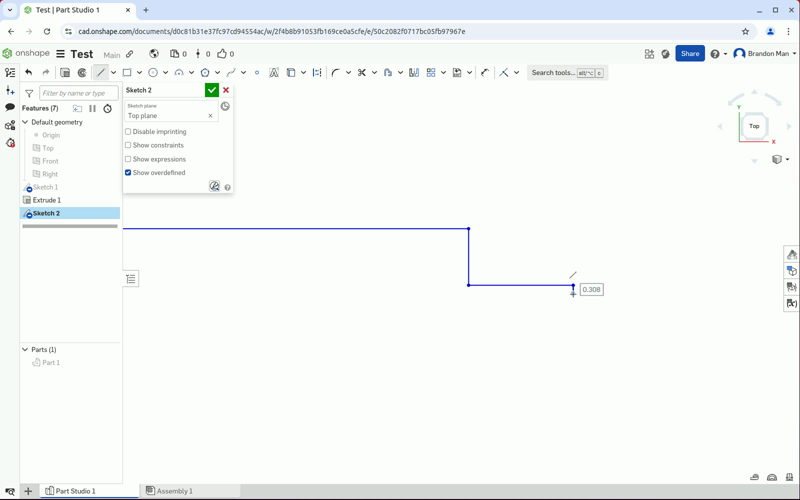
scroll(-6)
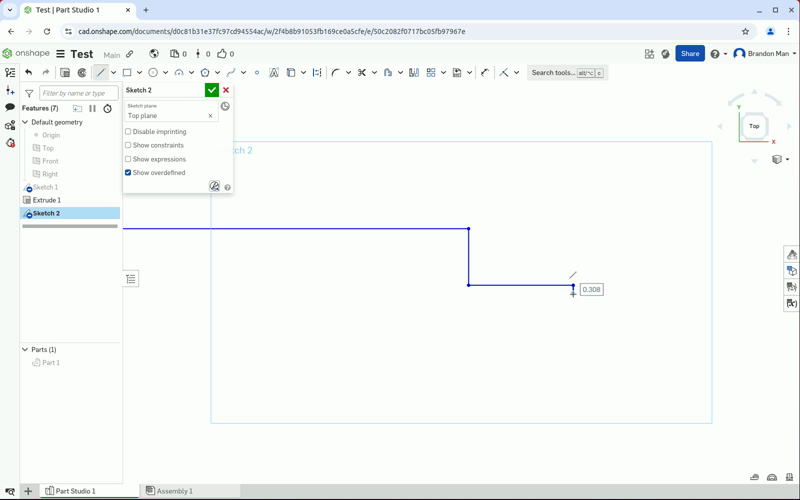
scroll(-6)
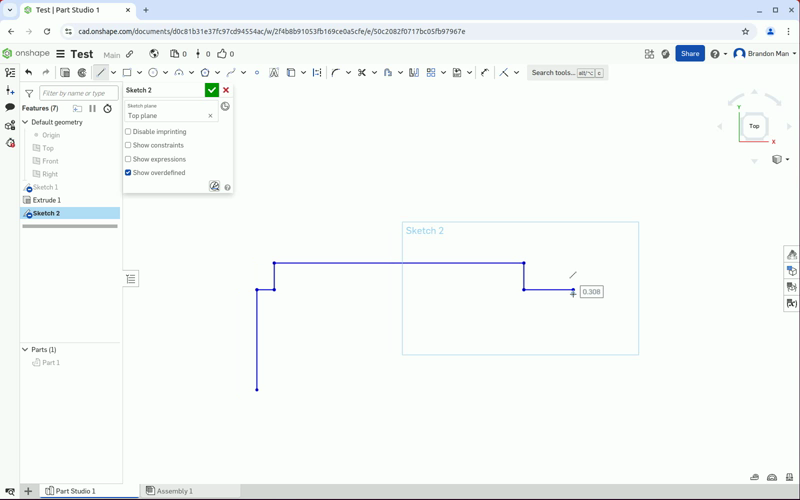
scroll(-6)
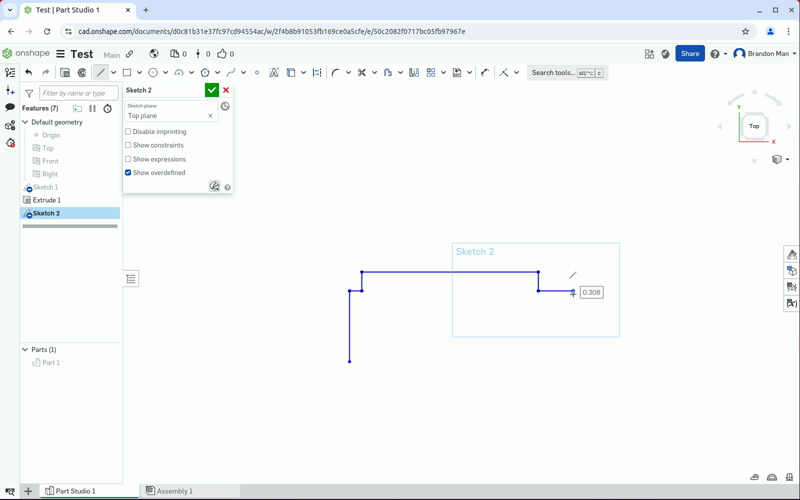
scroll(-6)
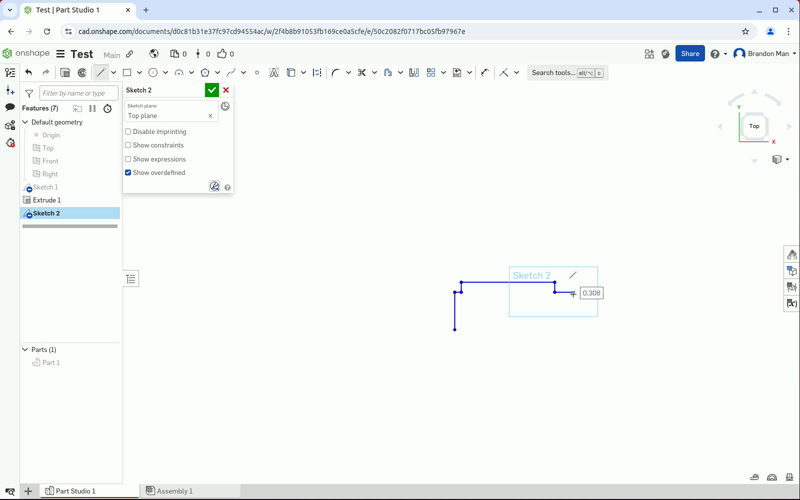
key_up(shift)
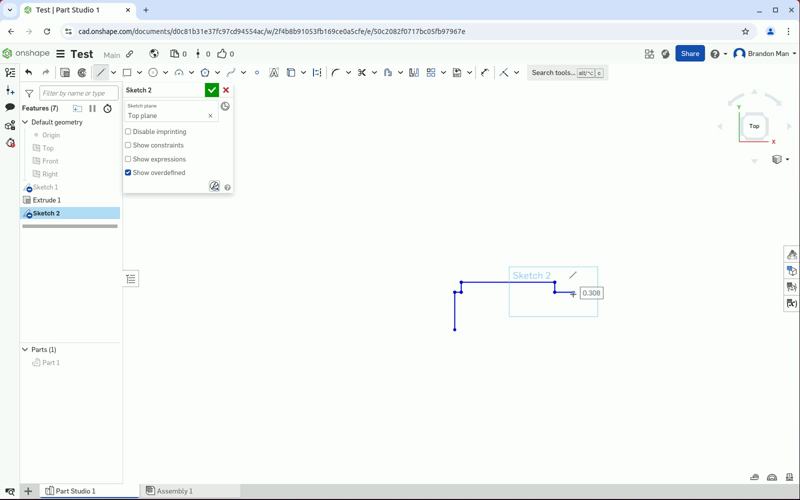
key_down(shift)
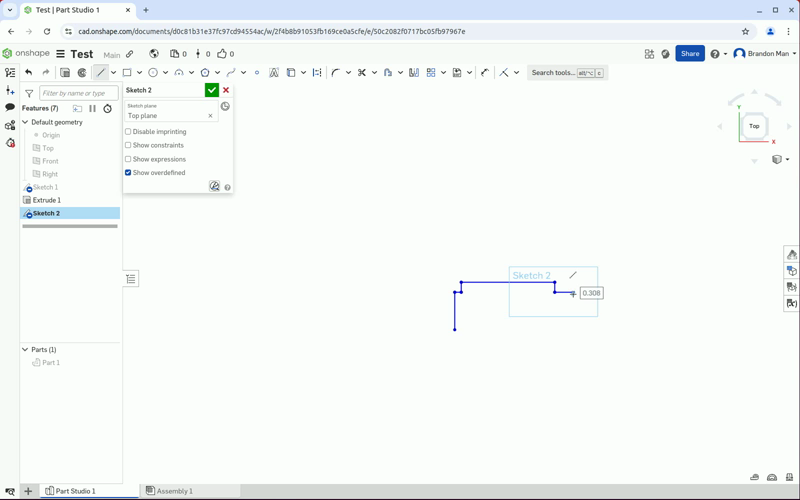
mouse_move(589, 293)
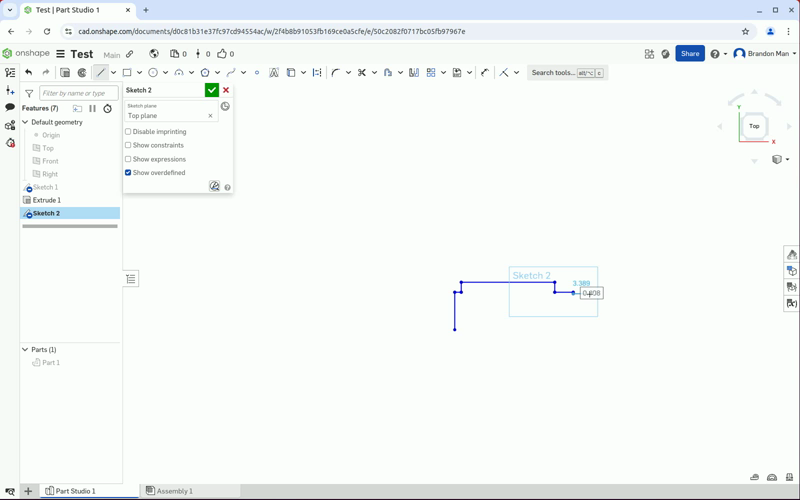
mouse_move(554, 293)
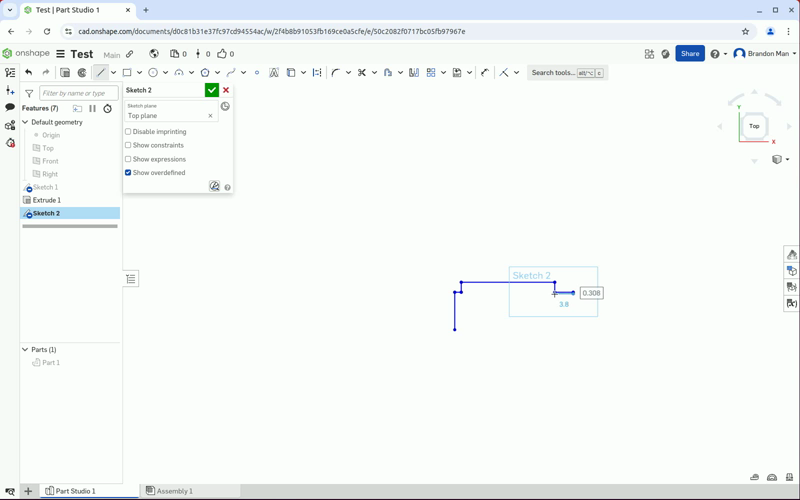
scroll(6)
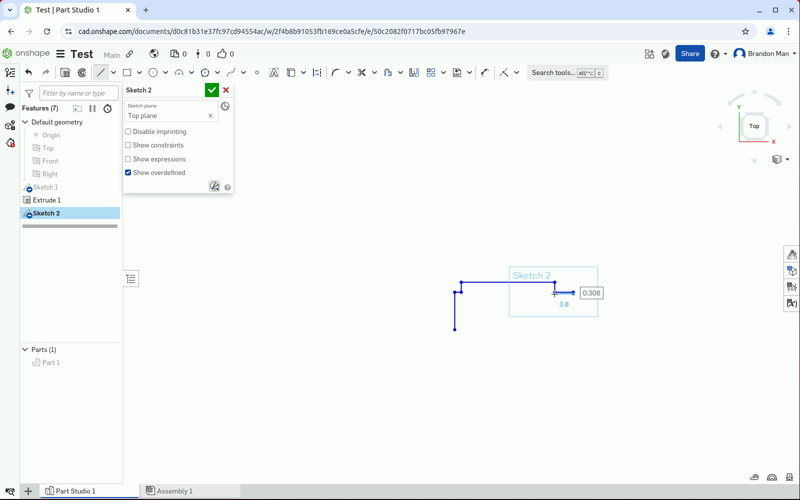
scroll(6)
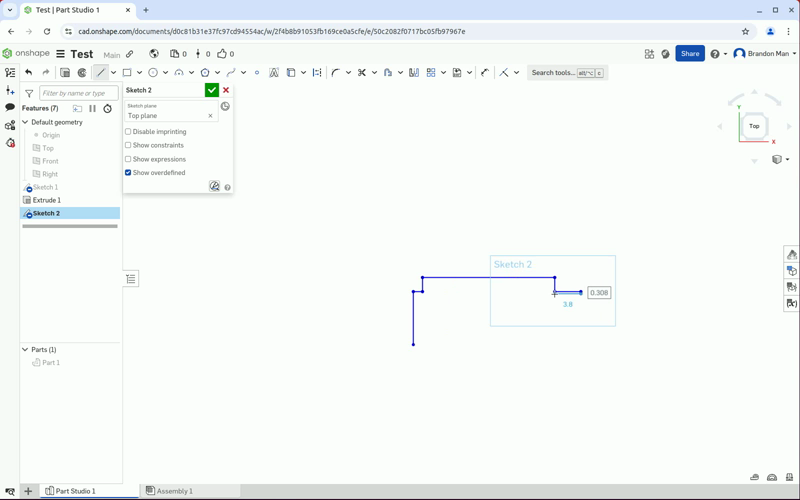
scroll(6)
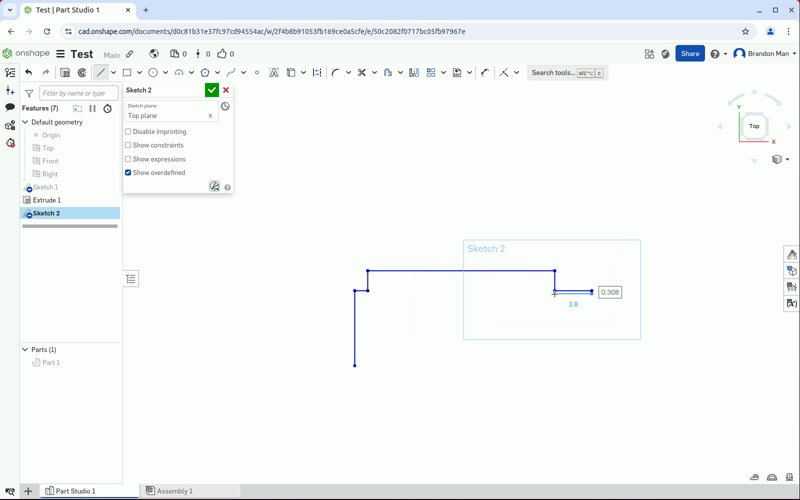
scroll(6)
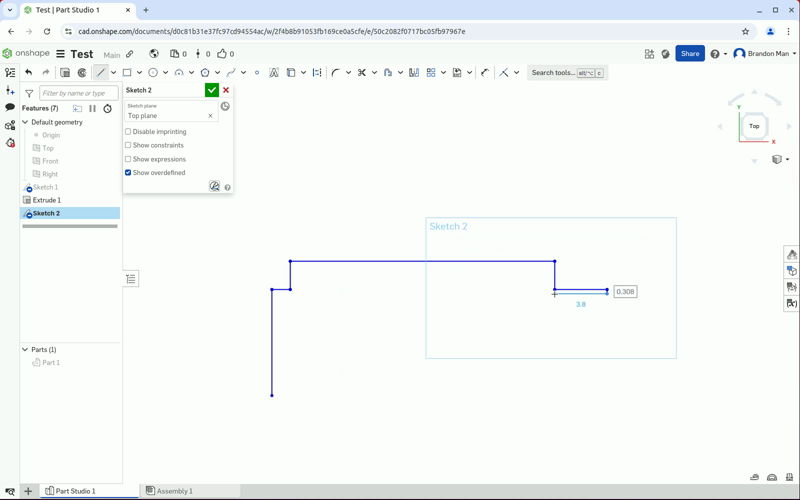
scroll(6)
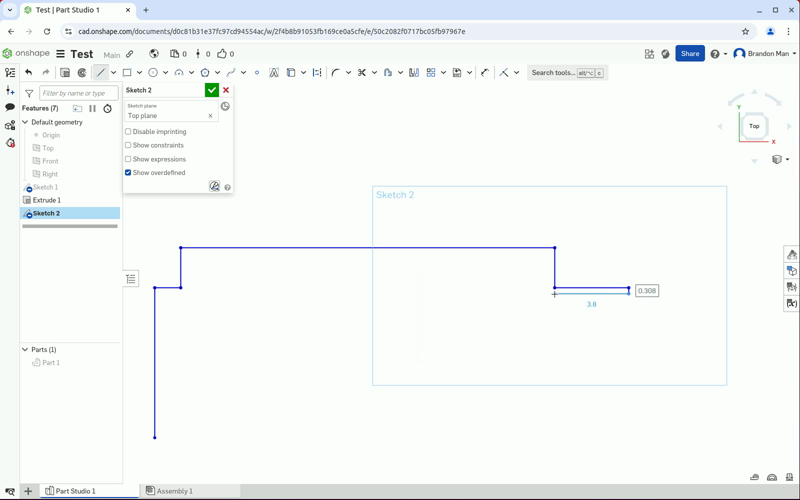
scroll(6)
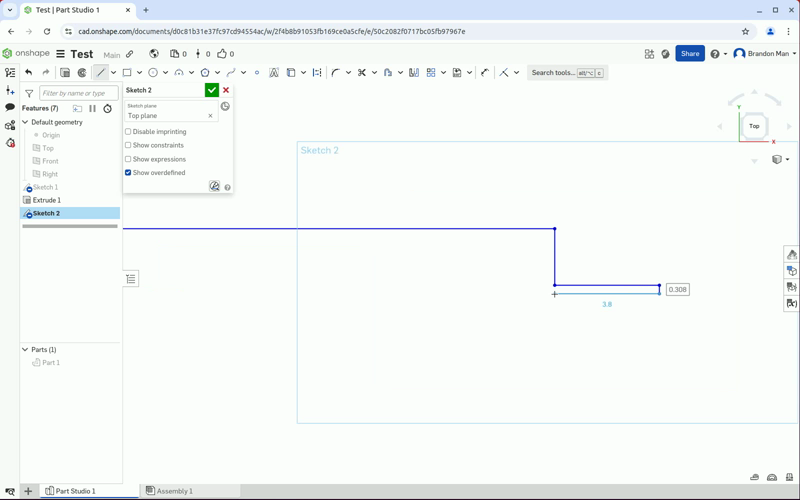
scroll(6)
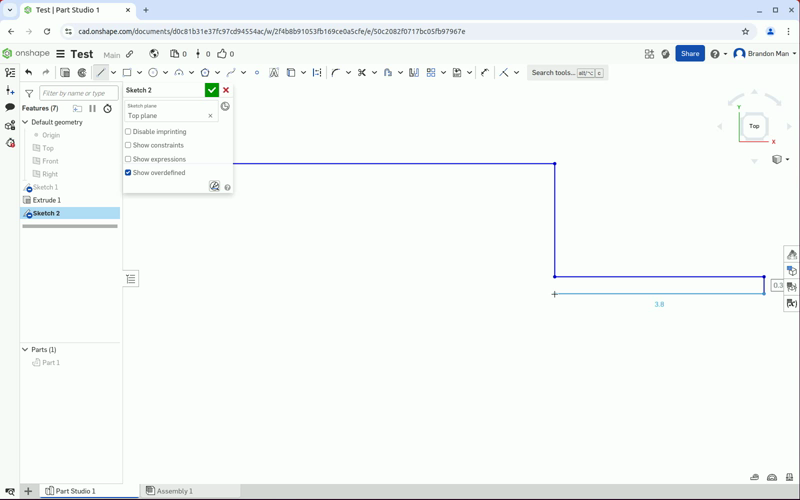
click(554, 293)
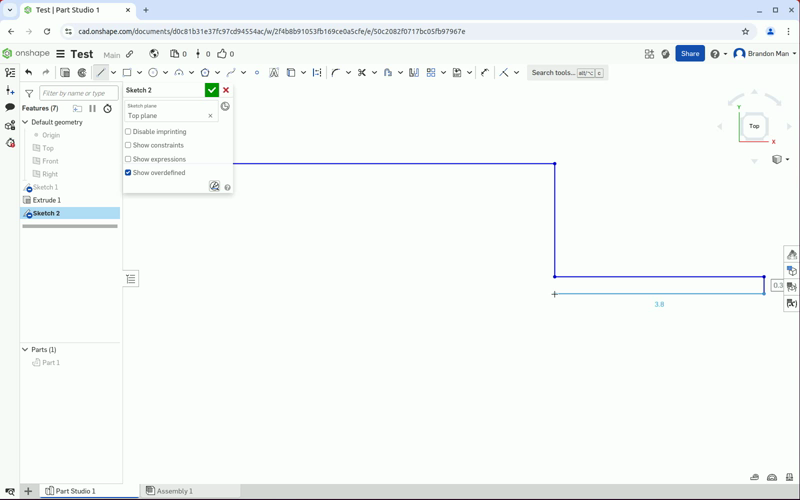
scroll(-6)
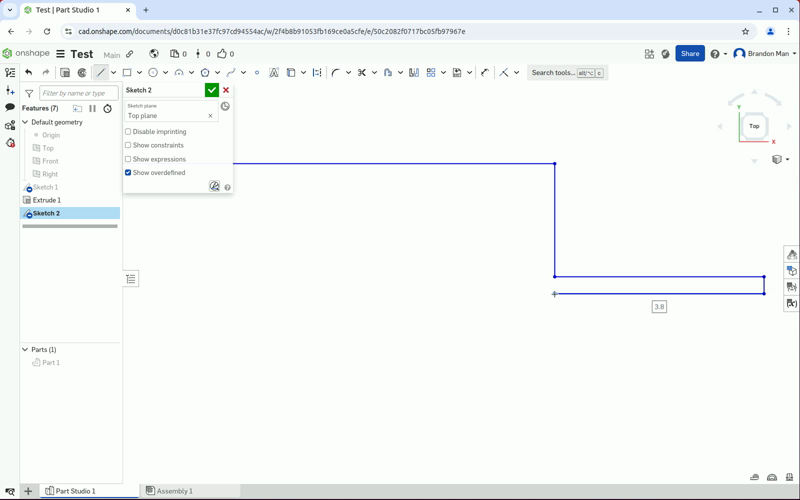
scroll(-6)
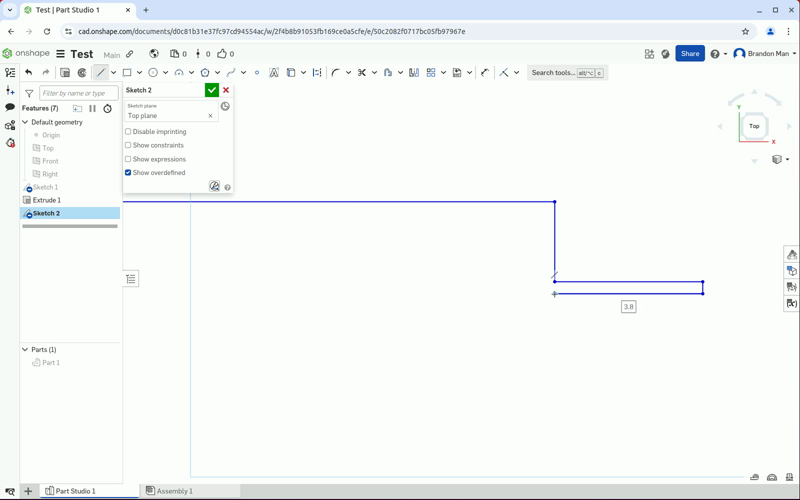
scroll(-6)
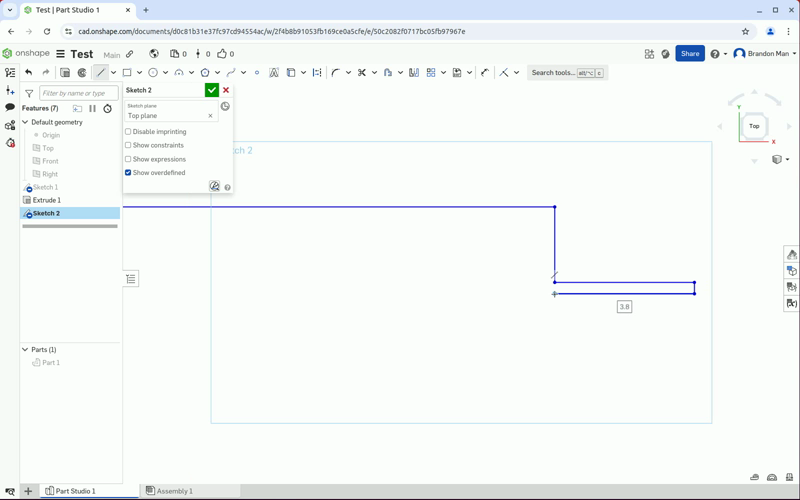
scroll(-6)
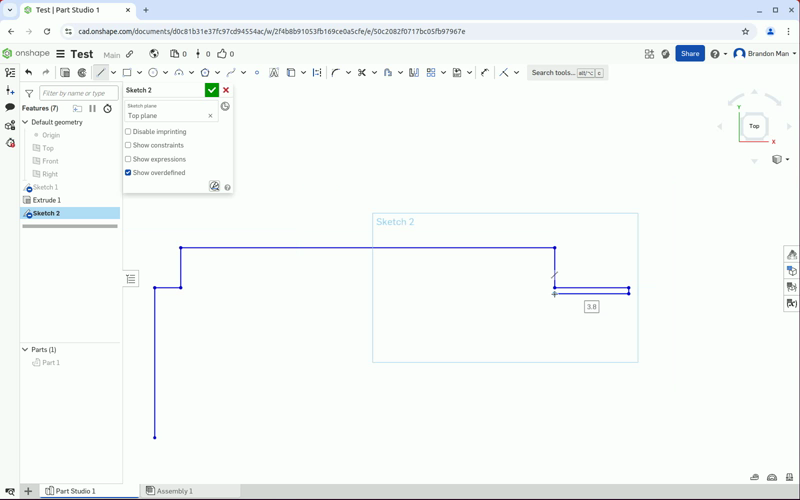
scroll(-6)
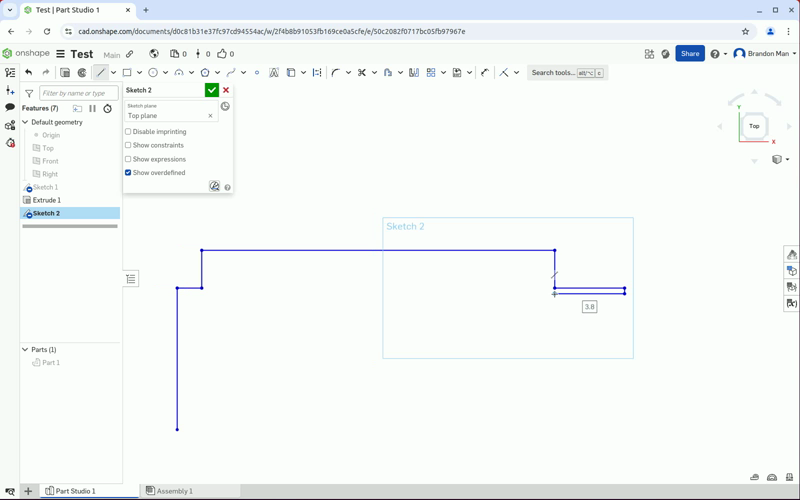
scroll(-6)
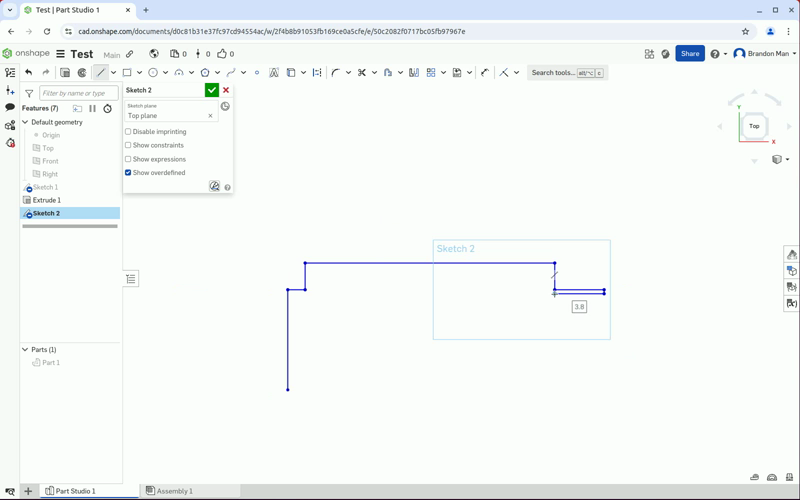
scroll(-6)
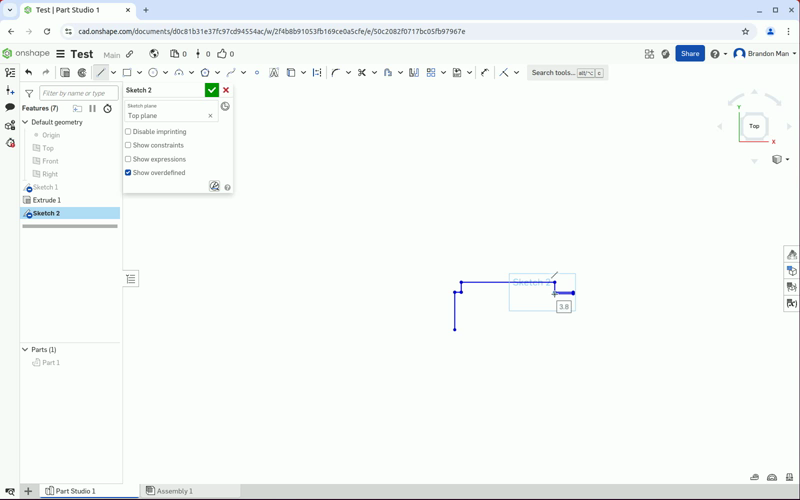
key_up(shift)
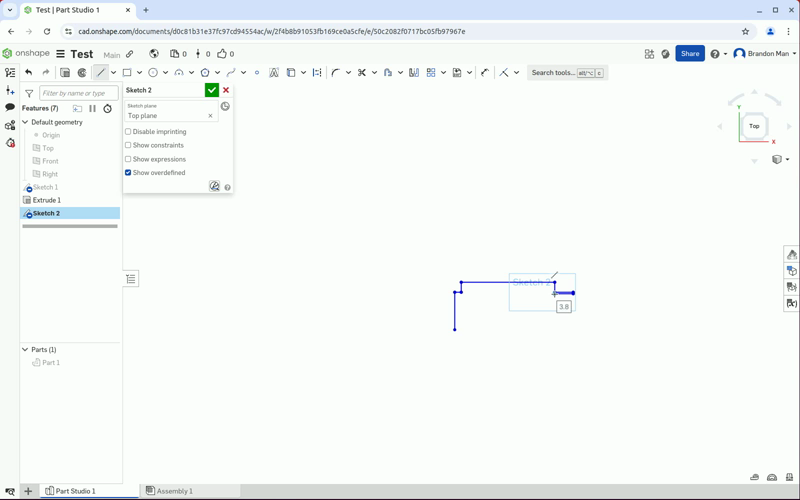
key_down(shift)
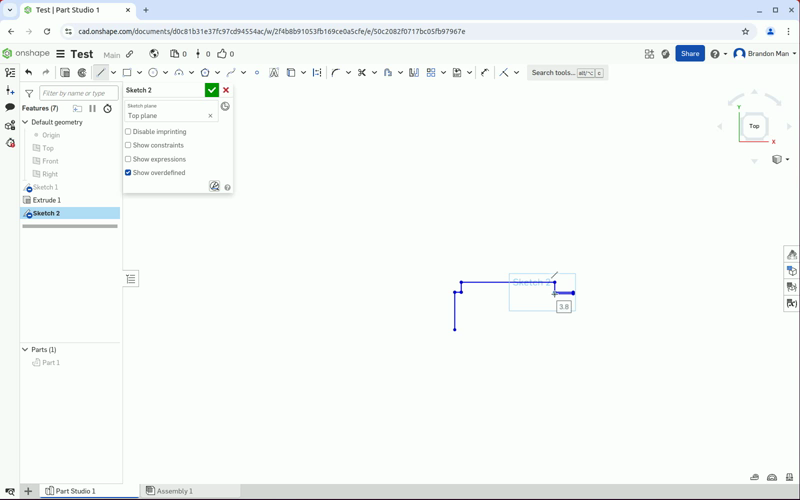
mouse_move(584, 293)
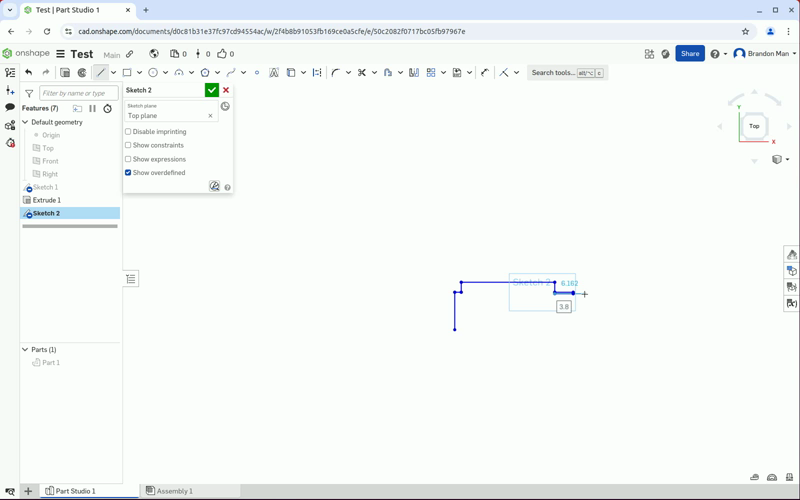
mouse_move(554, 283)
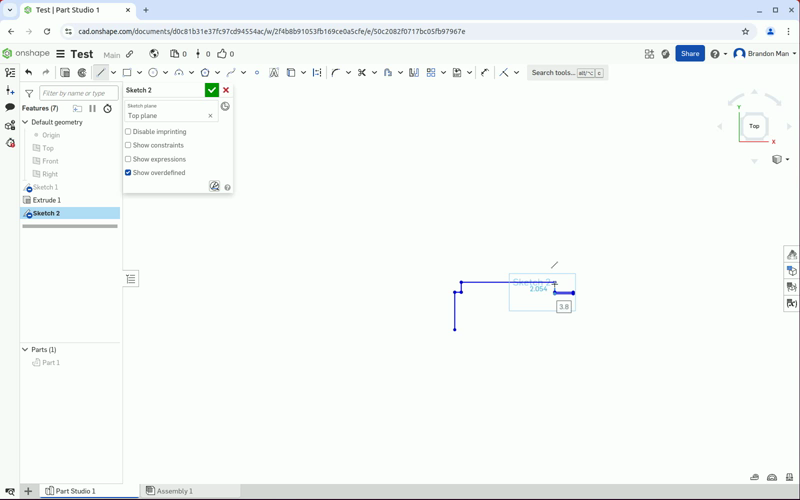
scroll(6)
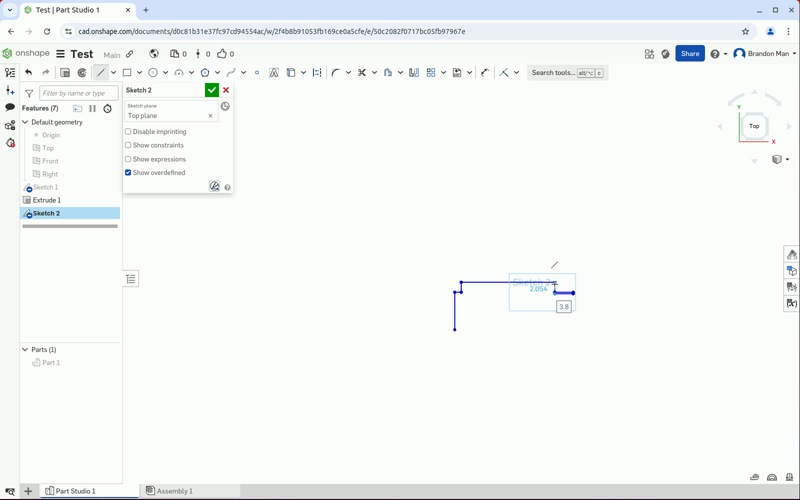
scroll(6)
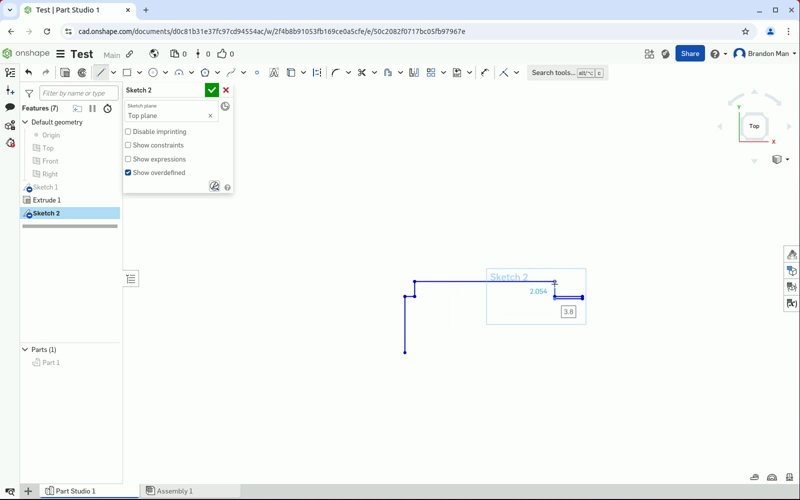
scroll(6)
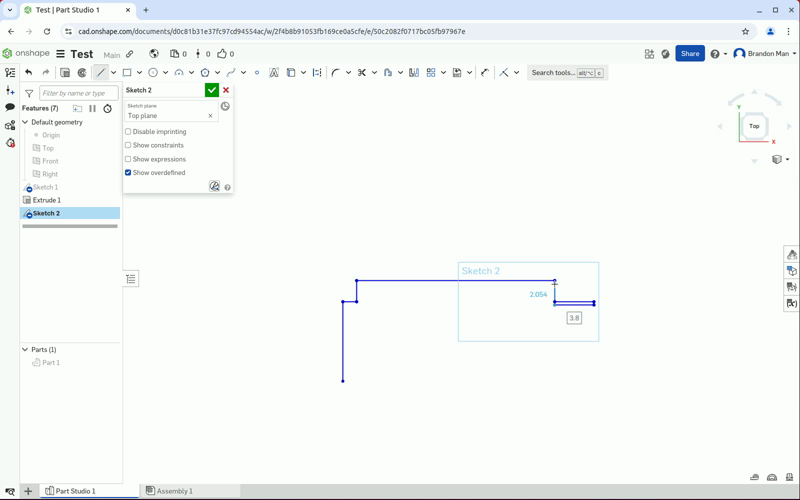
scroll(6)
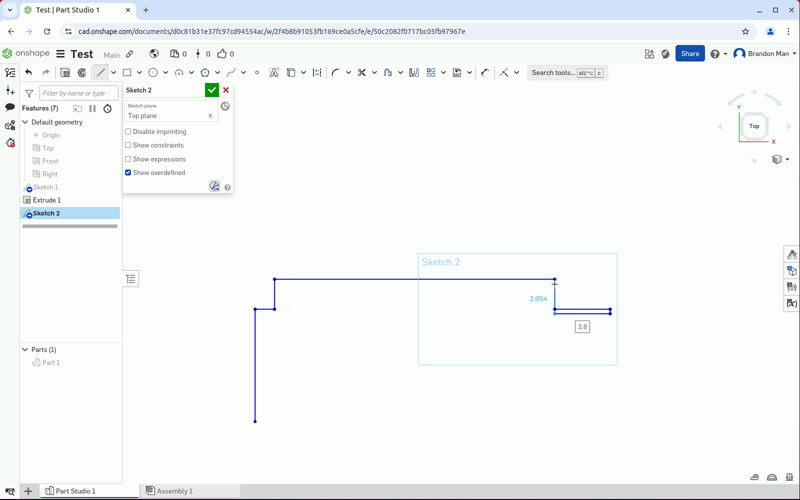
scroll(6)
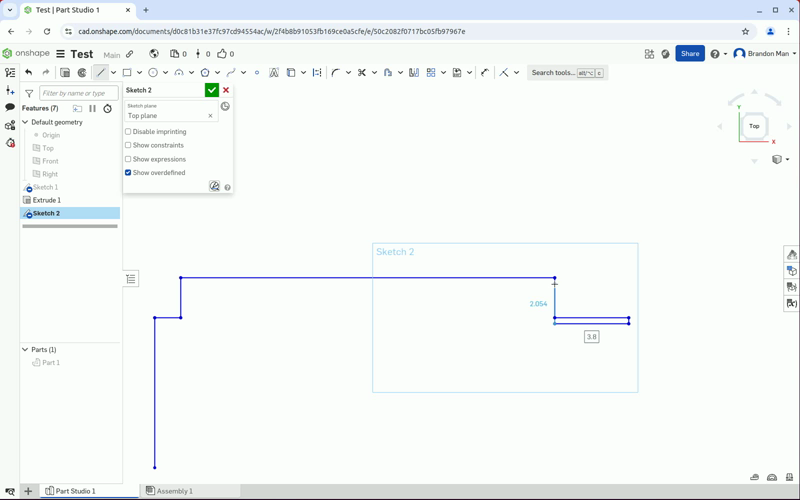
scroll(6)
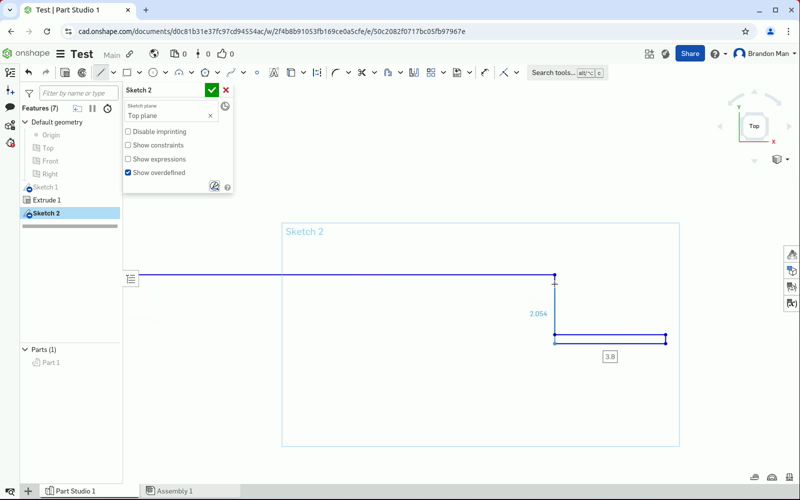
scroll(6)
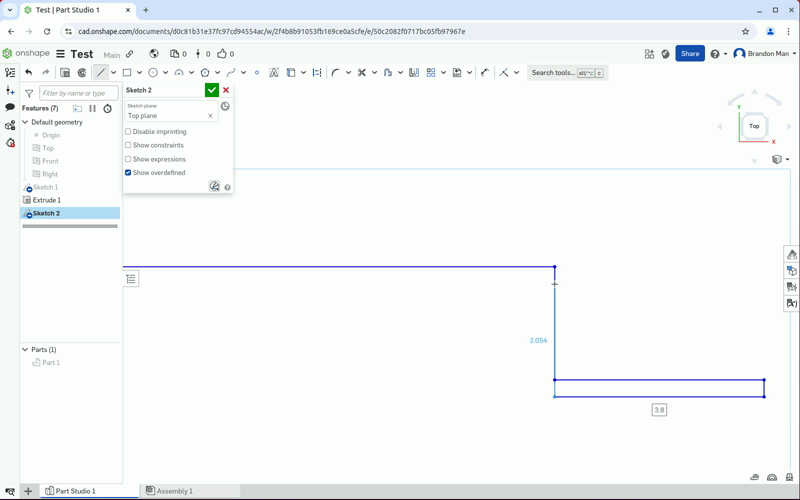
click(554, 283)
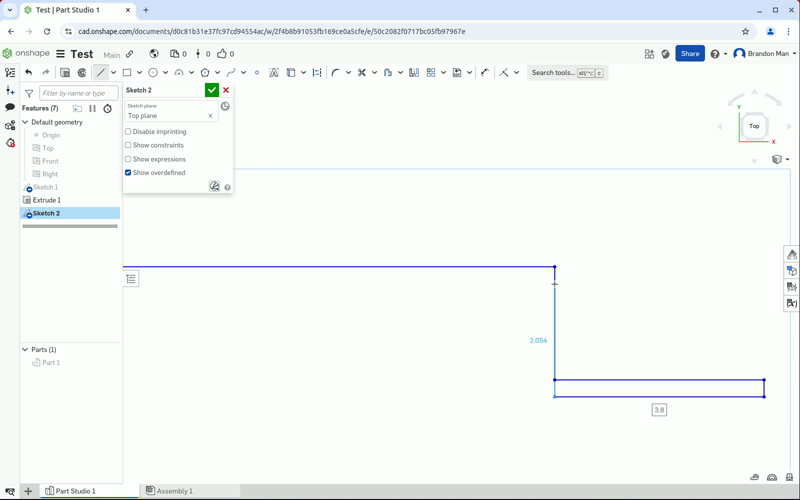
scroll(-6)
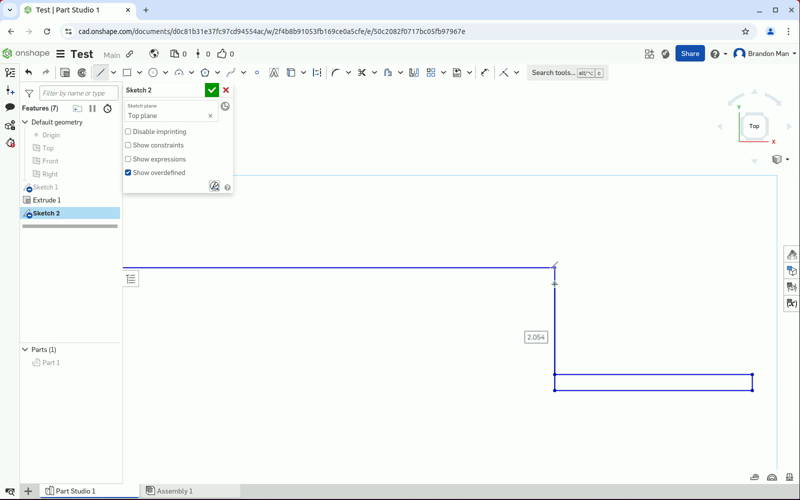
scroll(-6)
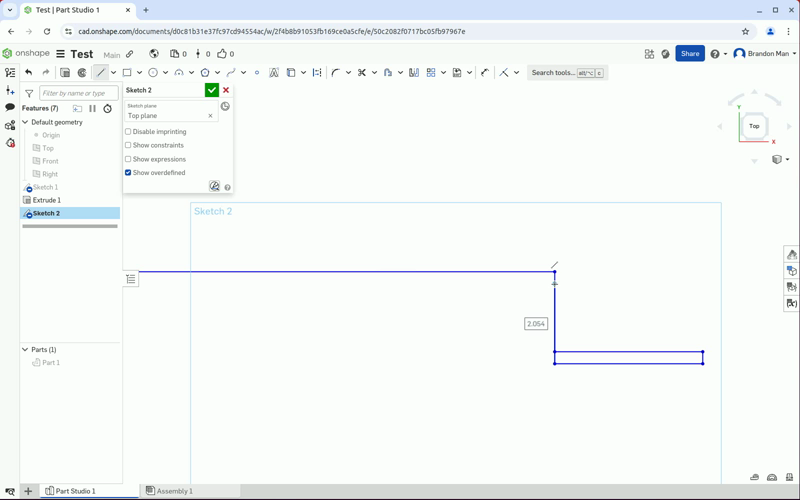
scroll(-6)
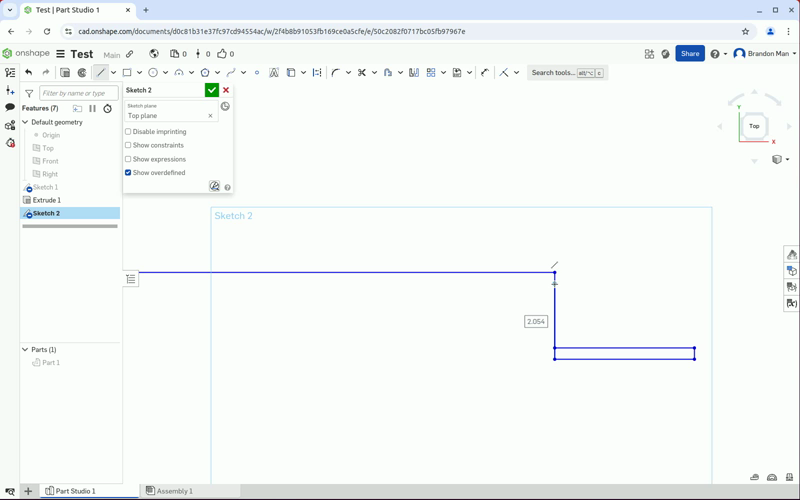
scroll(-6)
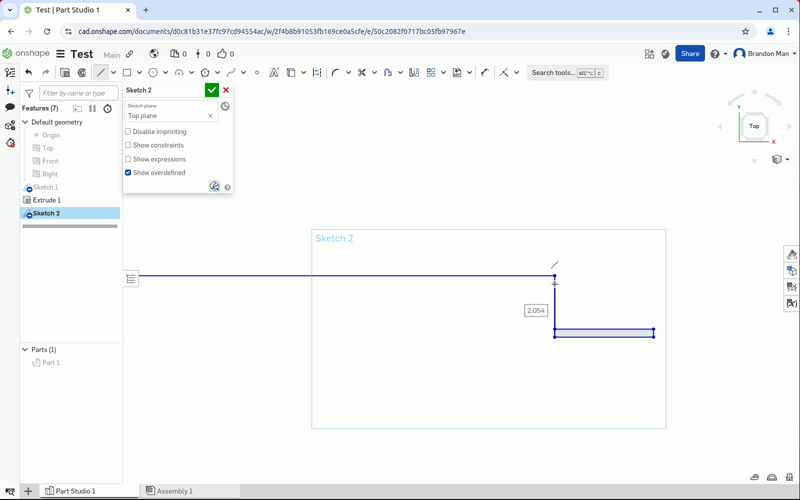
scroll(-6)
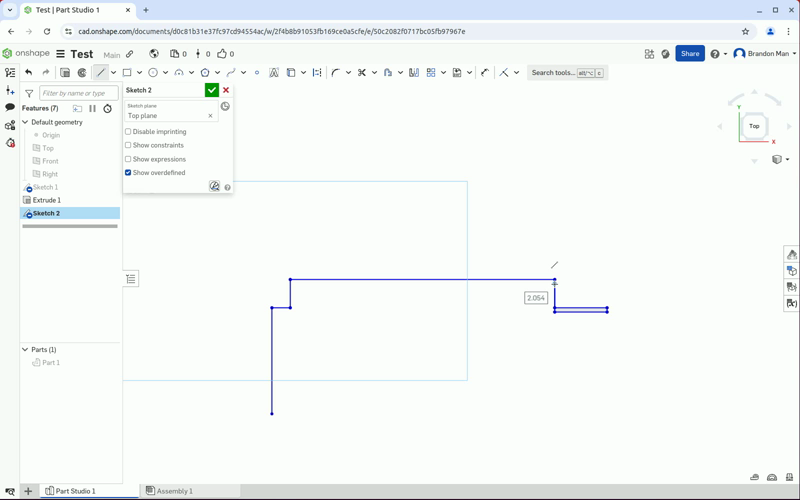
scroll(-6)
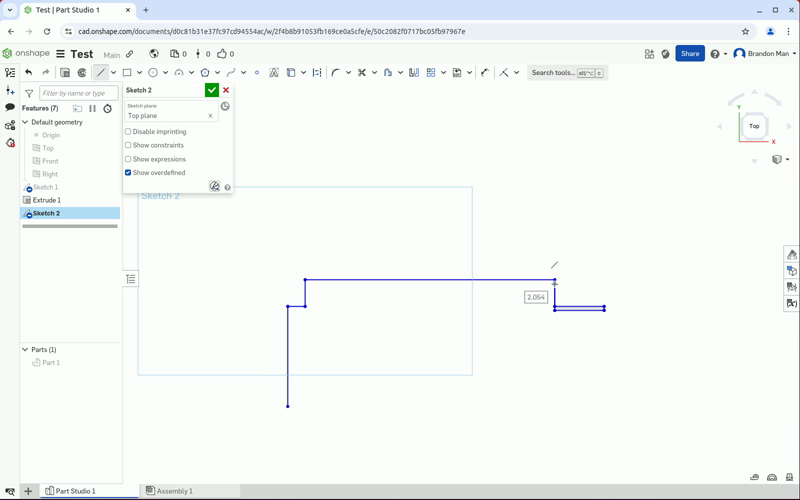
scroll(-6)
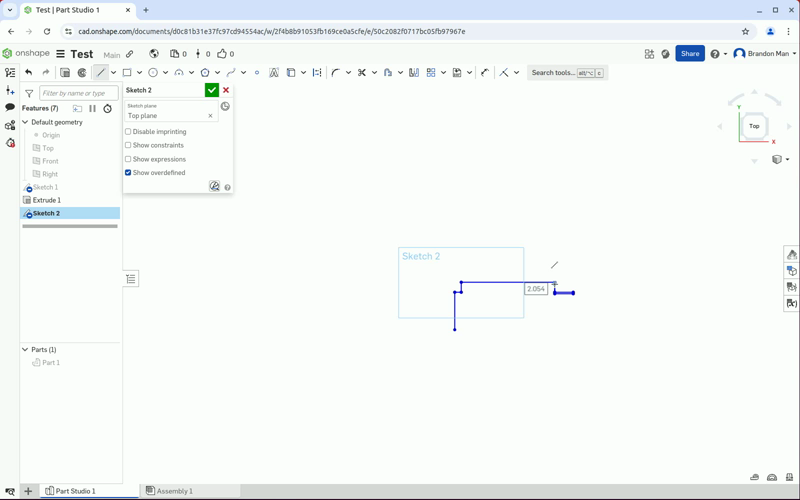
key_up(shift)
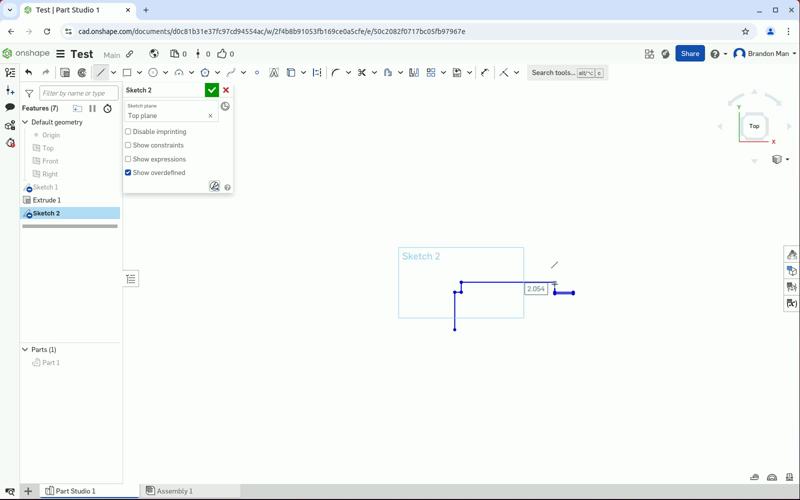
key_down(shift)
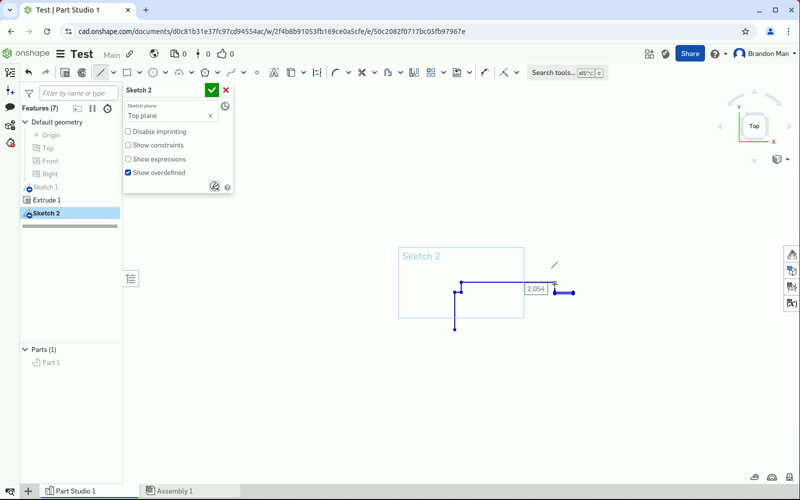
mouse_move(461, 283)
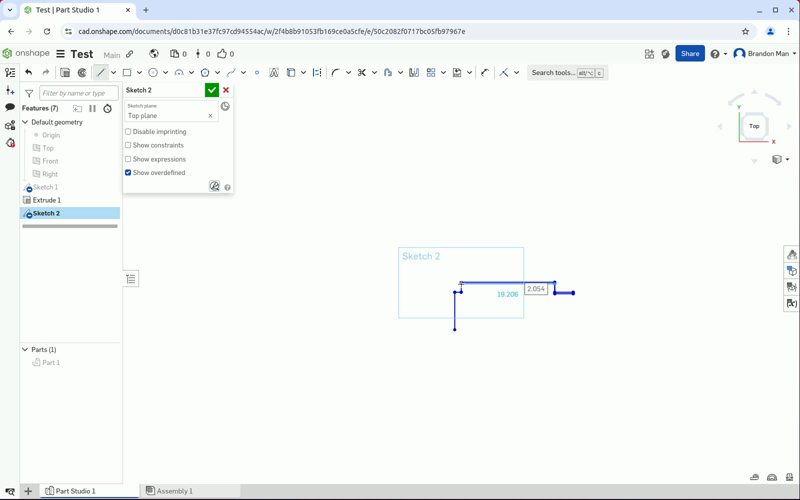
scroll(6)
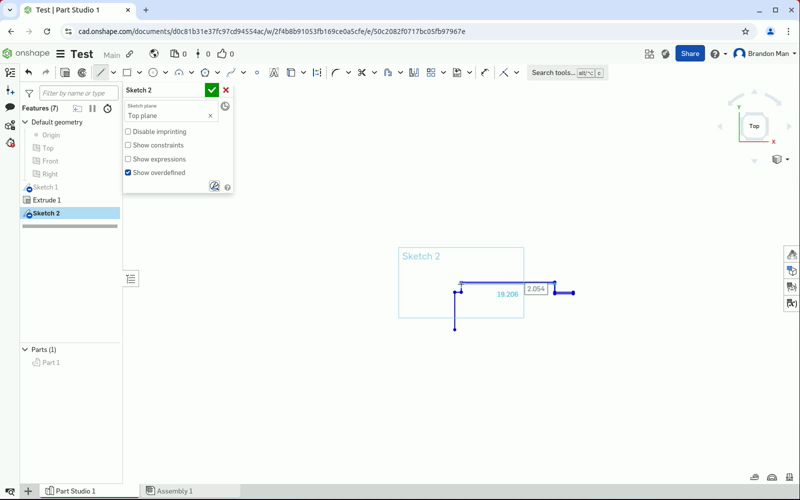
scroll(6)
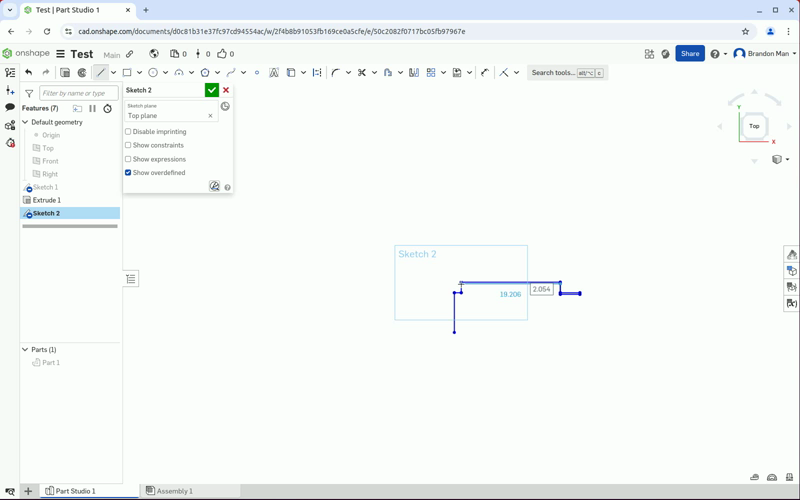
scroll(6)
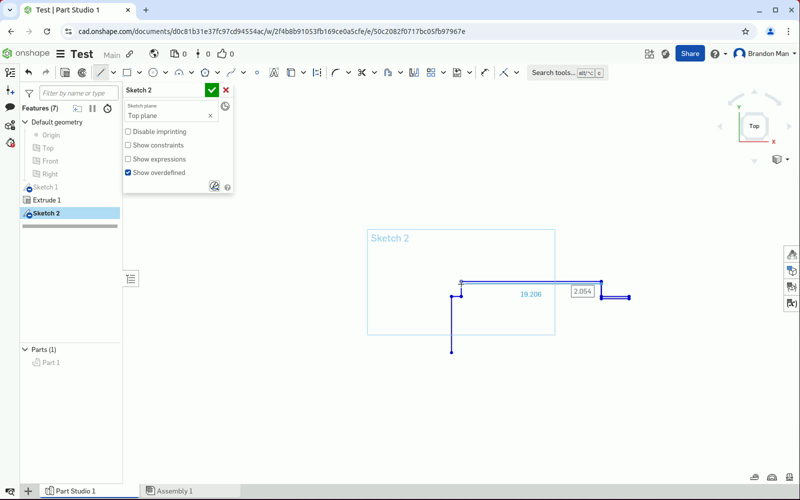
scroll(6)
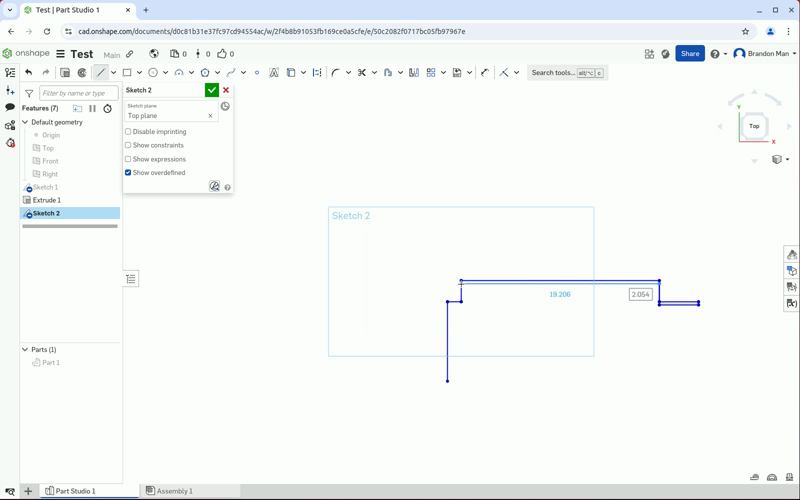
scroll(6)
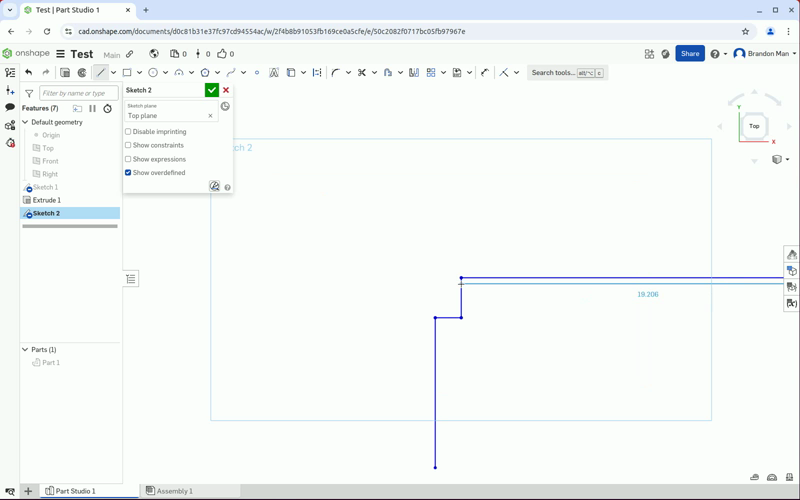
scroll(6)
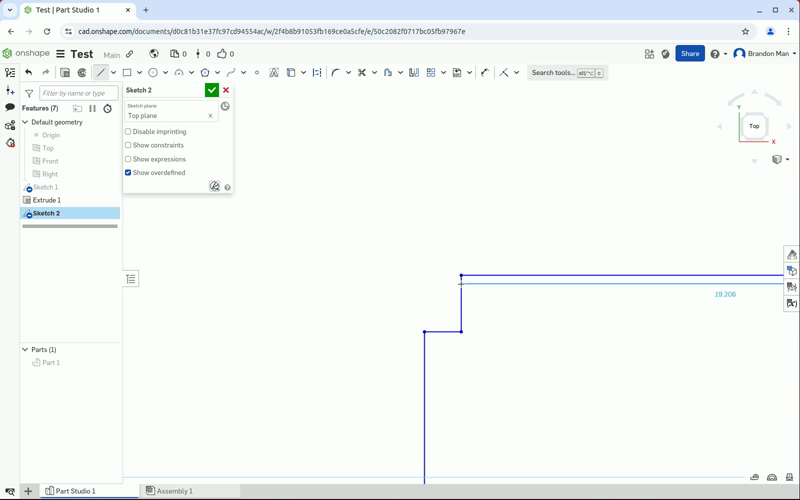
scroll(6)
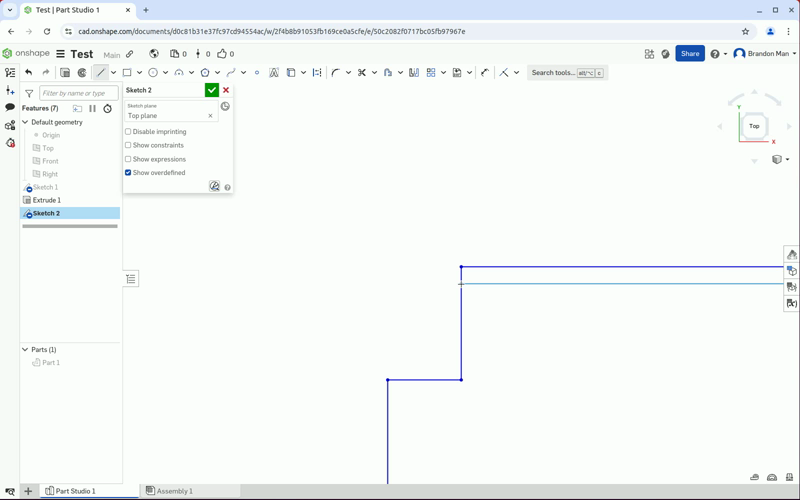
click(461, 283)
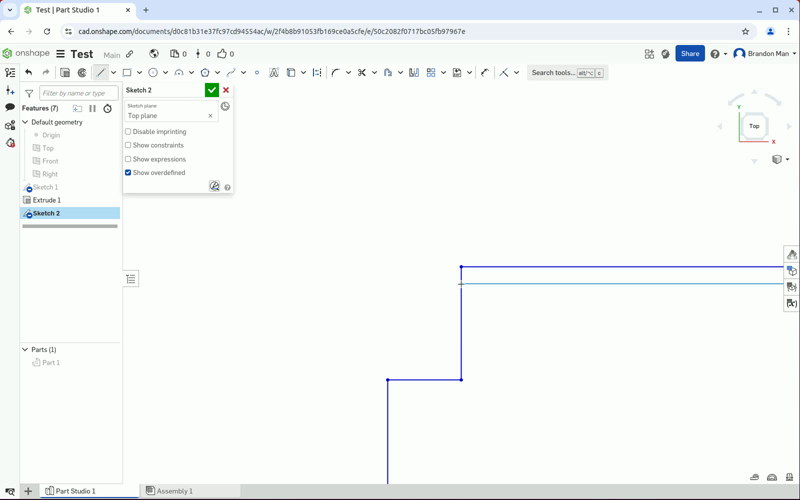
scroll(-6)
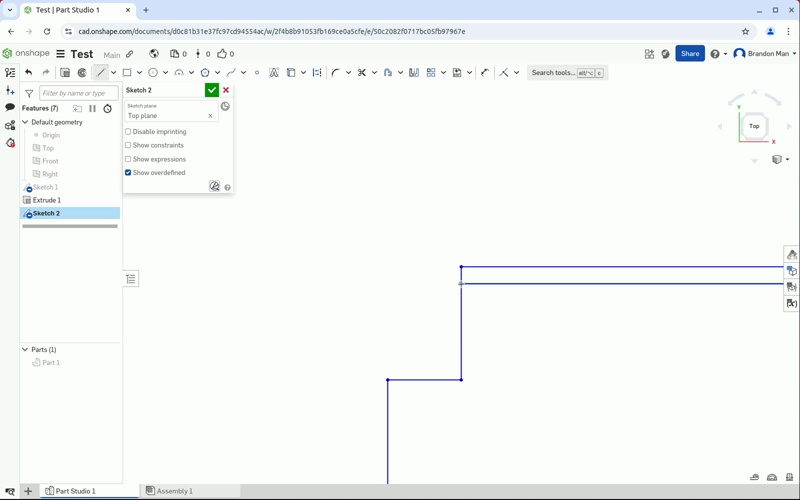
scroll(-6)
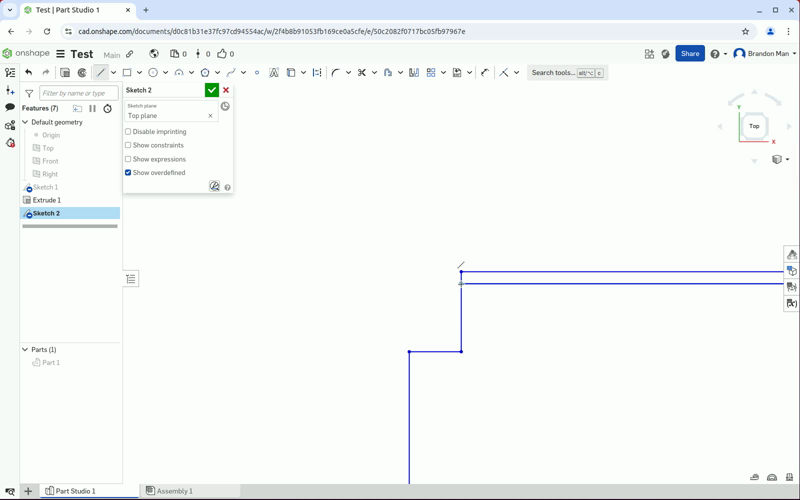
scroll(-6)
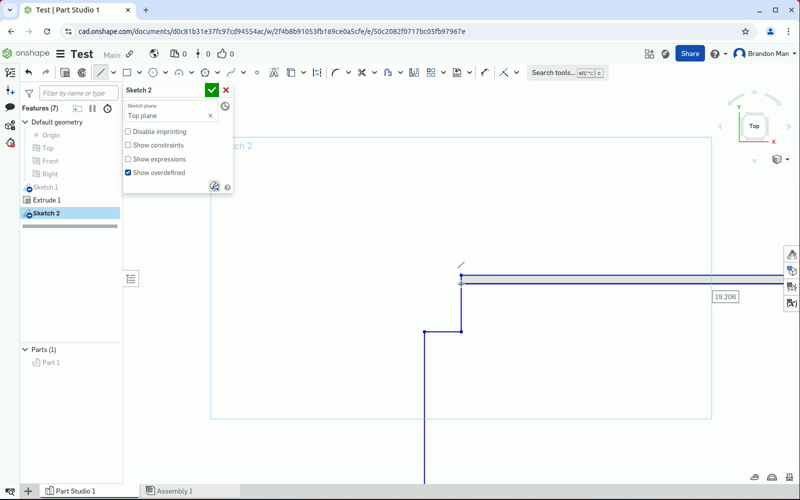
scroll(-6)
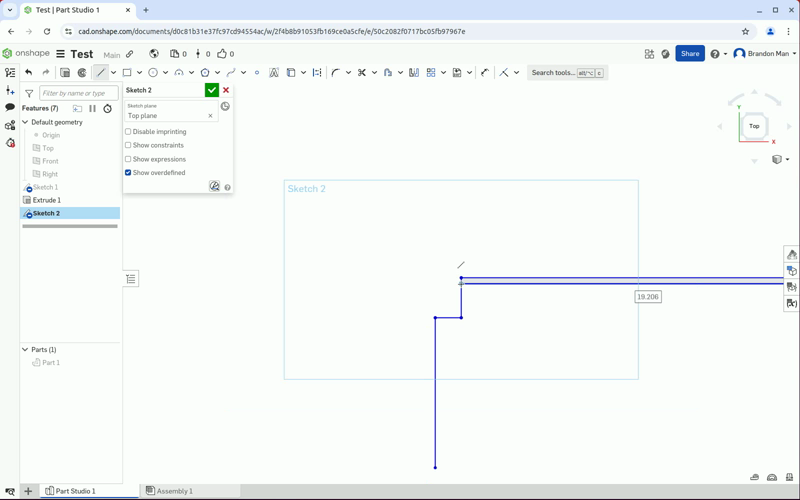
scroll(-6)
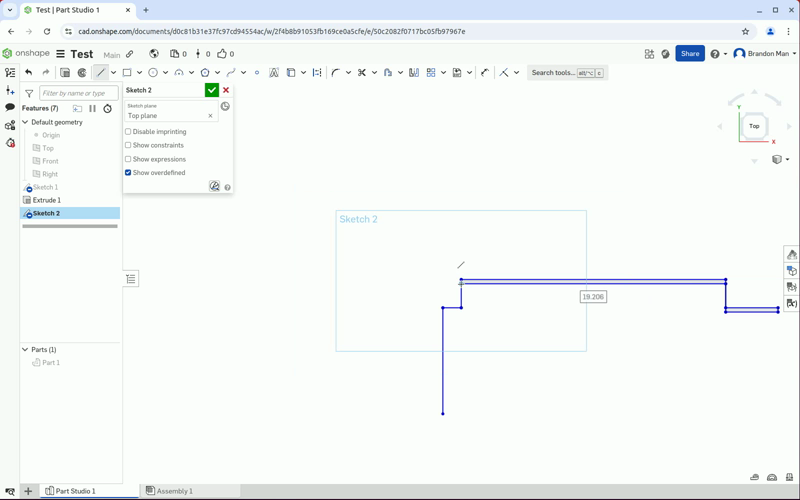
scroll(-6)
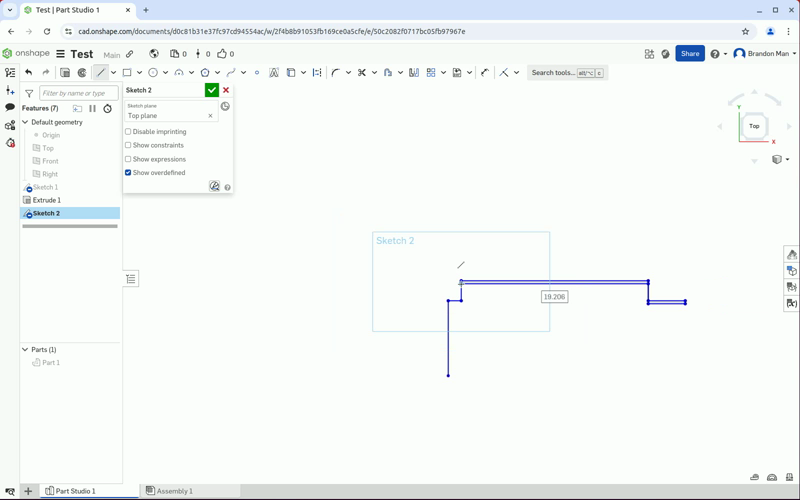
scroll(-6)
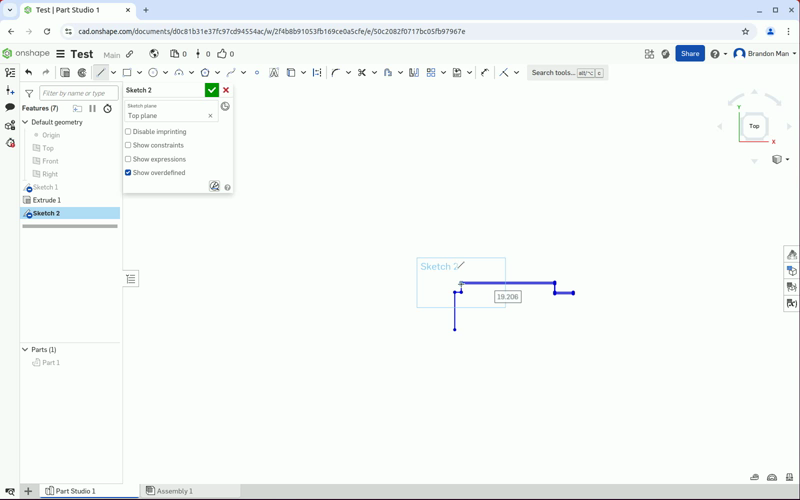
key_up(shift)
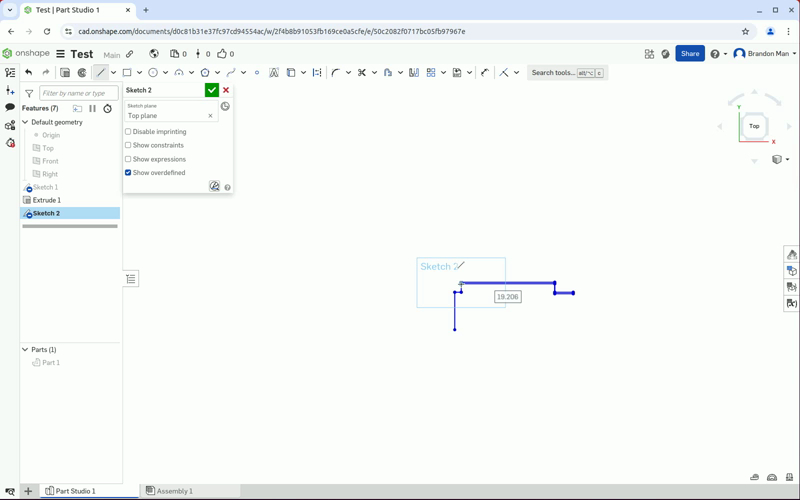
key_down(shift)
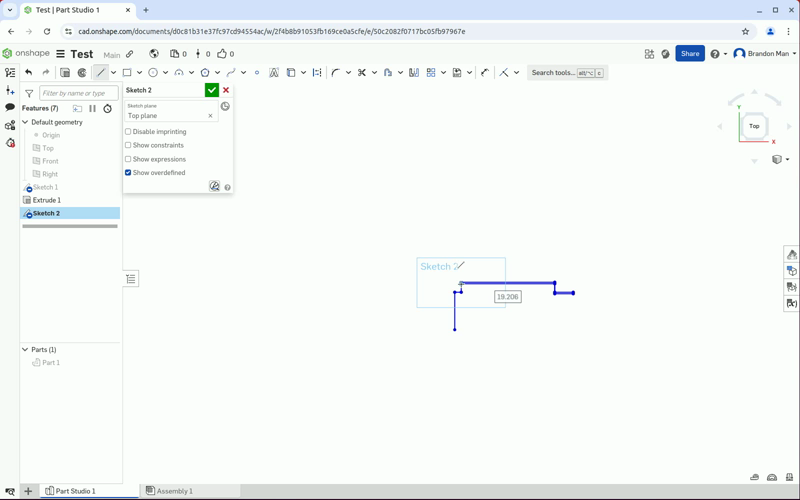
mouse_move(491, 283)
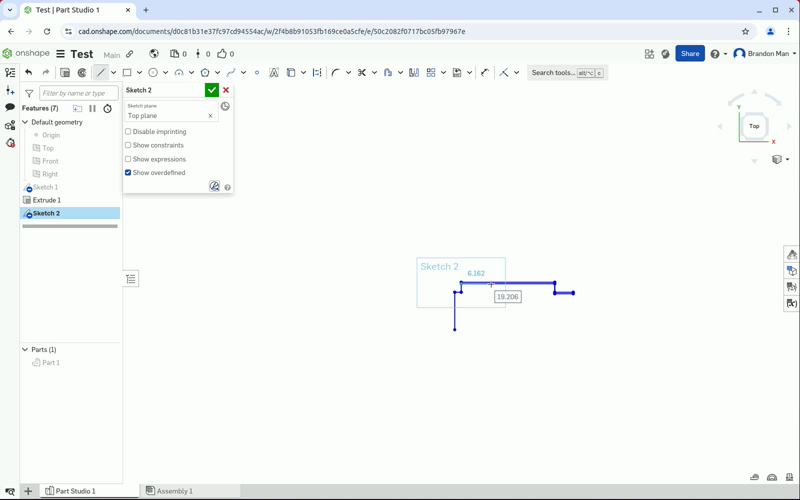
mouse_move(461, 293)
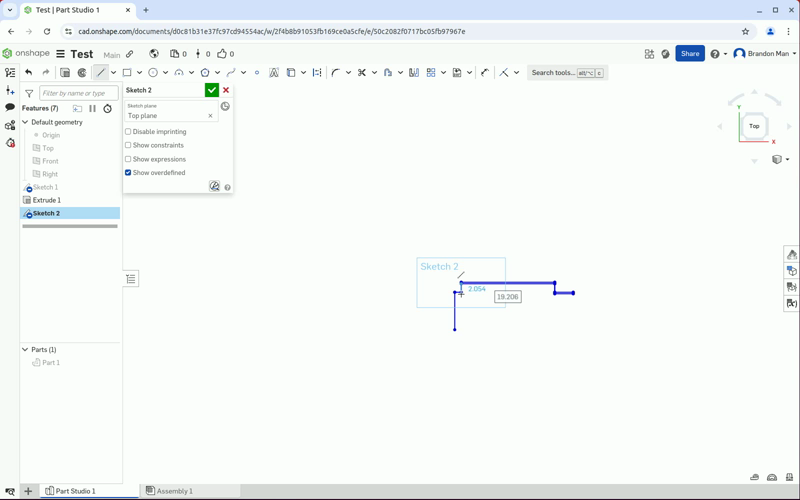
scroll(6)
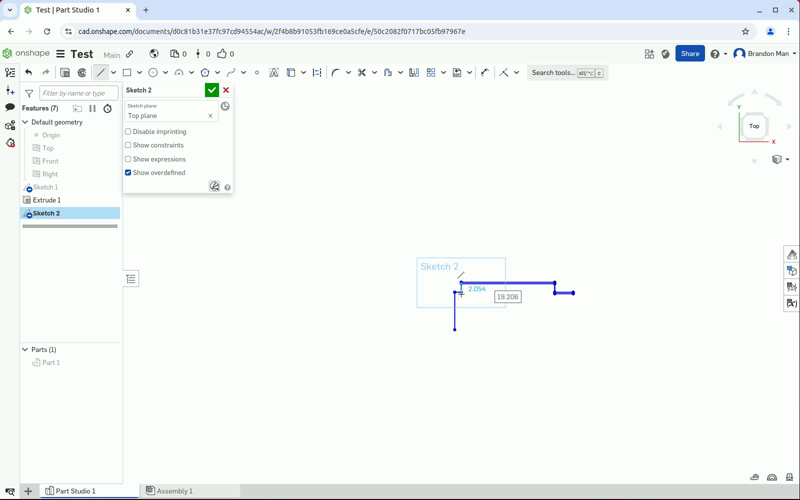
scroll(6)
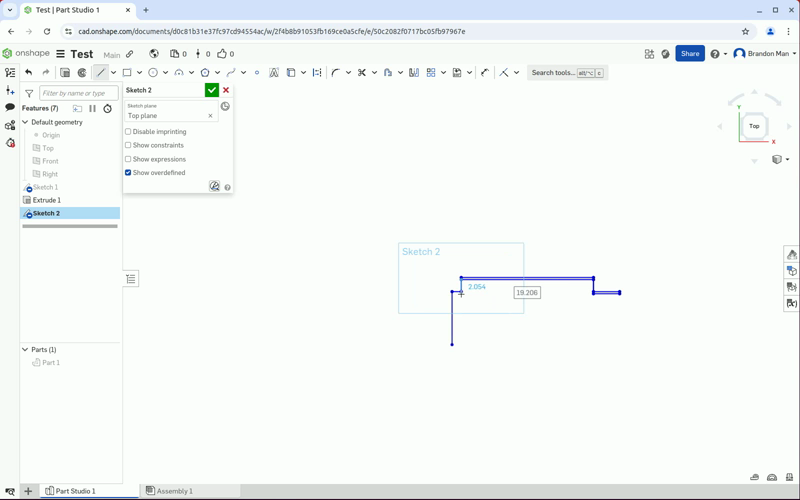
scroll(6)
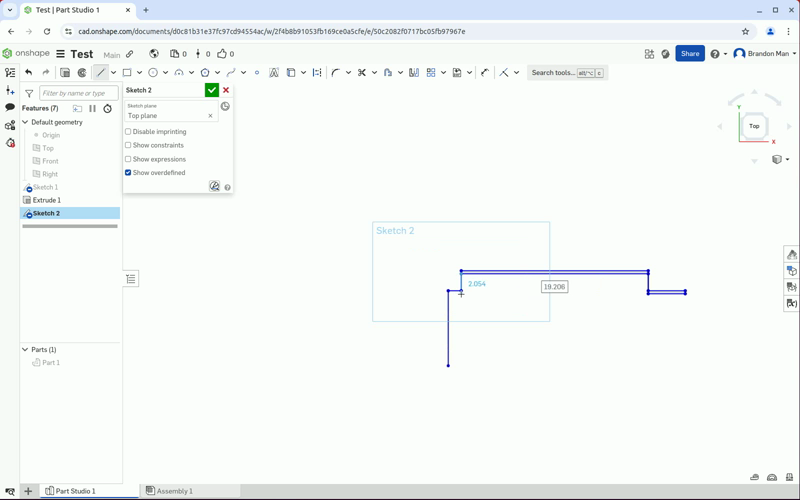
scroll(6)
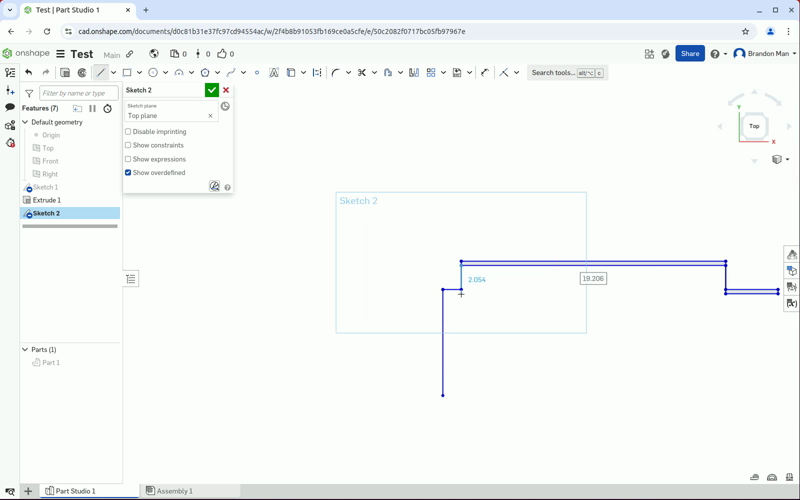
scroll(6)
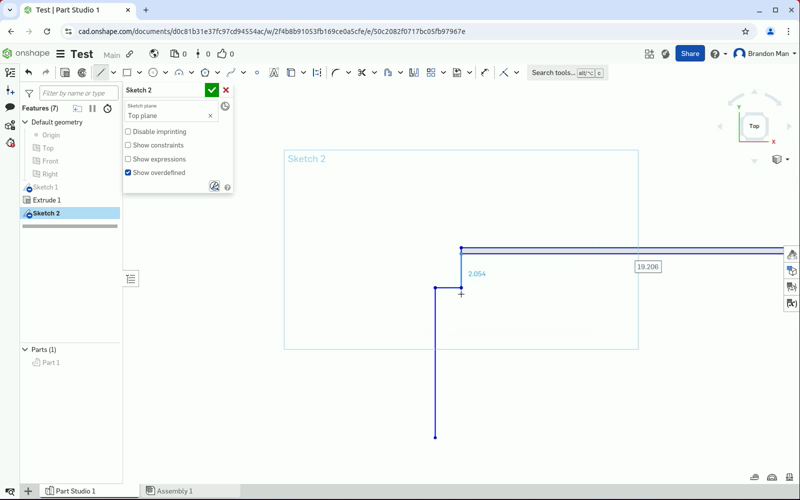
scroll(6)
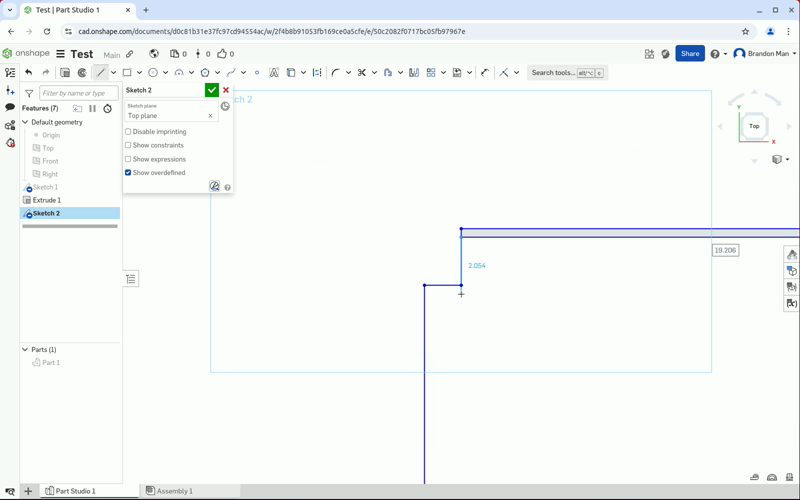
scroll(6)
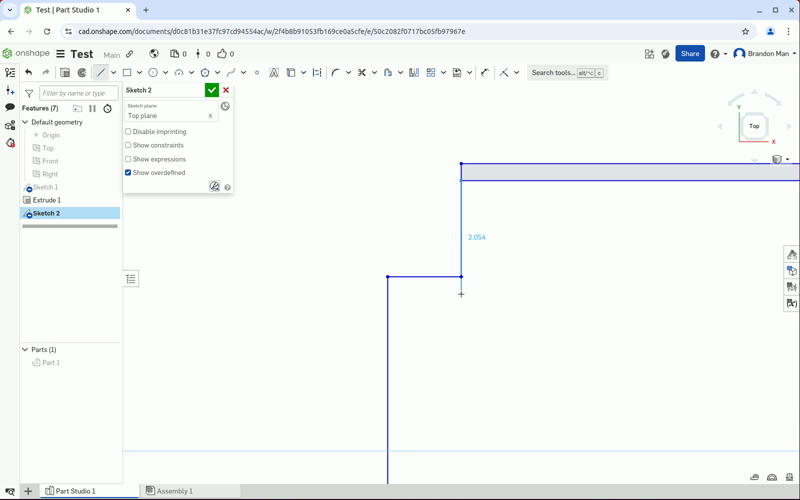
click(461, 293)
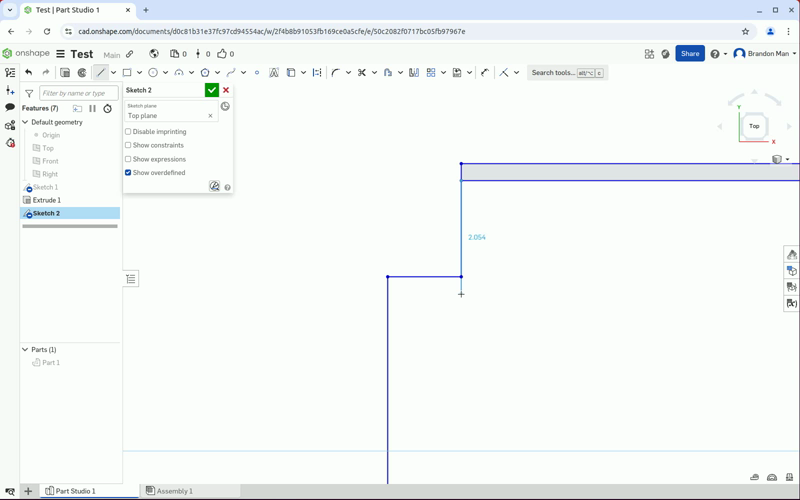
scroll(-6)
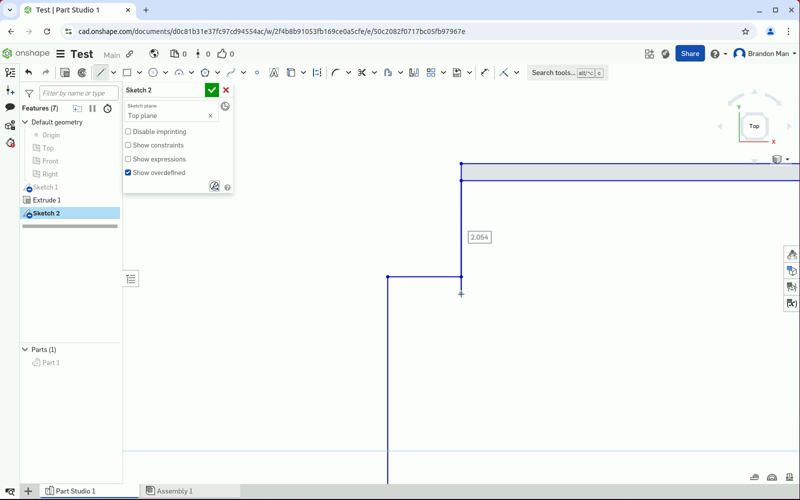
scroll(-6)
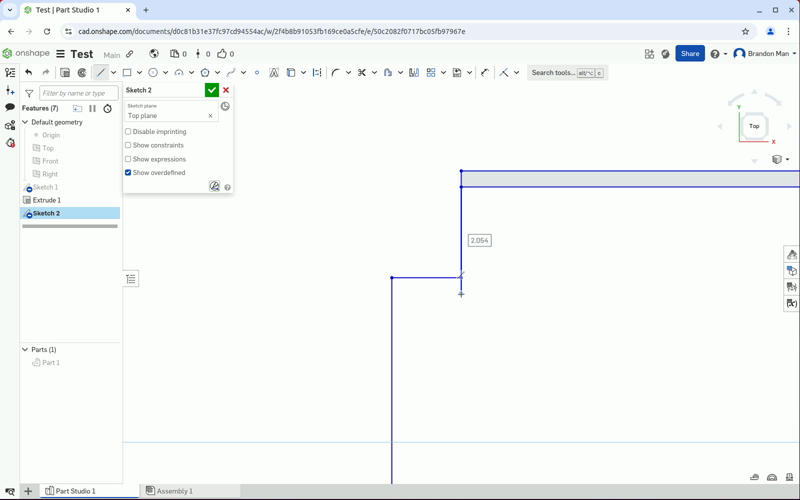
scroll(-6)
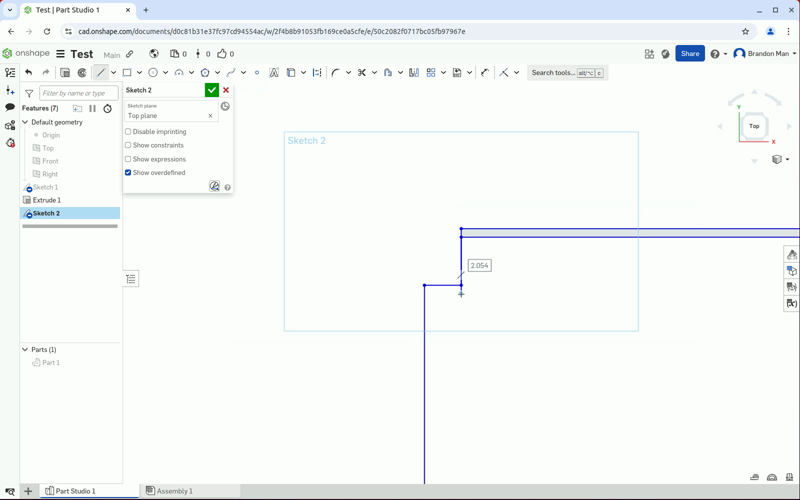
scroll(-6)
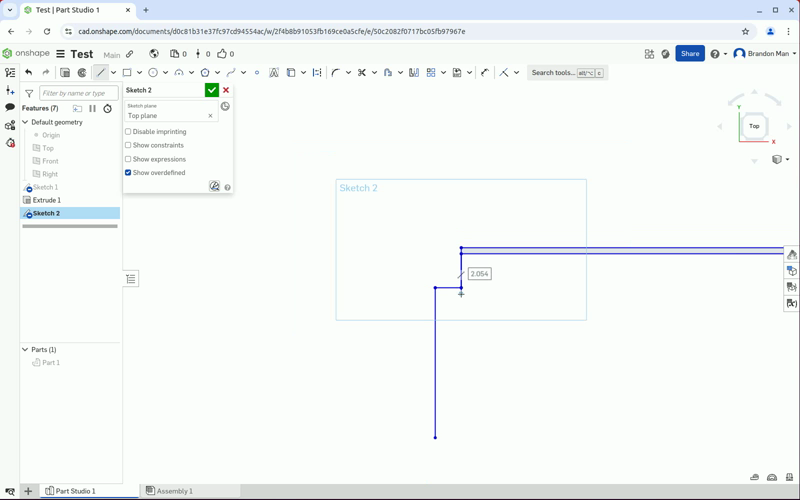
scroll(-6)
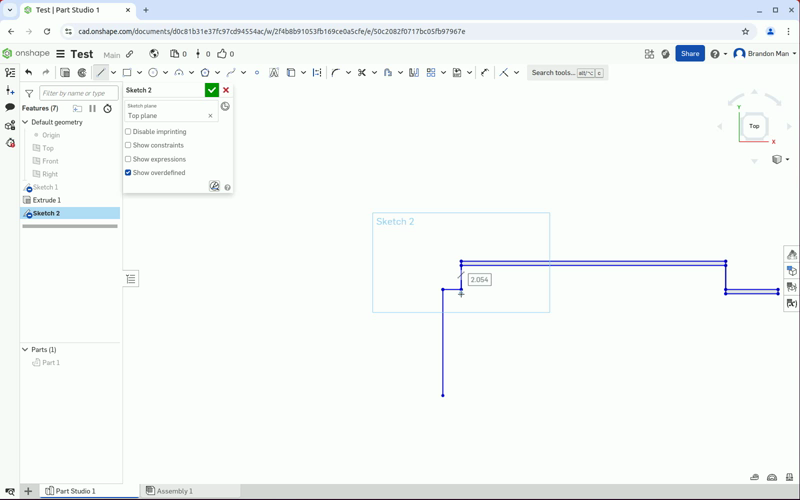
scroll(-6)
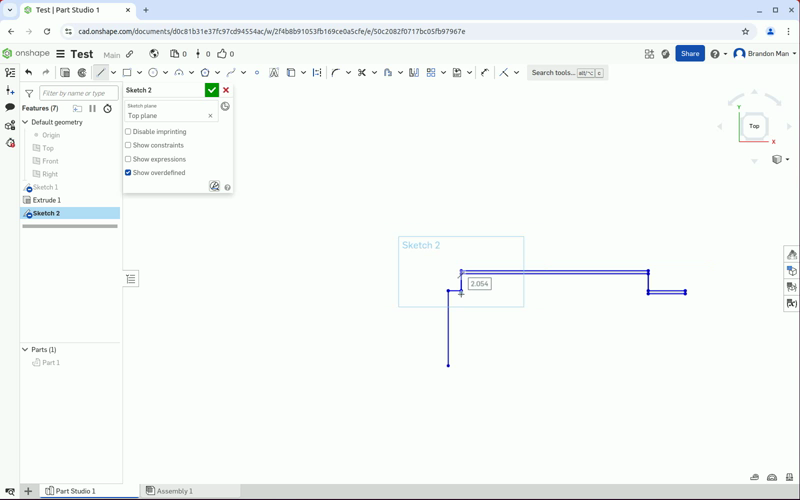
scroll(-6)
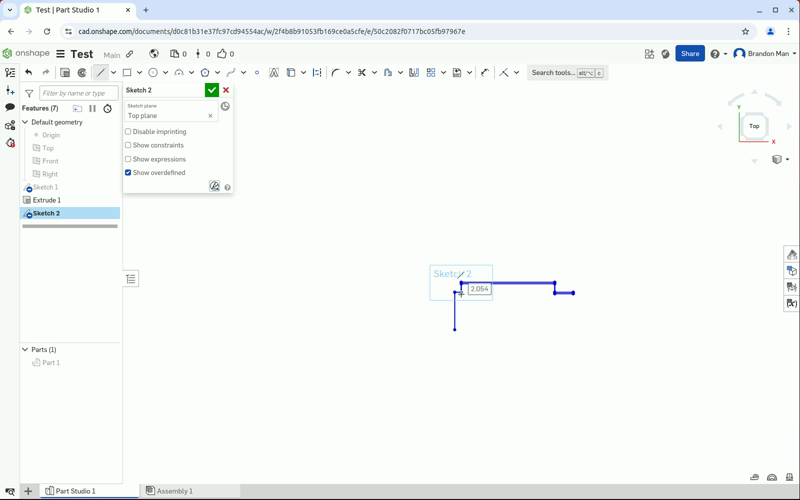
key_up(shift)
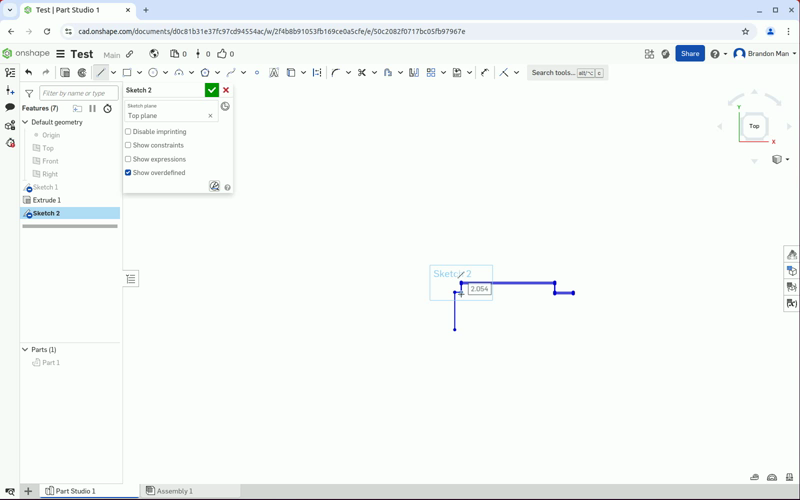
key_down(shift)
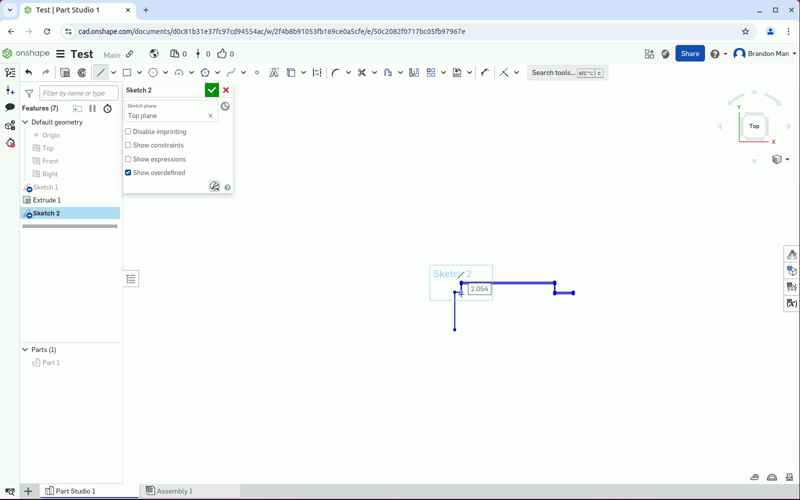
mouse_move(491, 293)
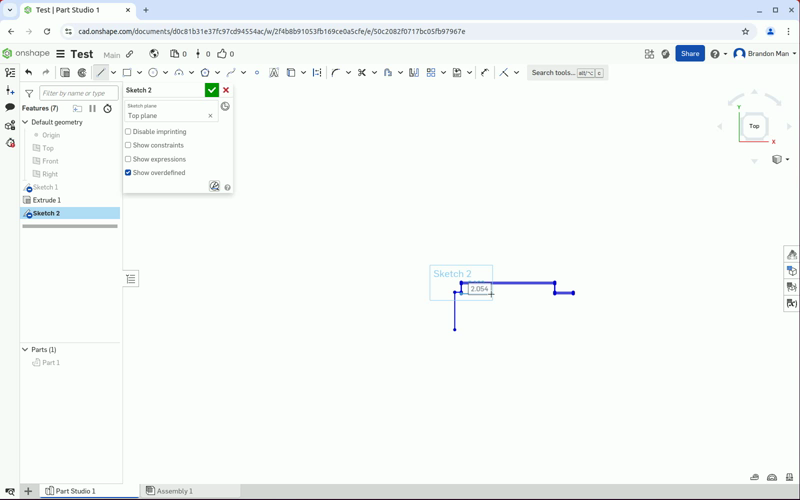
mouse_move(454, 293)
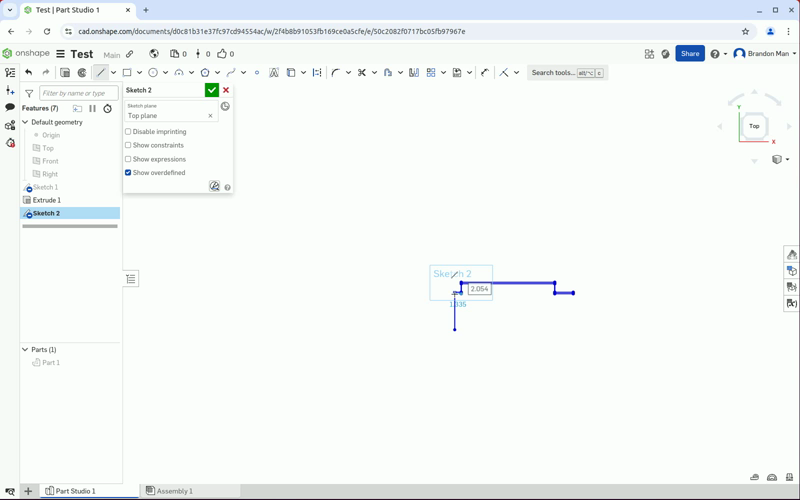
scroll(6)
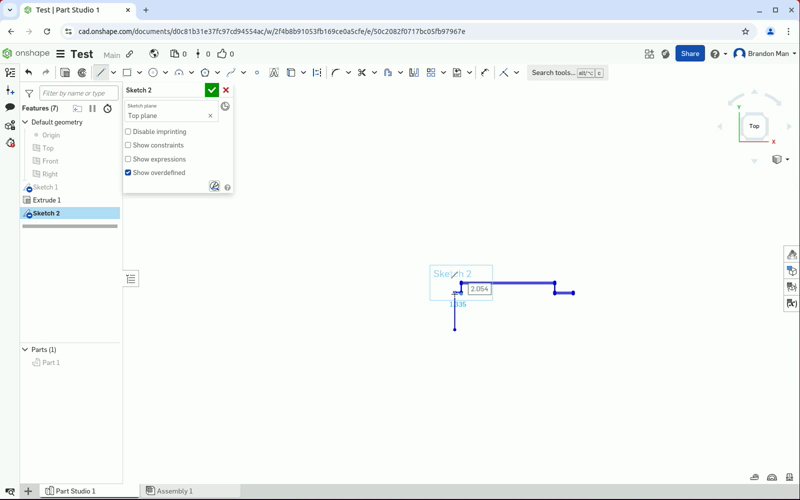
scroll(6)
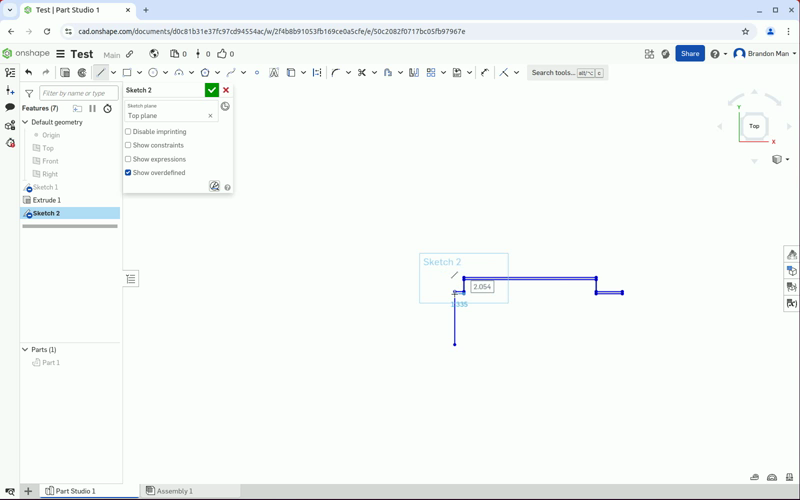
scroll(6)
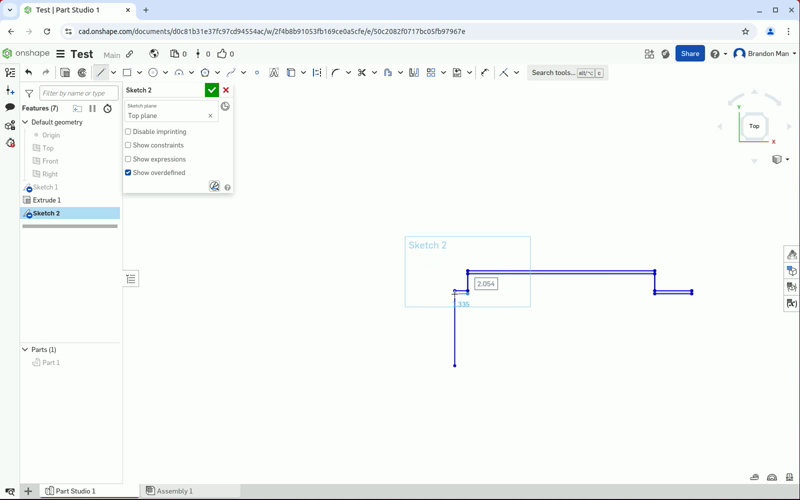
scroll(6)
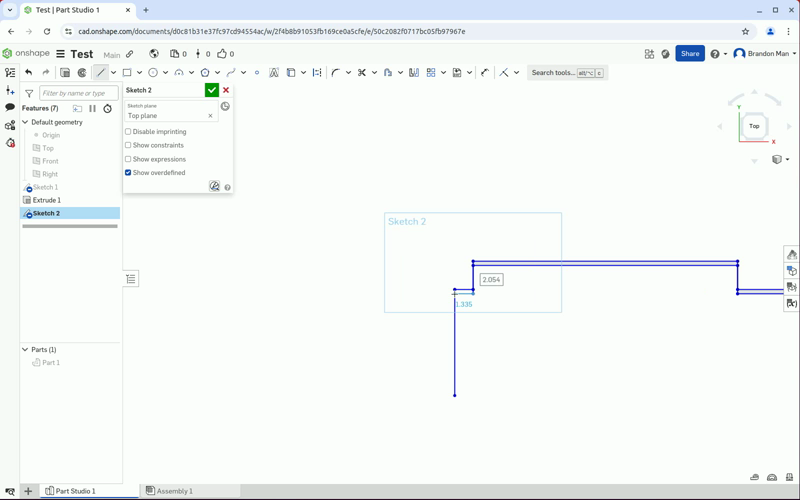
scroll(6)
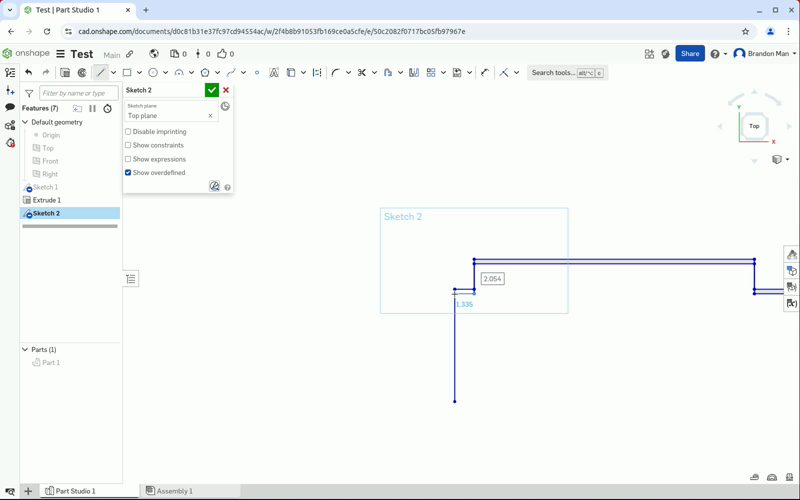
scroll(6)
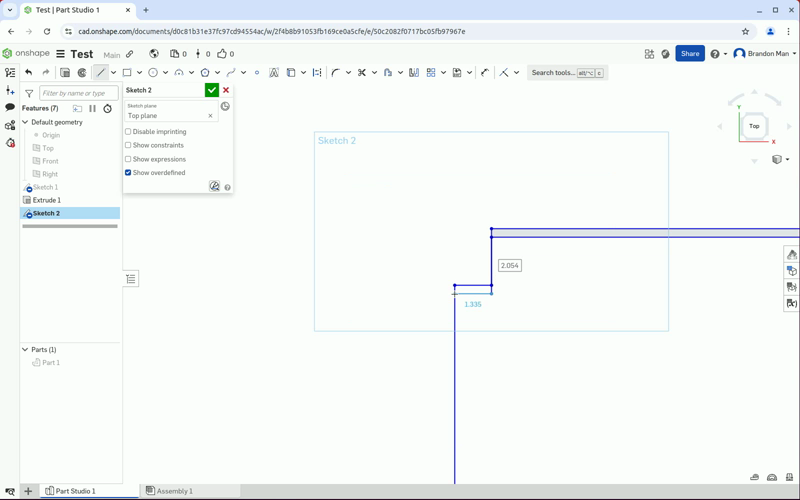
scroll(6)
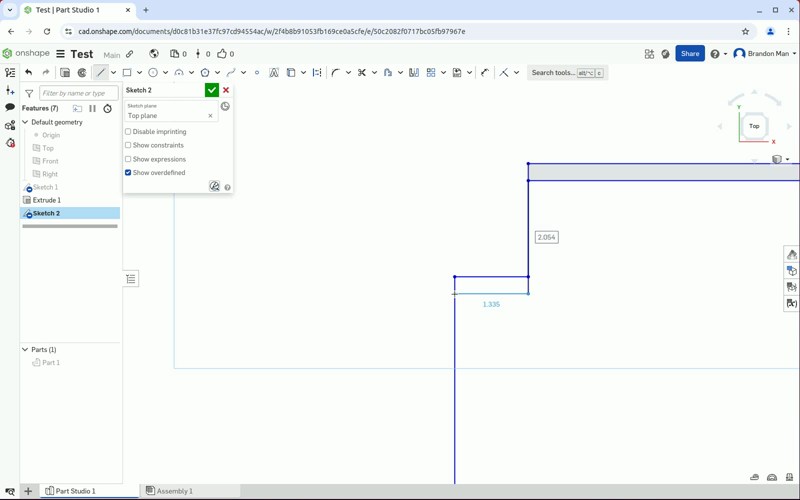
click(454, 293)
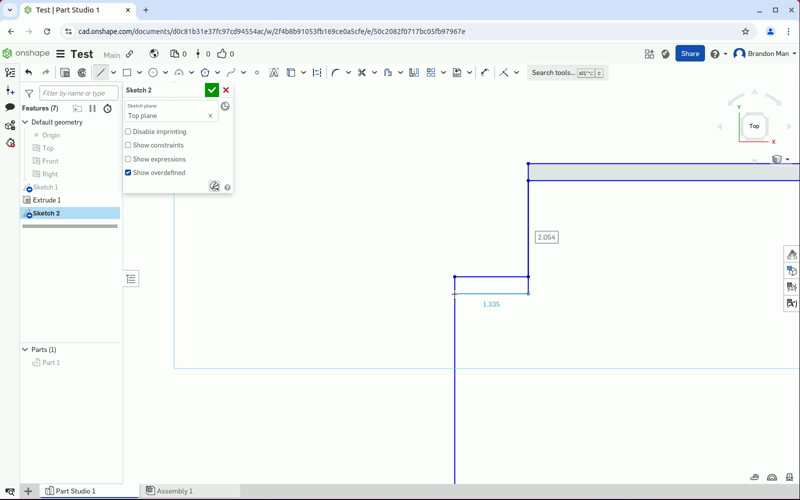
scroll(-6)
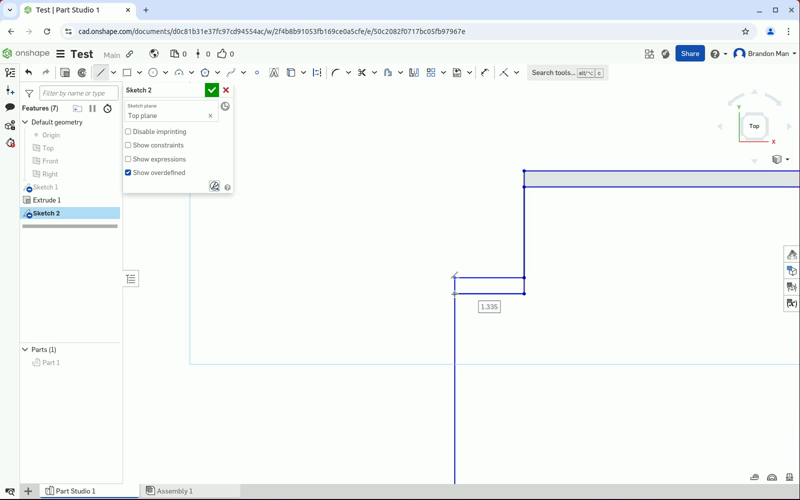
scroll(-6)
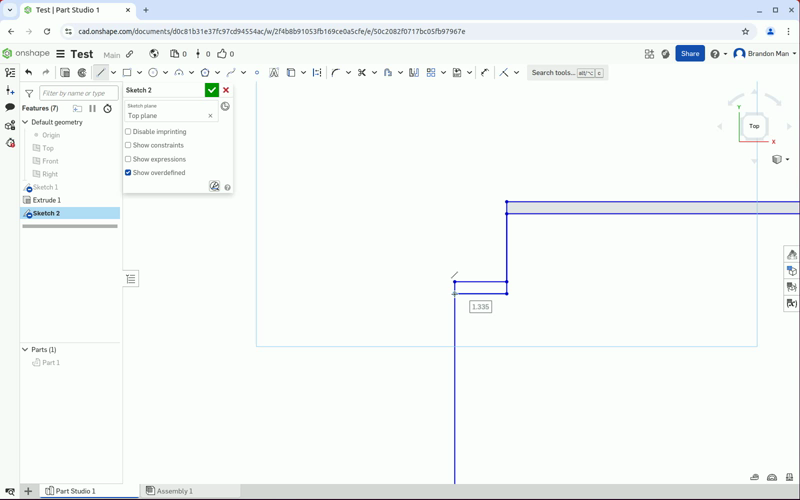
scroll(-6)
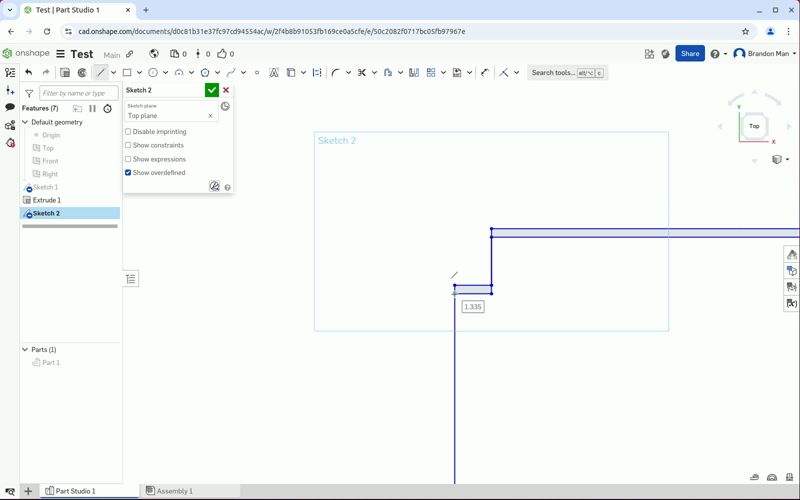
scroll(-6)
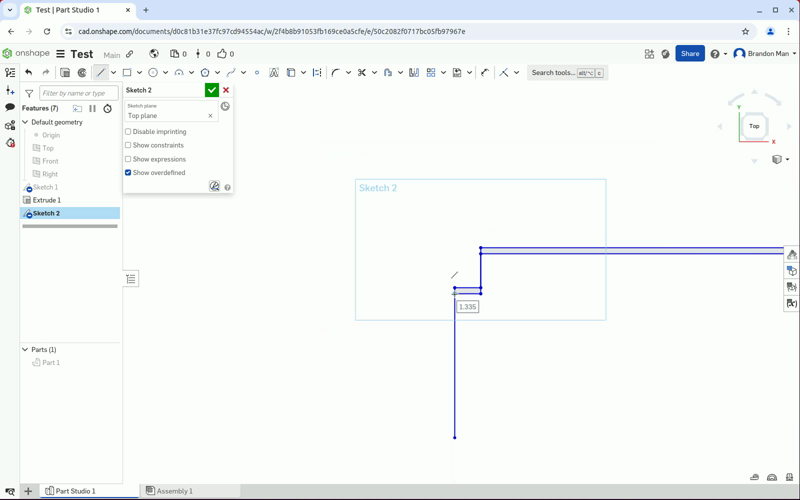
scroll(-6)
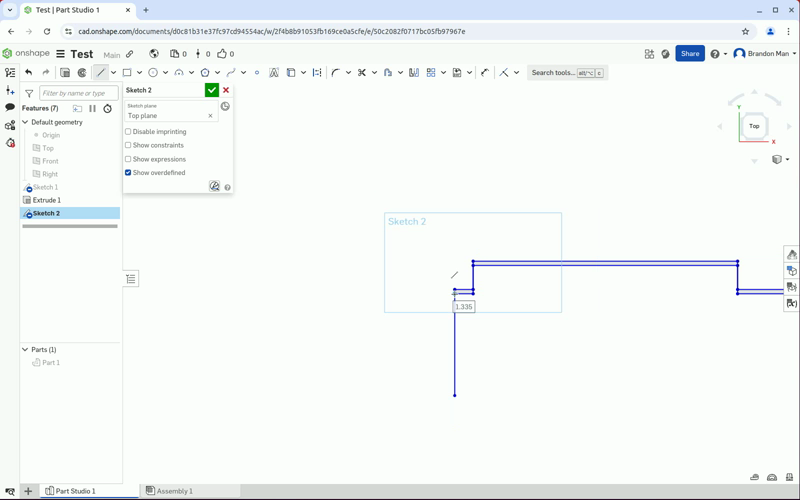
scroll(-6)
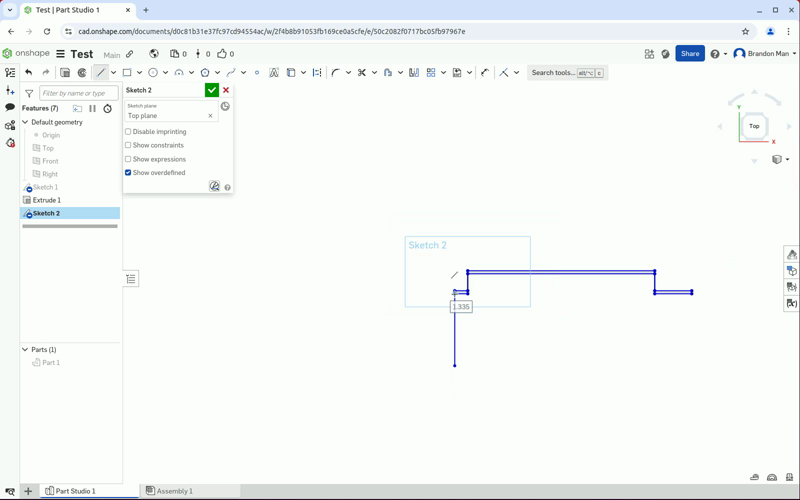
scroll(-6)
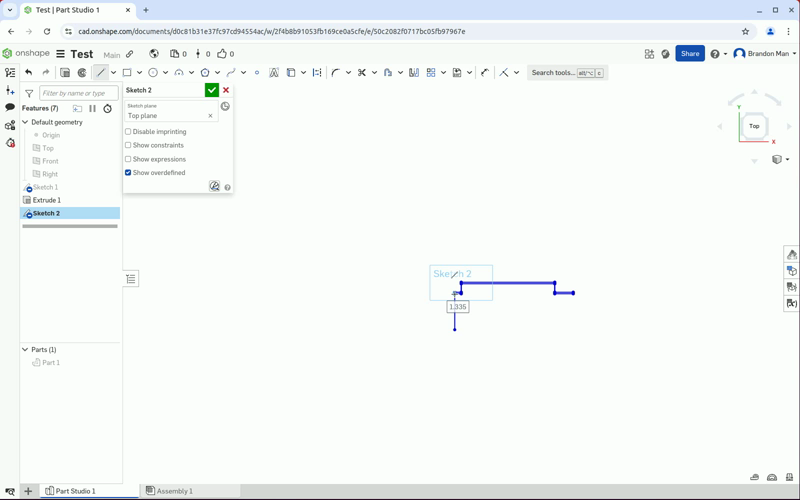
key_up(shift)
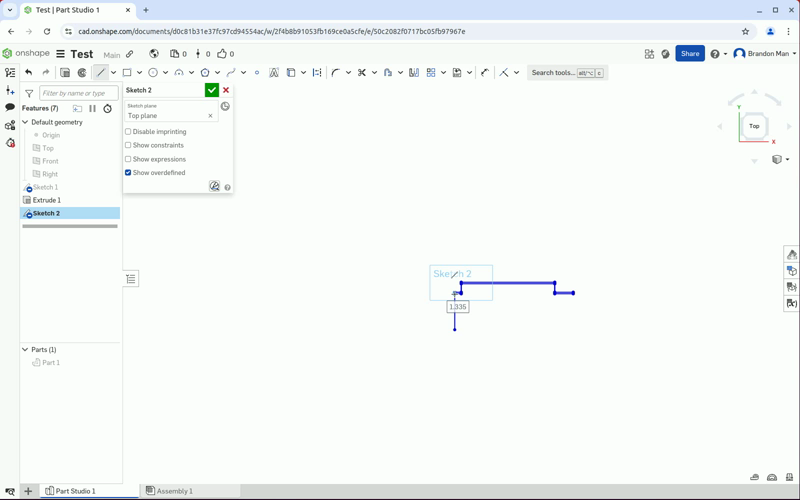
key_down(shift)
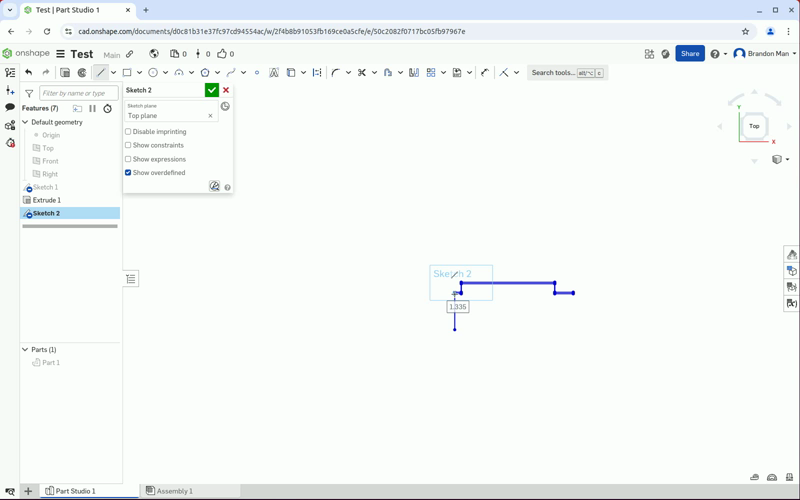
mouse_move(484, 293)
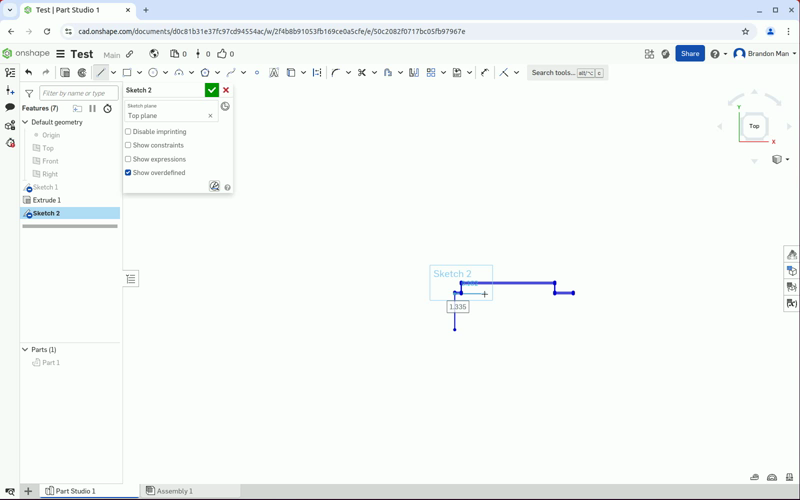
mouse_move(454, 329)
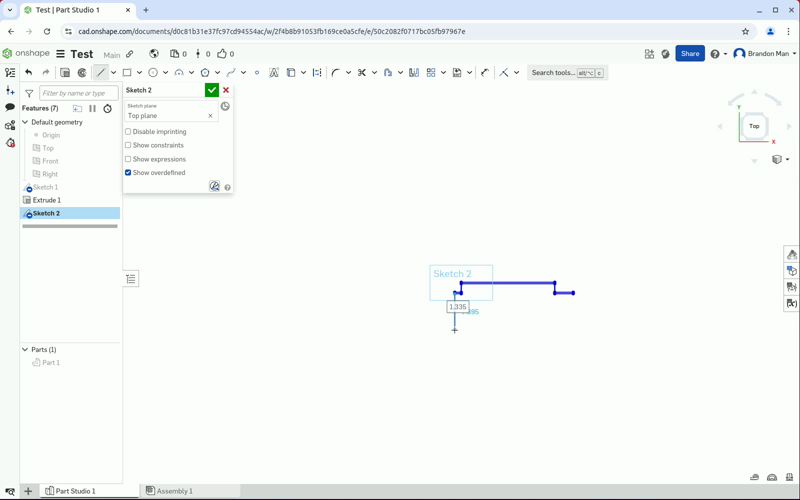
click(454, 329)
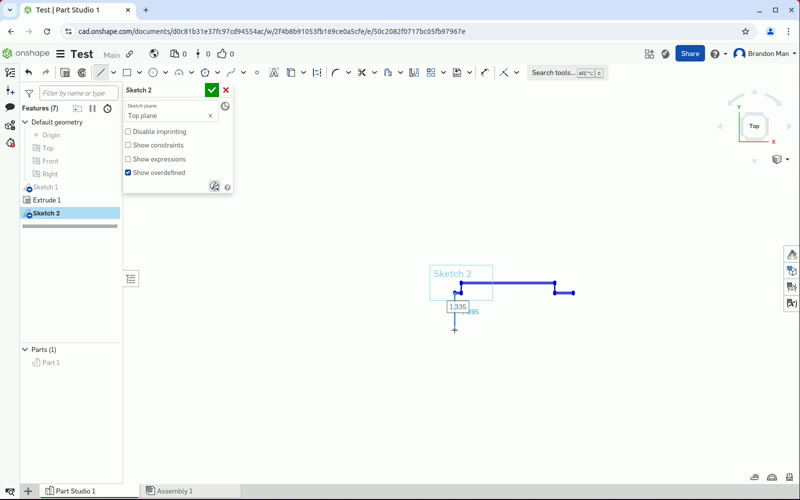
key_up(shift)
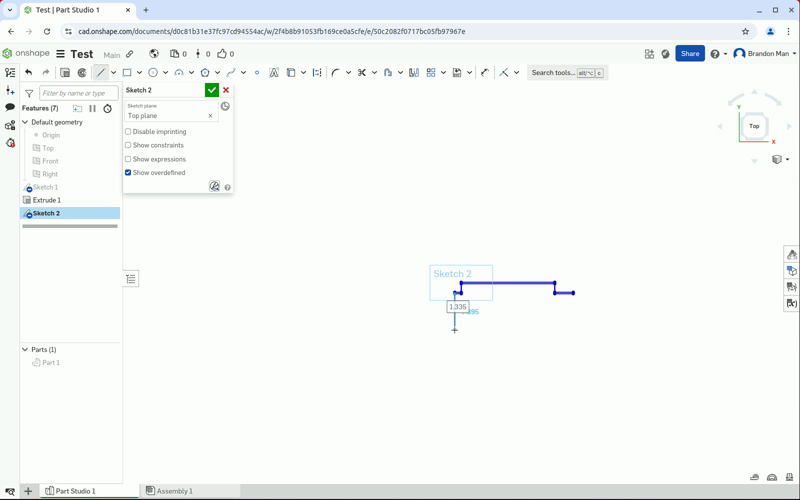
key(esc)
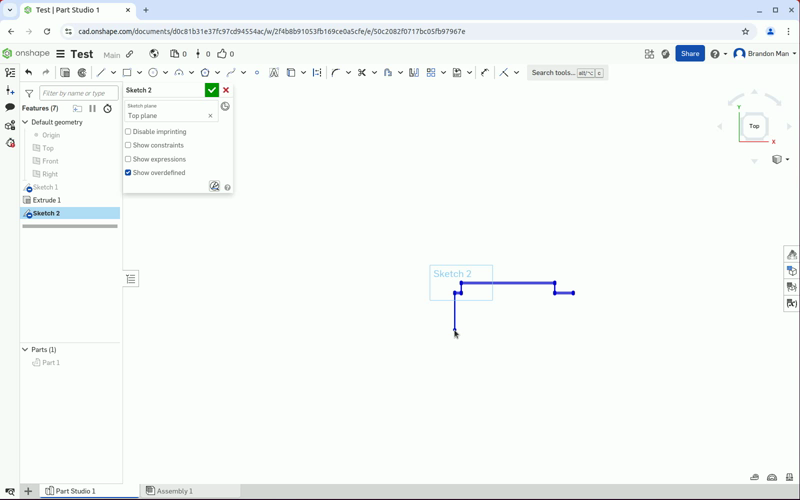
mouse_move(489, 283)
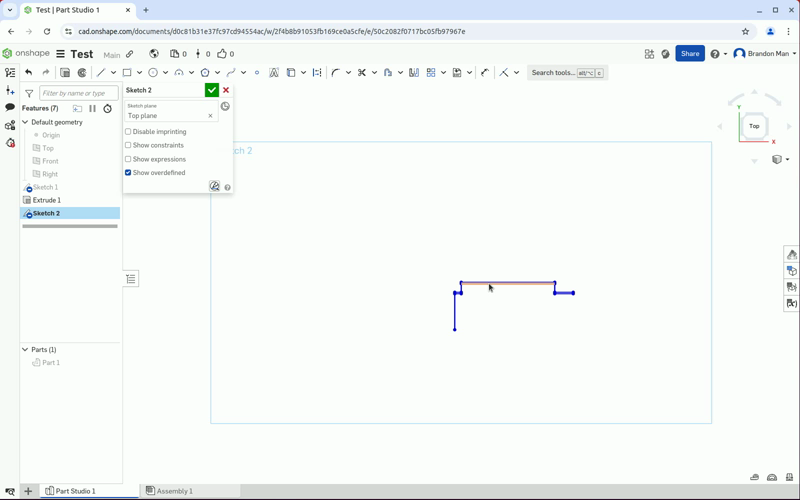
scroll(6)
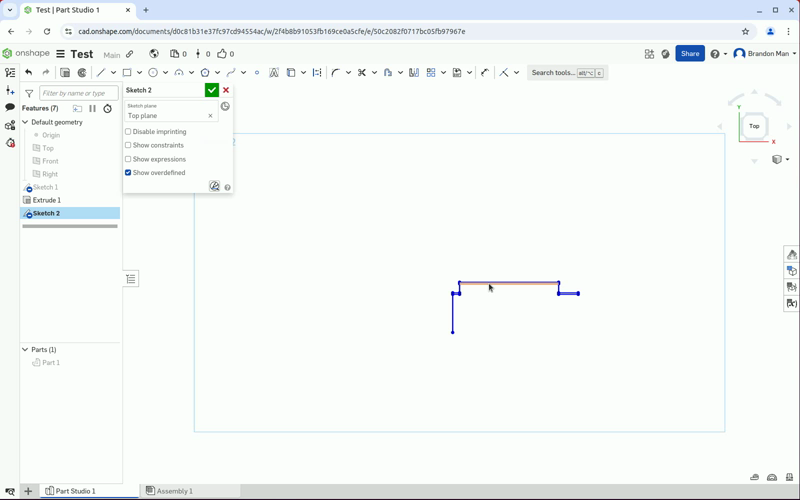
scroll(6)
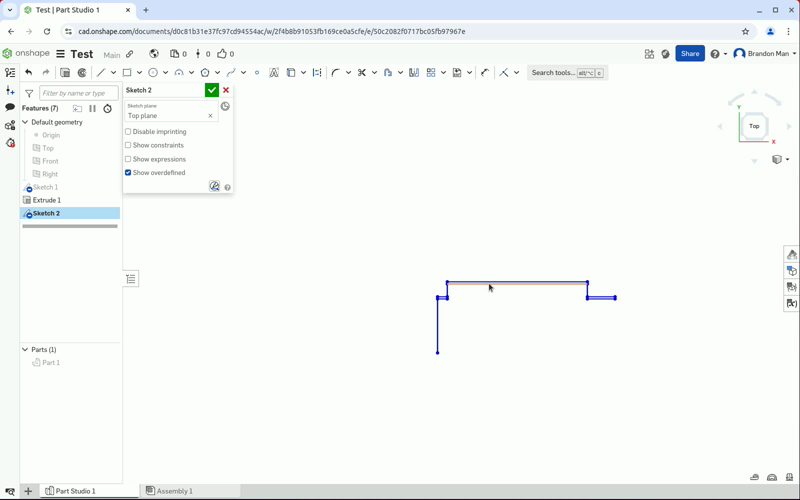
scroll(6)
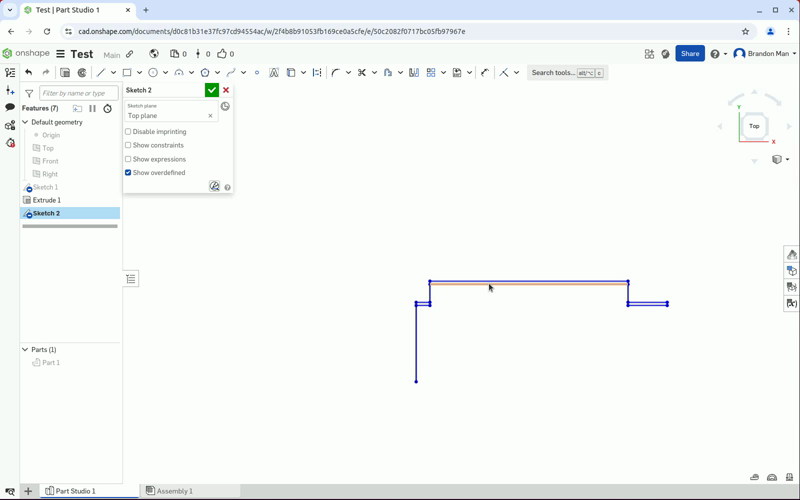
scroll(6)
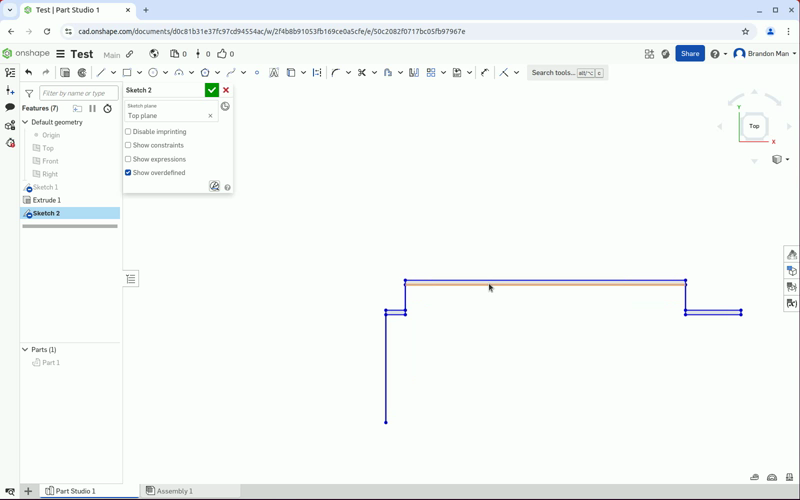
scroll(6)
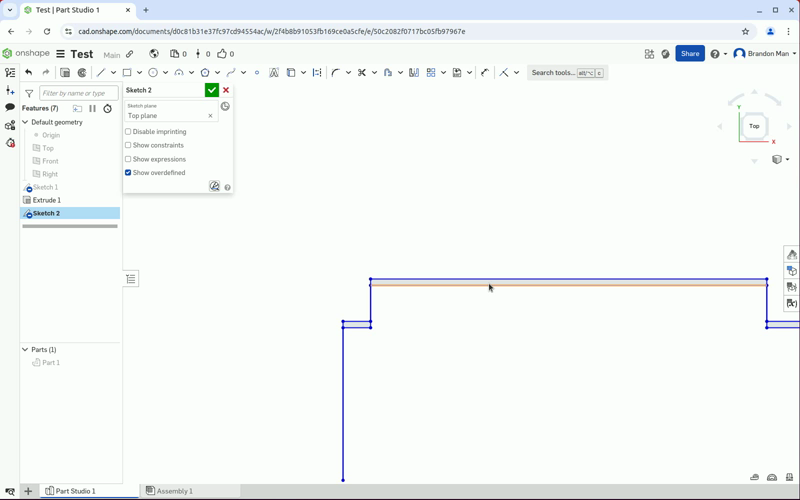
scroll(6)
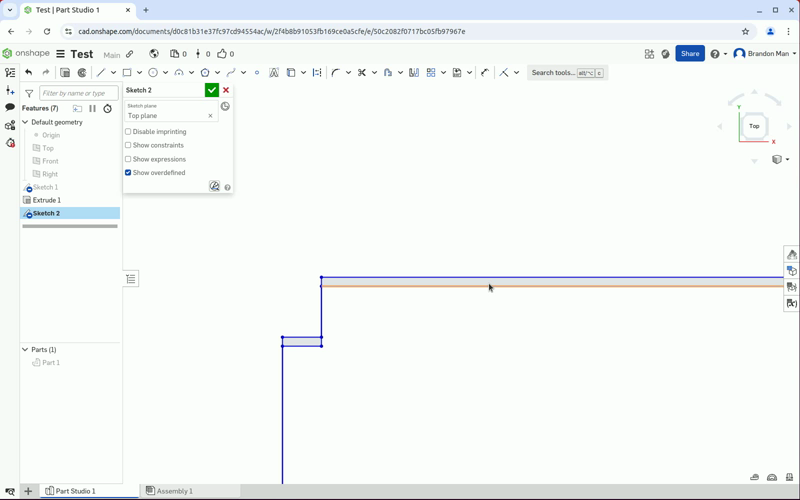
scroll(6)
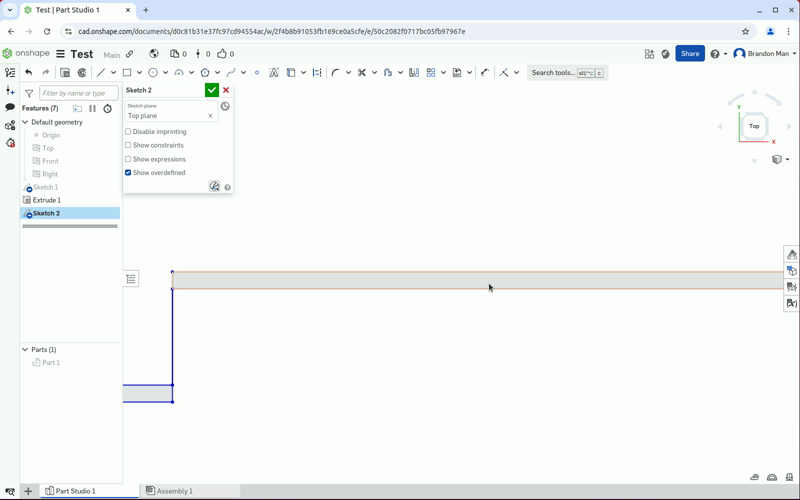
click(489, 283)
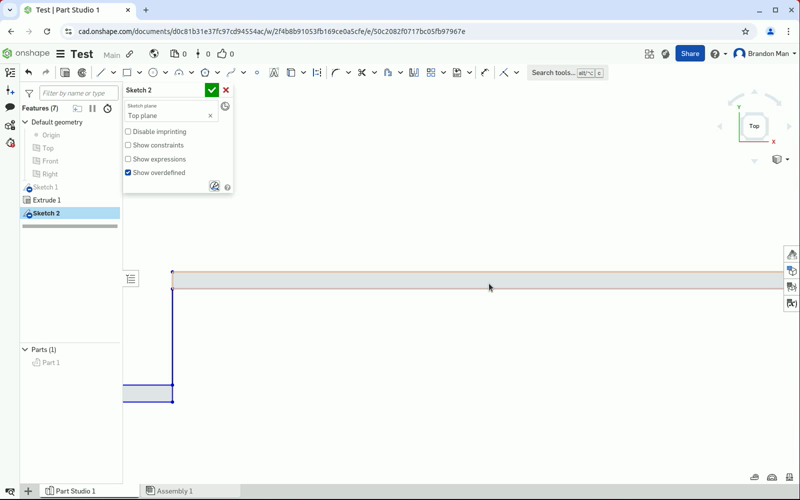
scroll(-6)
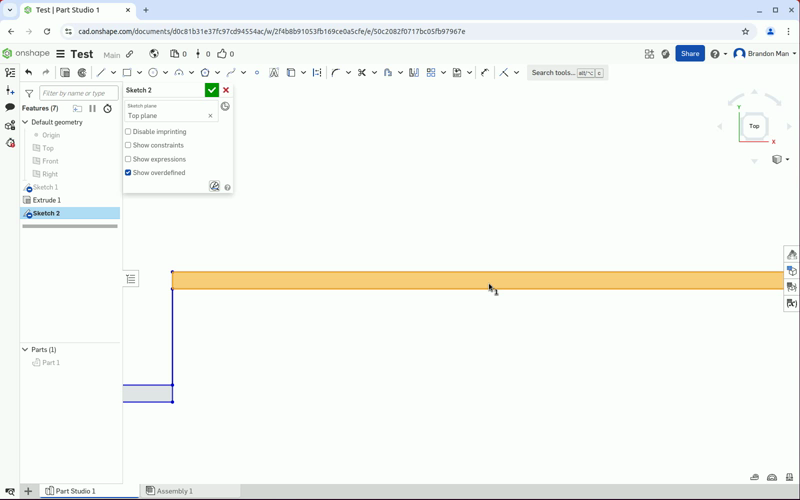
scroll(-6)
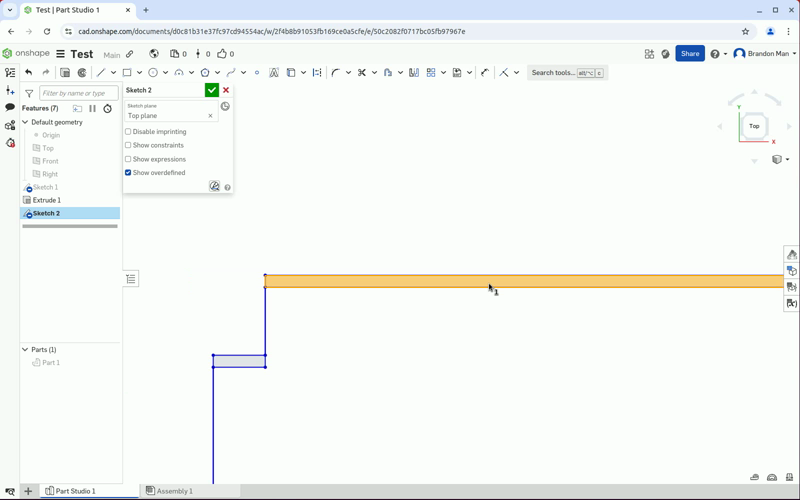
scroll(-6)
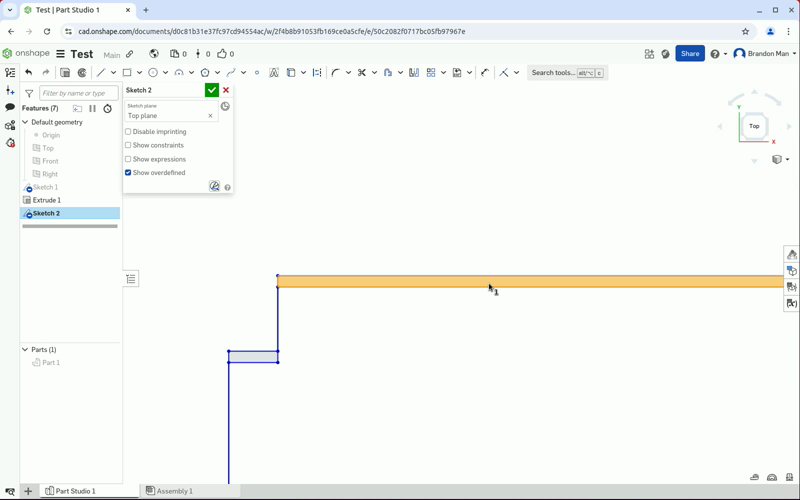
scroll(-6)
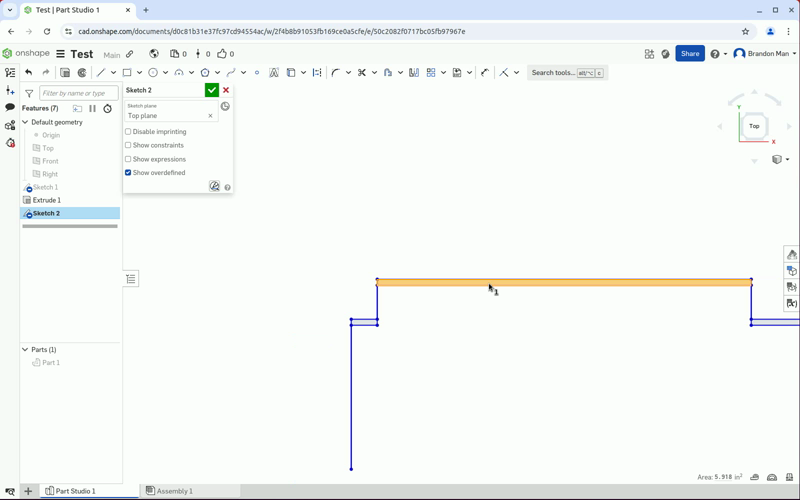
scroll(-6)
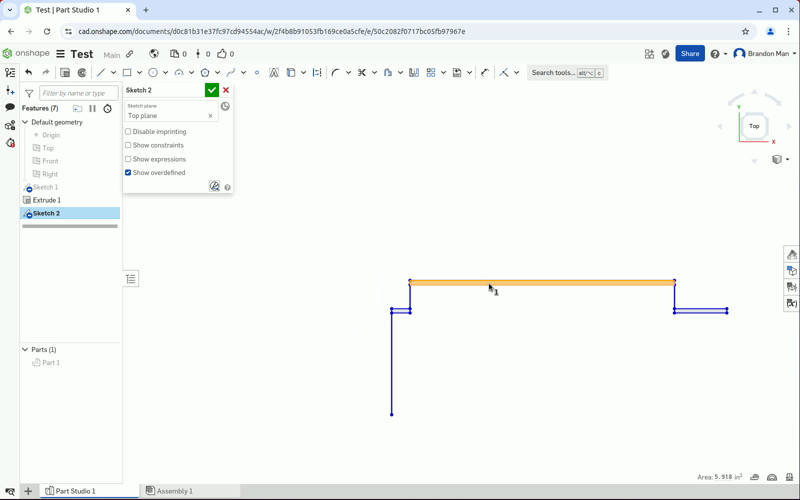
scroll(-6)
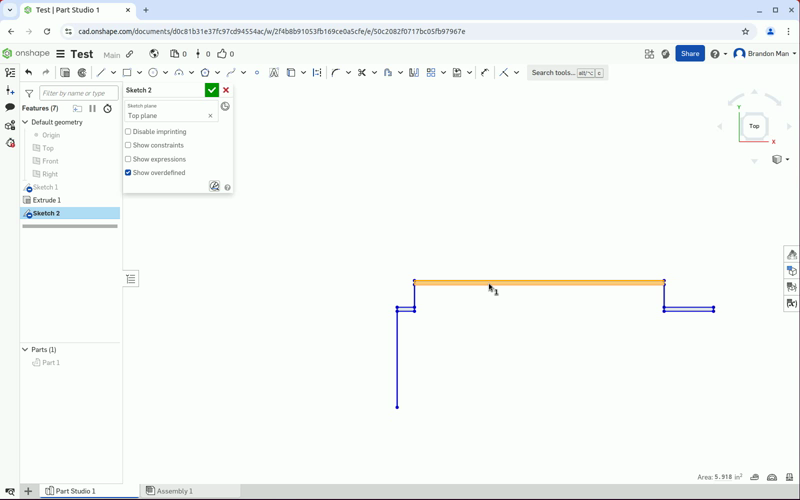
scroll(-6)
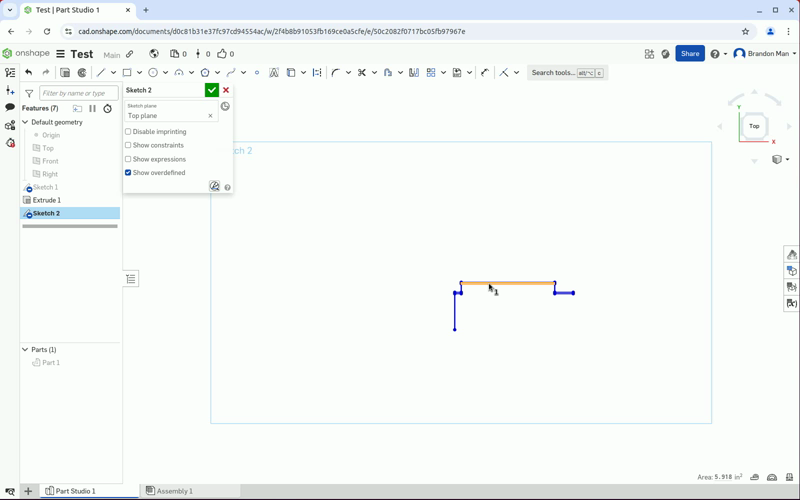
mouse_move(73, 352)
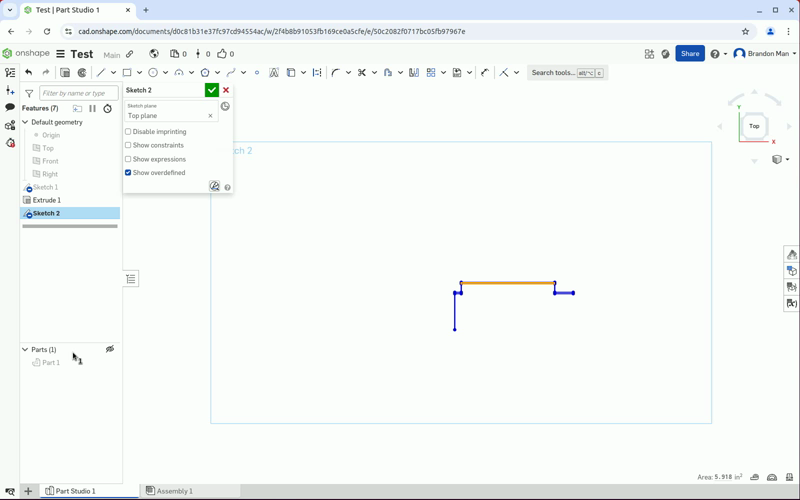
key(shift+y)
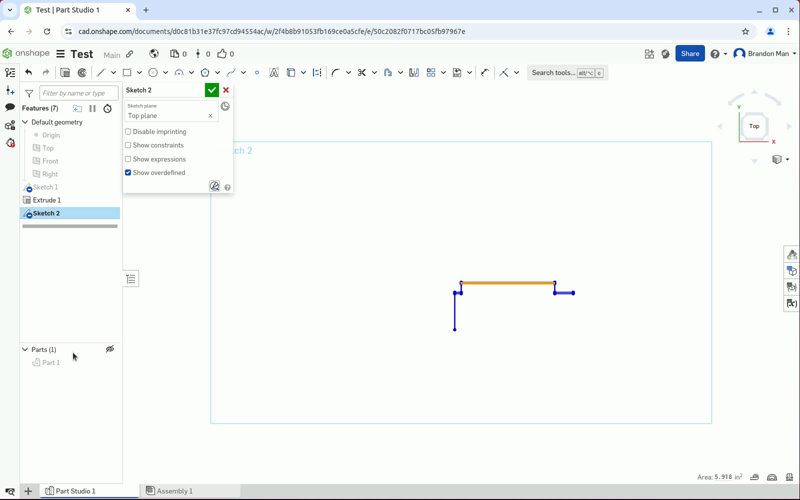
key(shift+e)
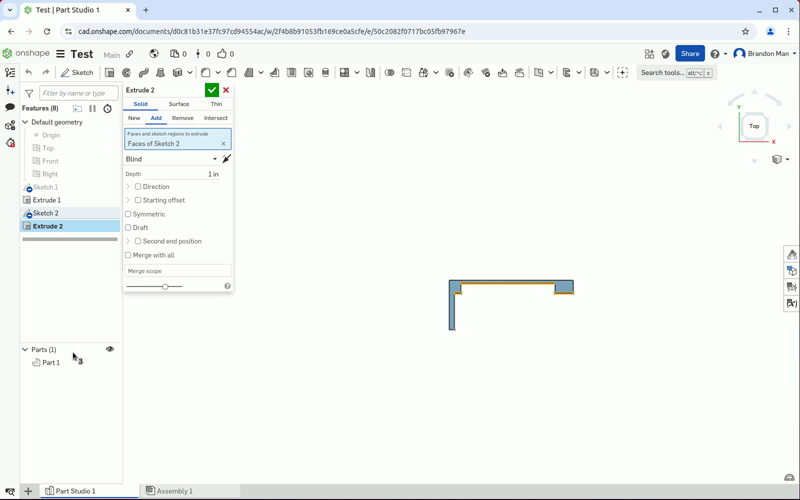
mouse_move(143, 106)
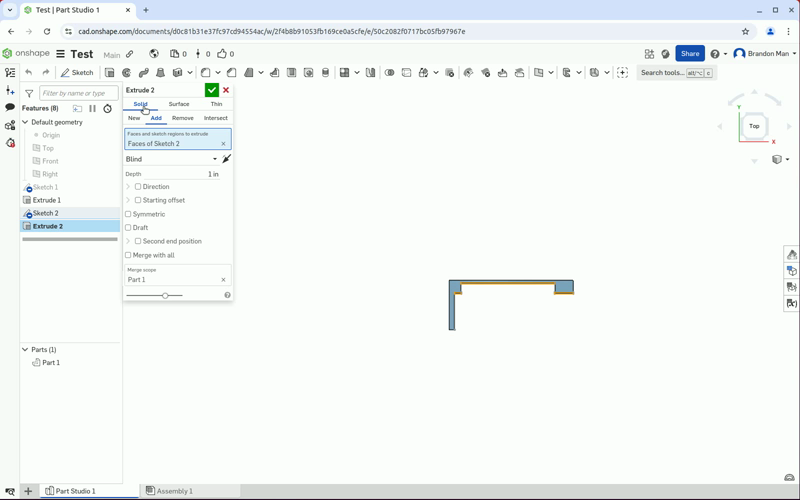
click(143, 106)
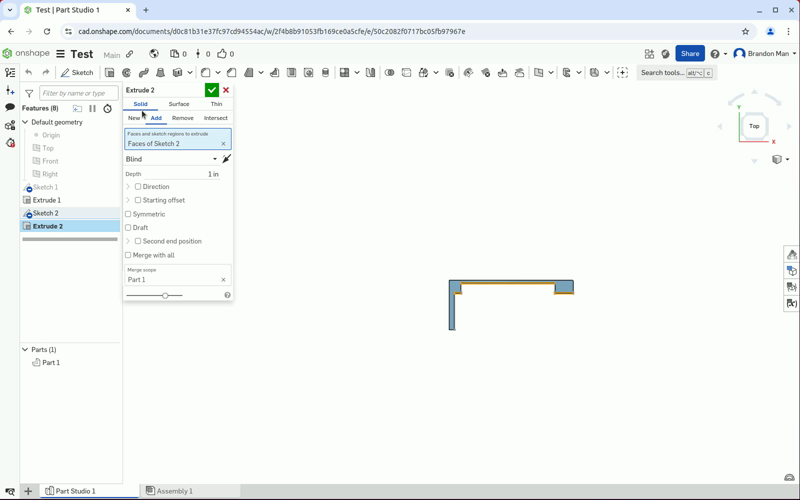
mouse_move(137, 120)
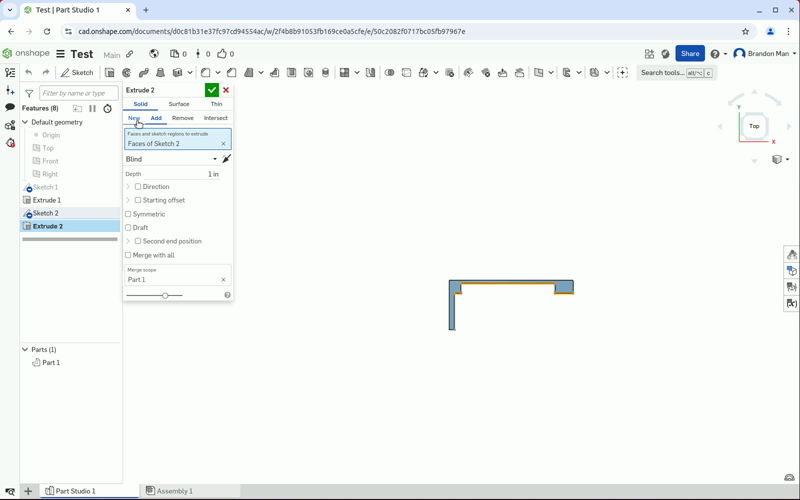
click(137, 120)
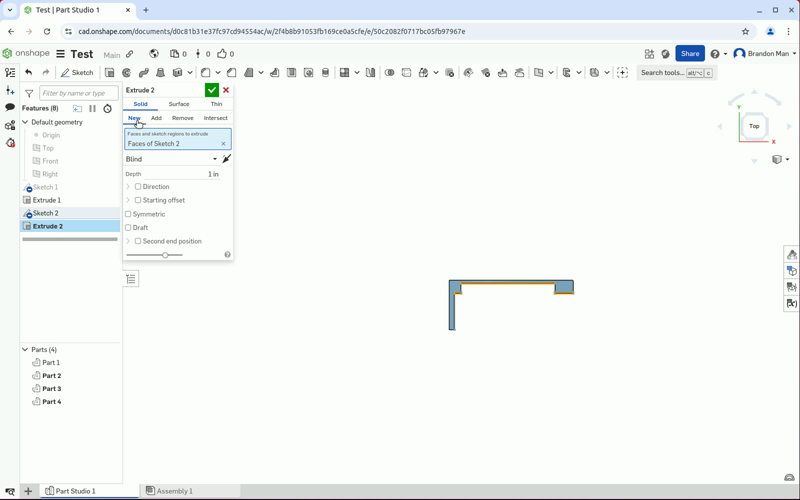
key(tab, 4)
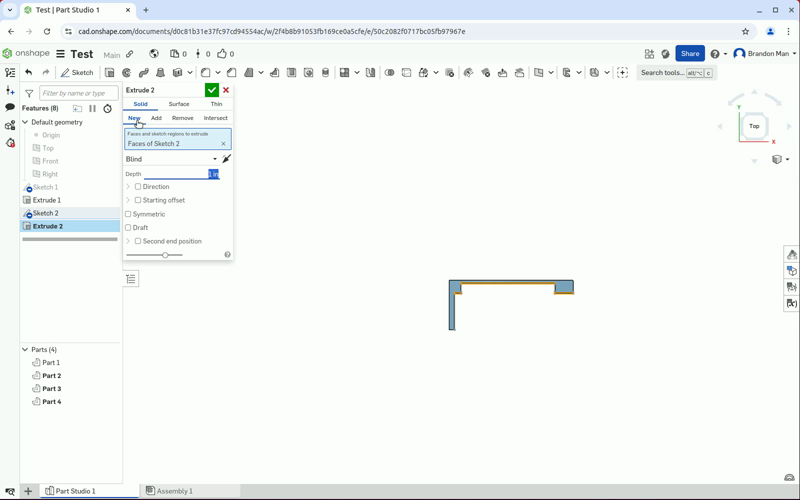
text(0.481)
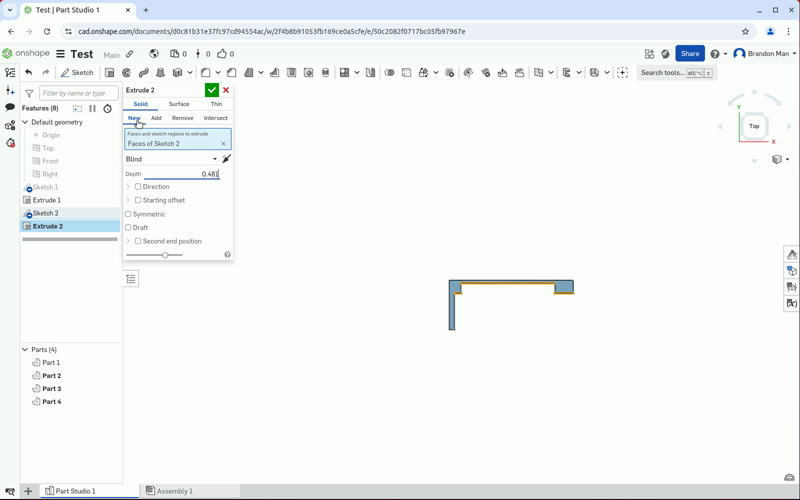
key(enter)
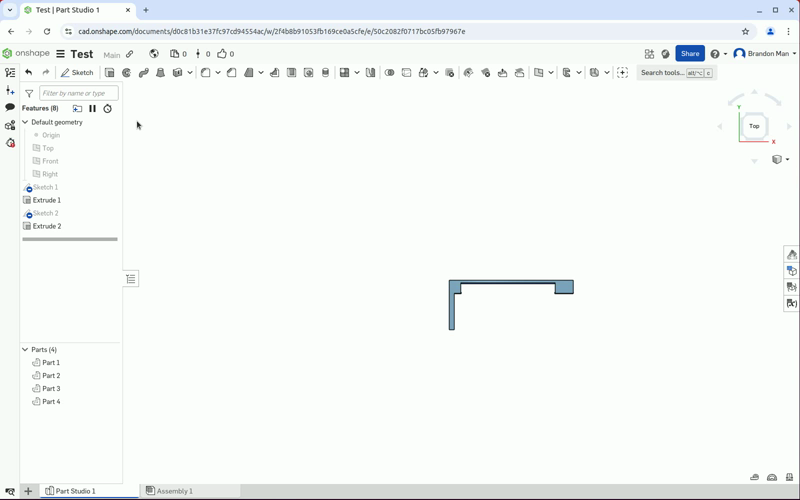
key(shift+h)
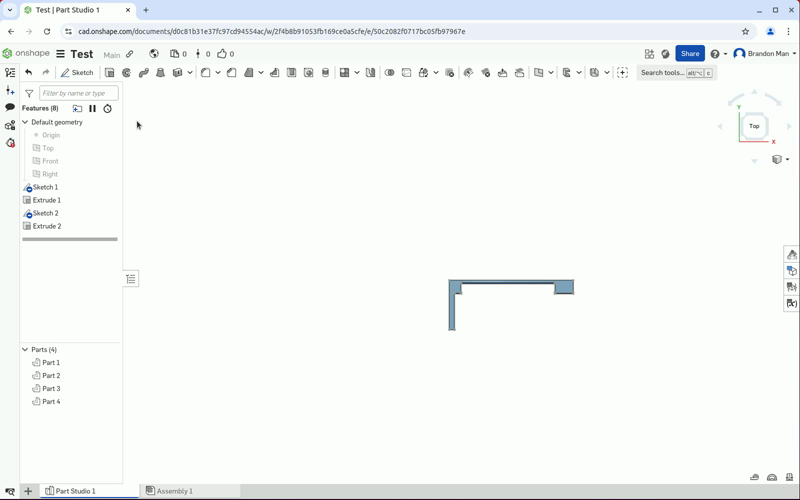
key(shift+h)
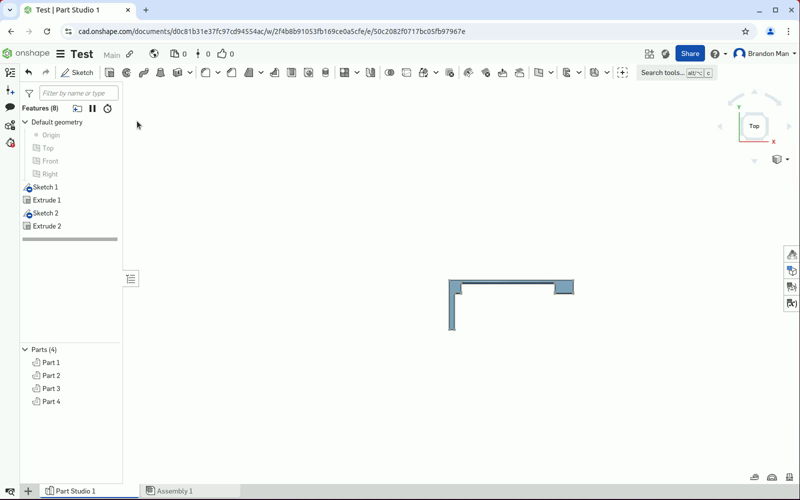
key(shift+7)
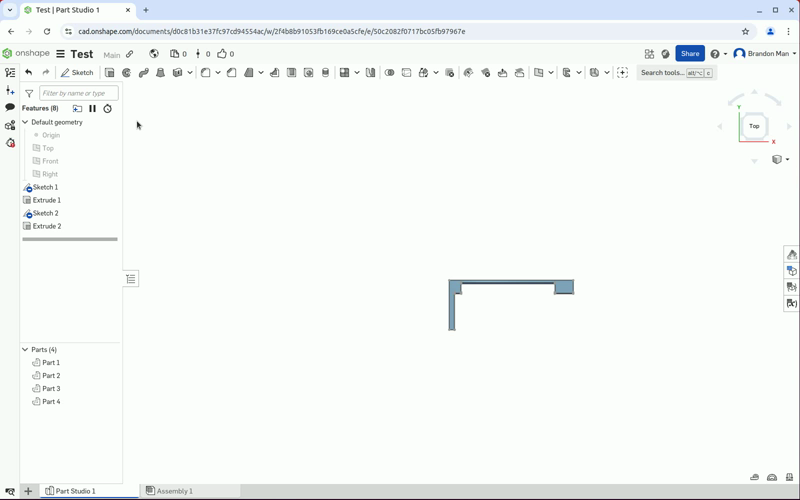
key(up, 3)
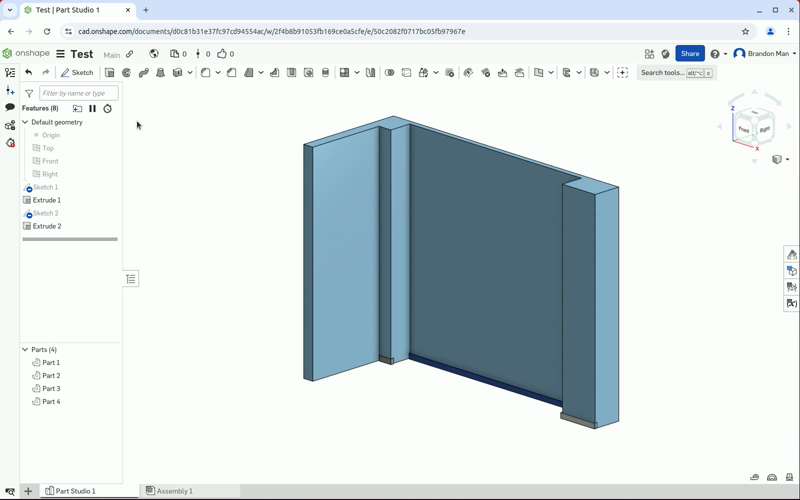
key(left, 3)
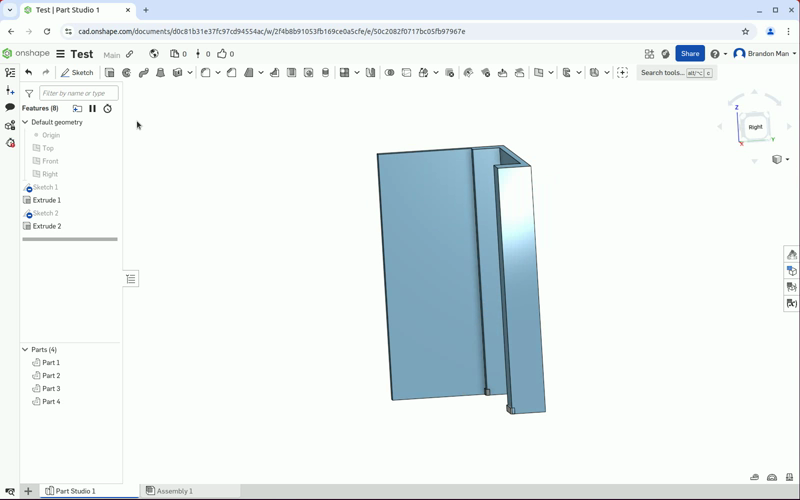
key(right, 3)
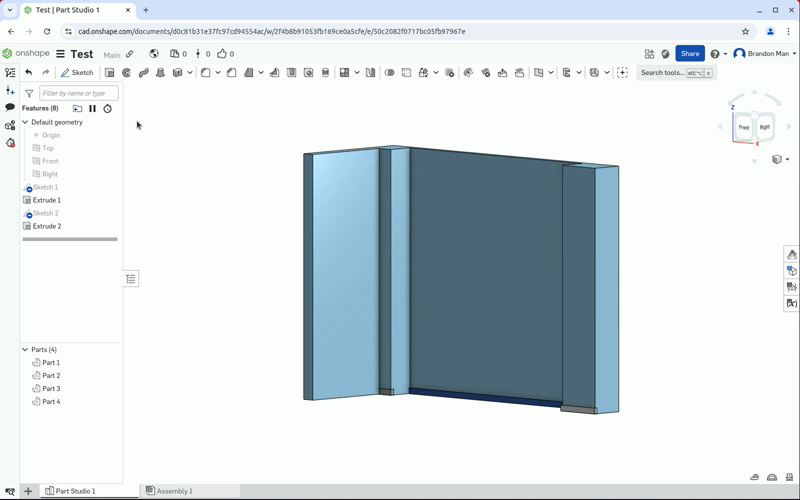
key(down, 3)
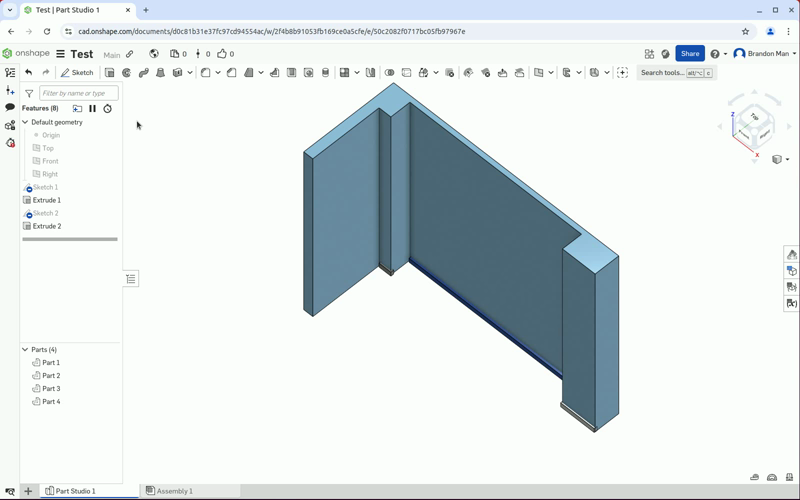
mouse_move(73, 189)
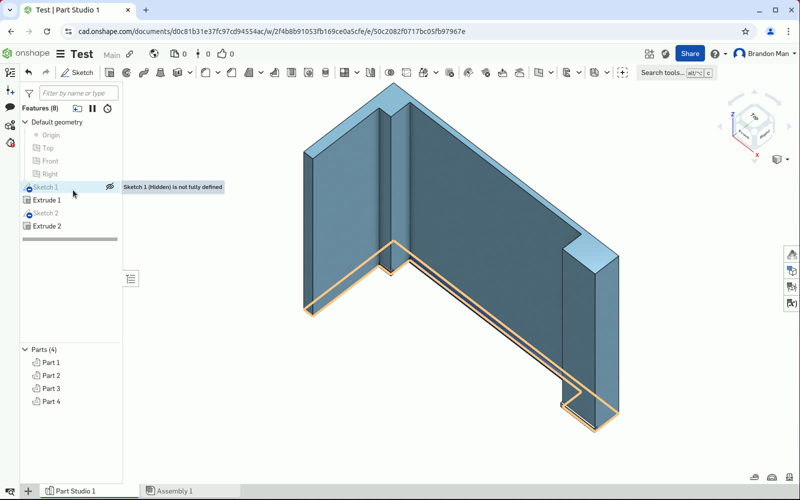
click(73, 189)